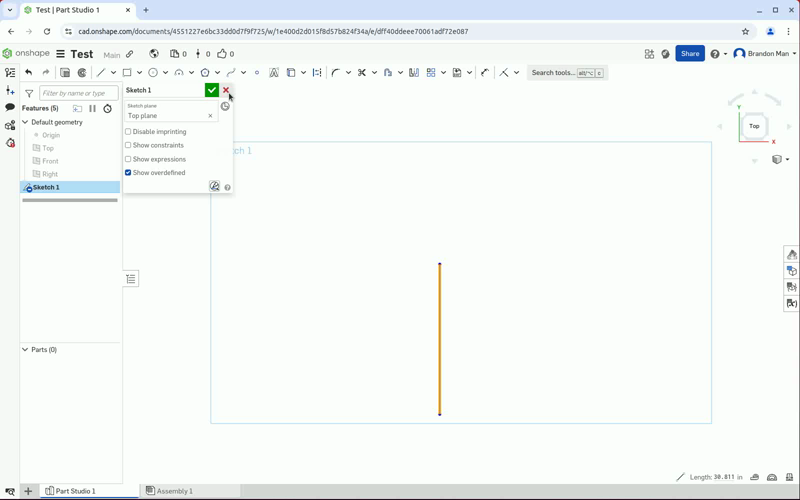
key(shift+h)
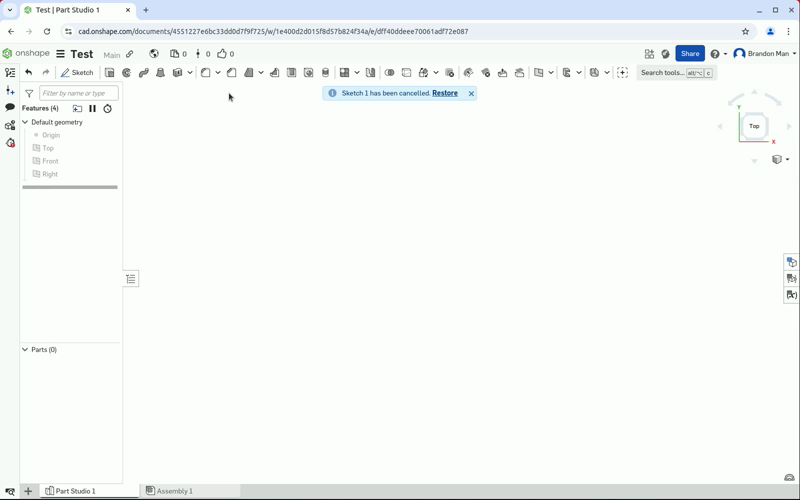
mouse_move(73, 352)
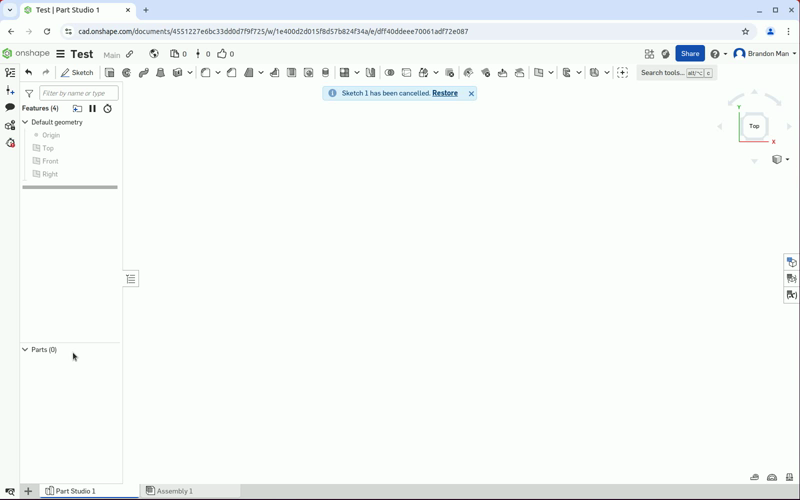
key(y)
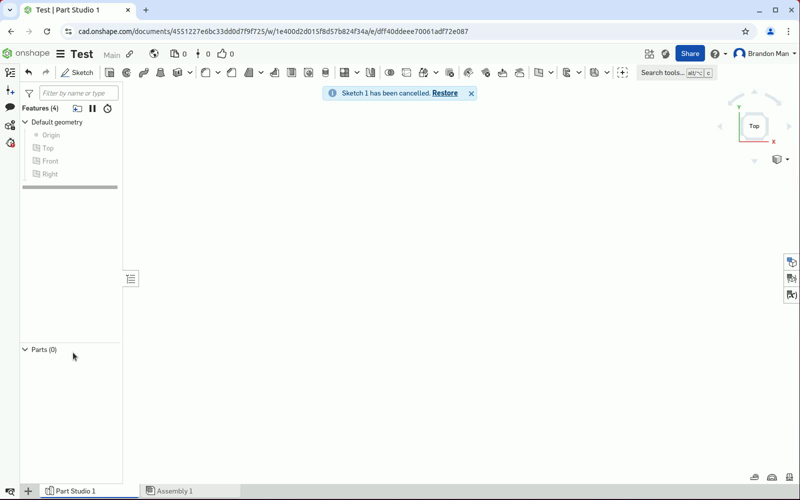
key(shift+p)
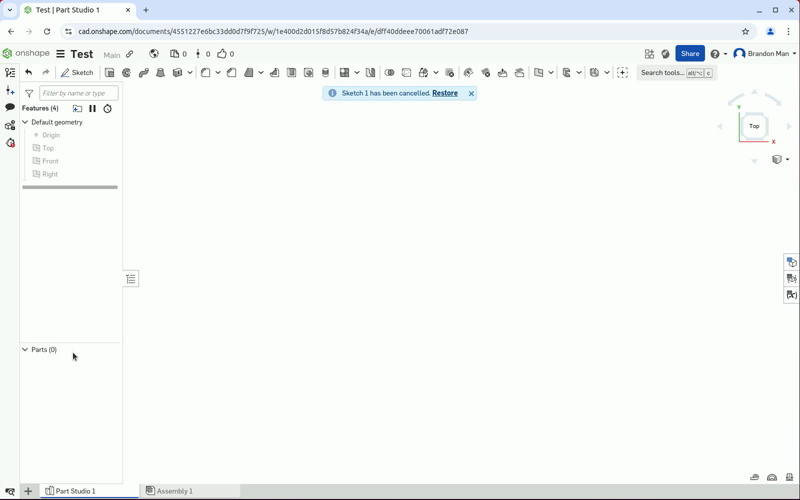
key(space)
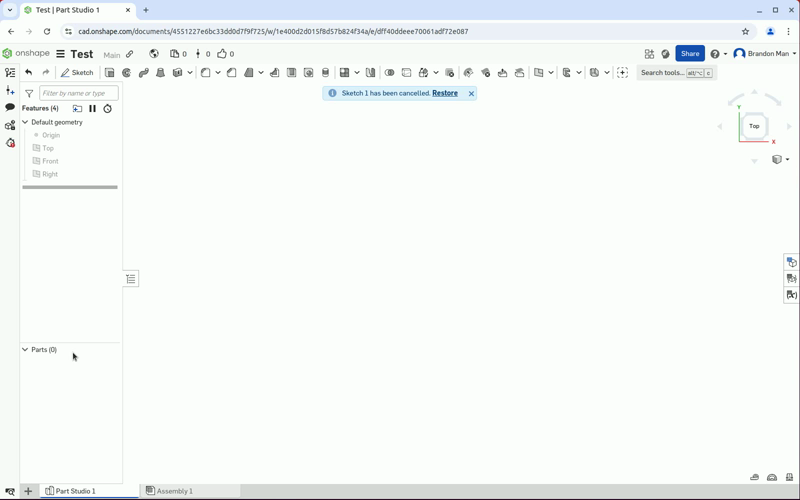
key_down(shift)
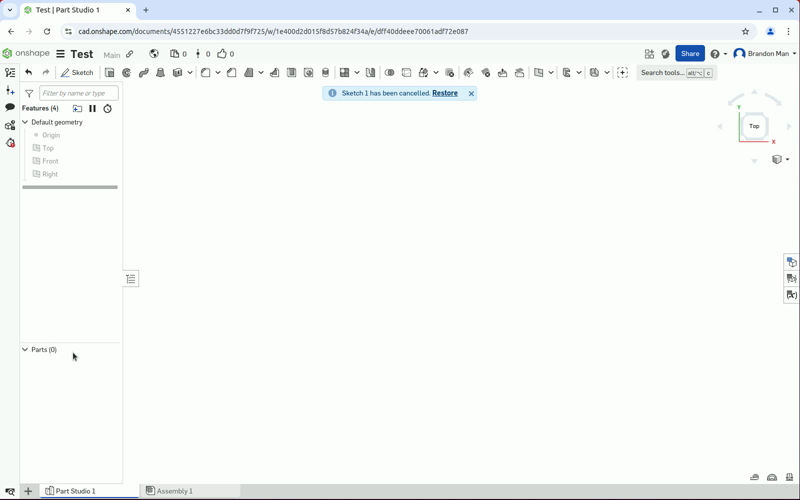
key(up)
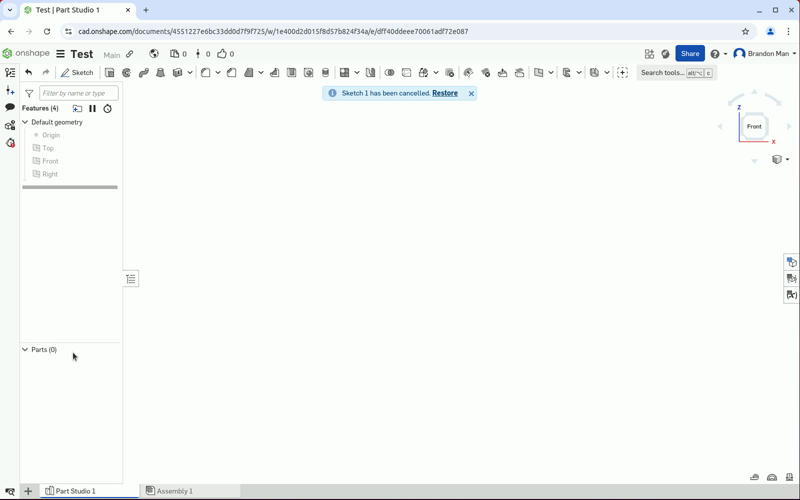
key_up(shift)
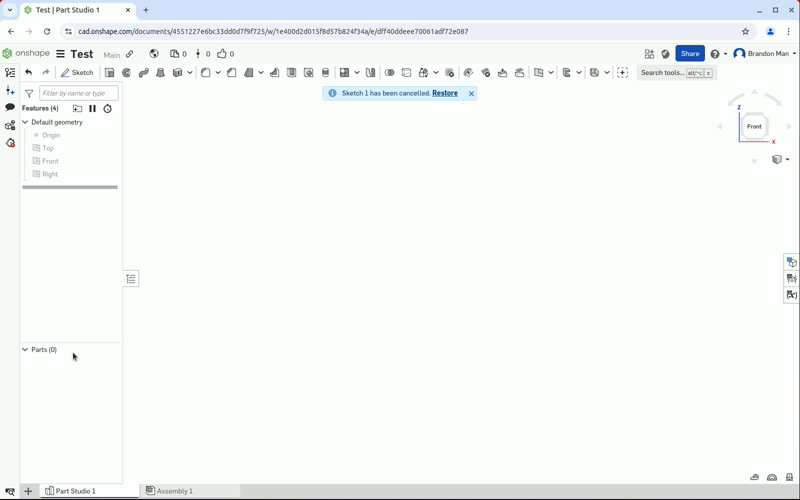
mouse_move(73, 352)
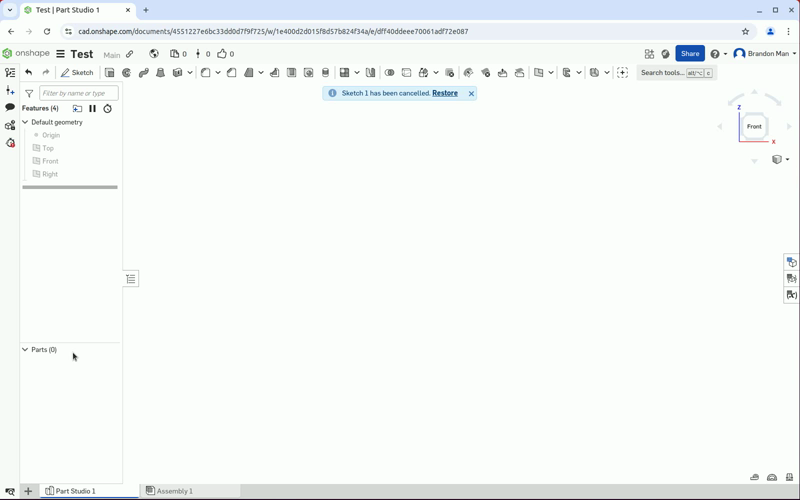
key(shift+y)
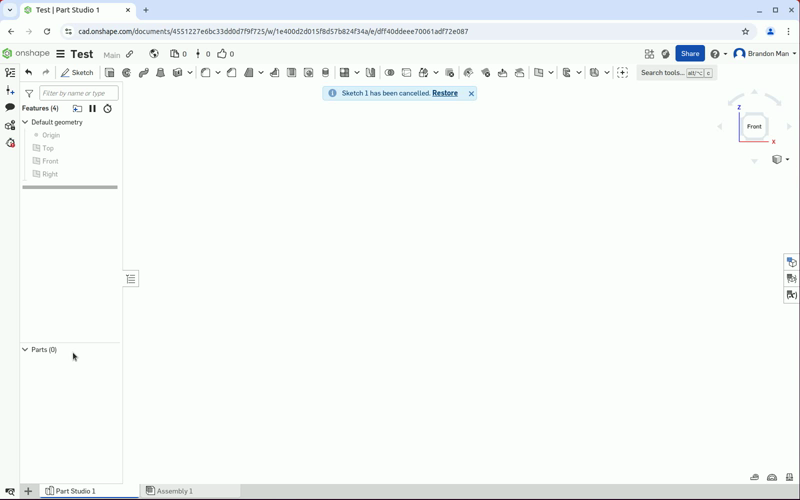
key(shift+s)
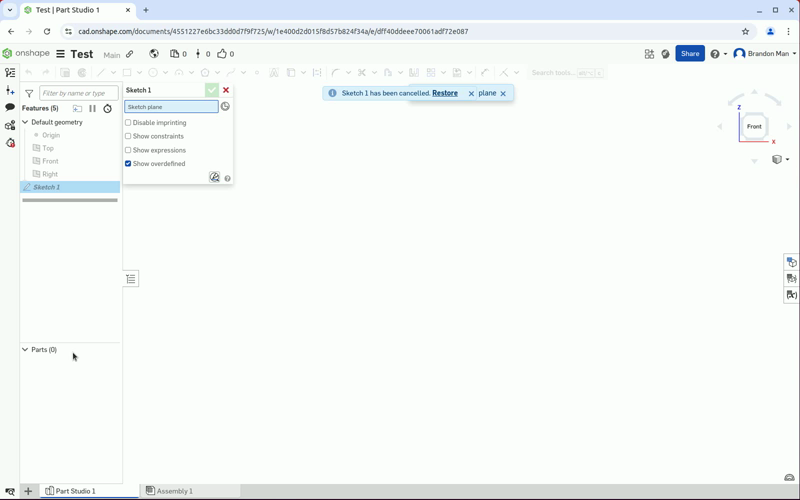
mouse_move(73, 163)
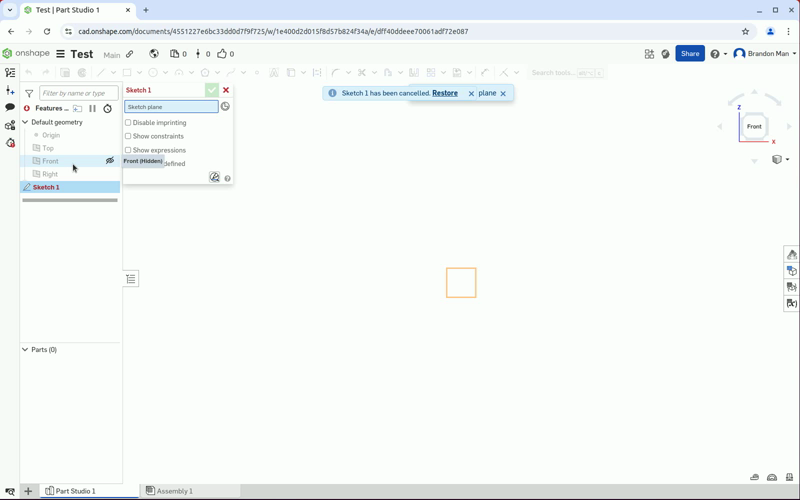
click(73, 163)
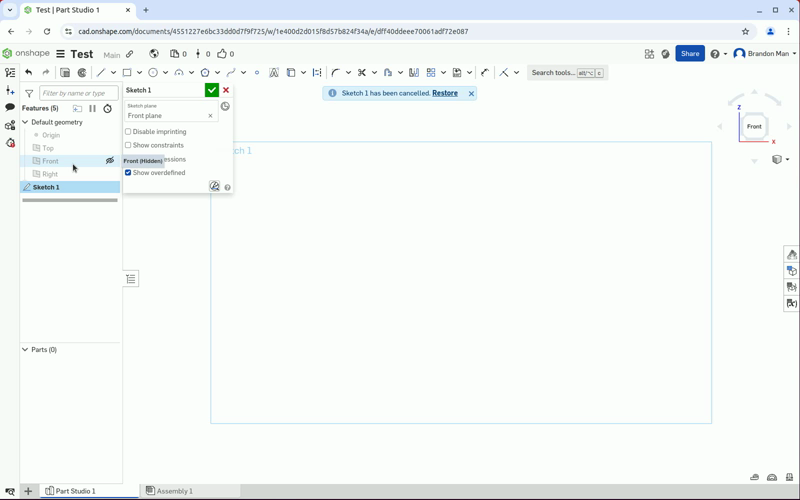
mouse_move(73, 352)
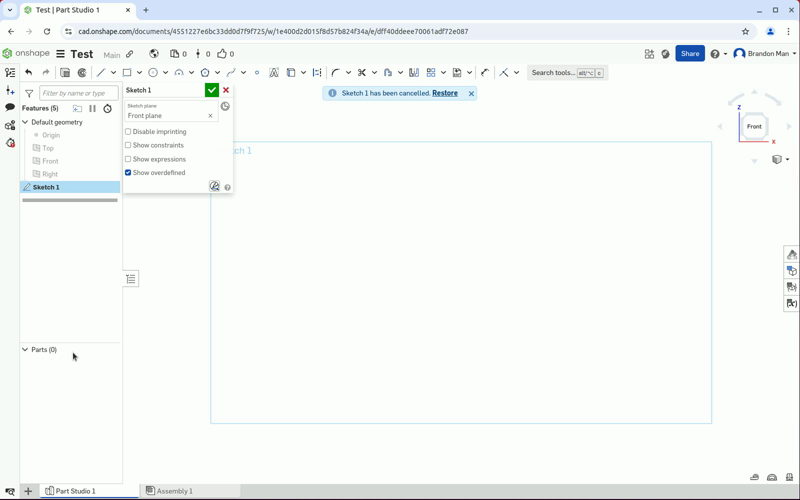
key(y)
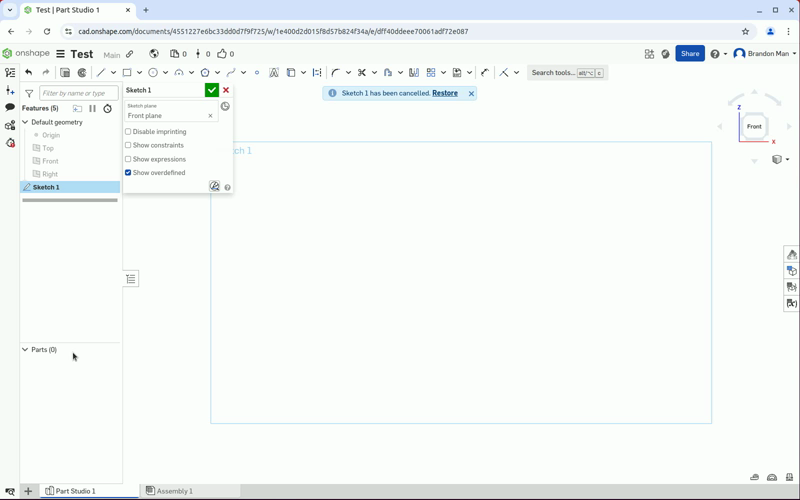
key(l)
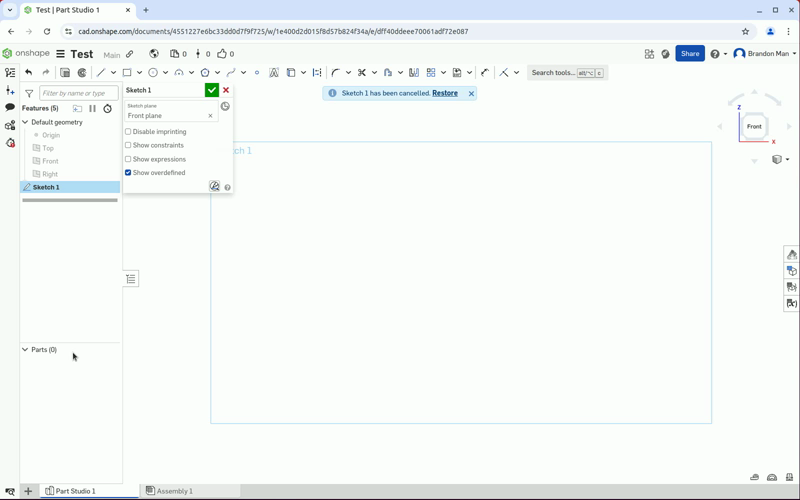
key_down(shift)
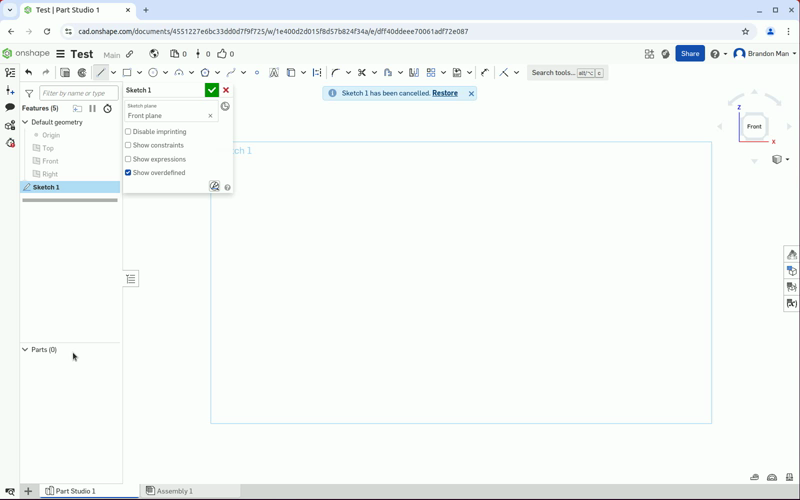
mouse_move(501, 282)
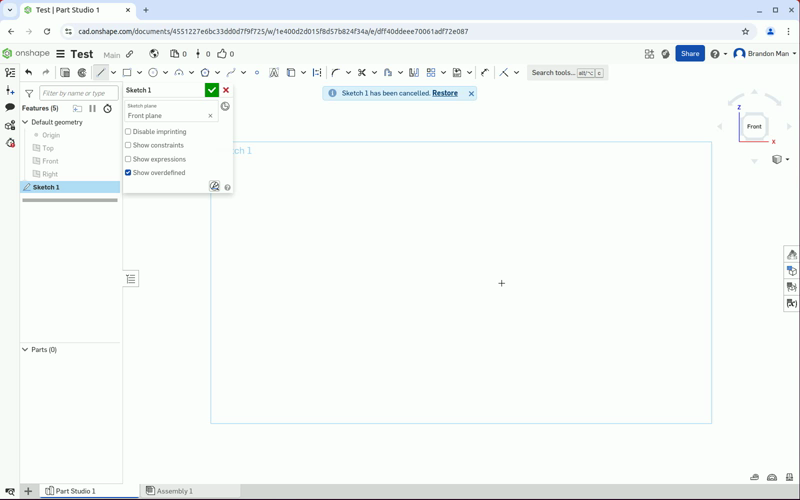
click(501, 282)
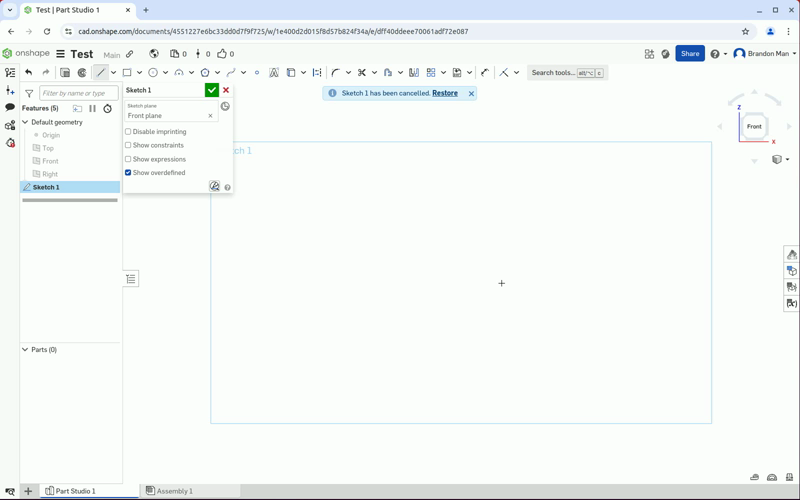
key_up(shift)
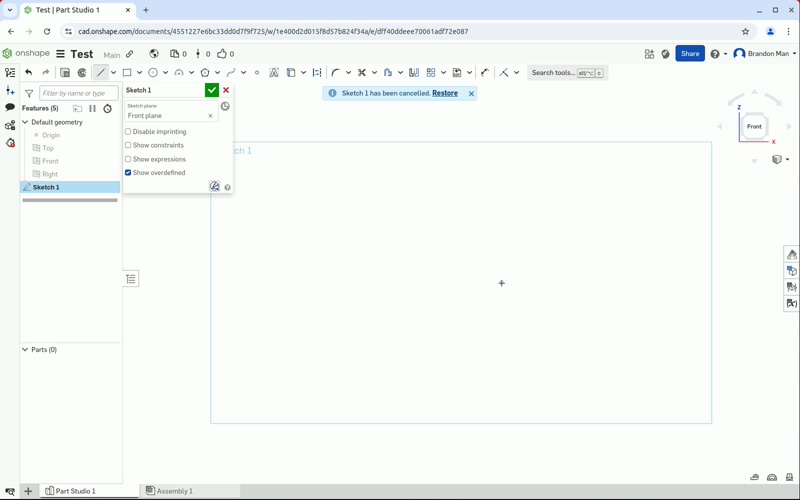
key_down(shift)
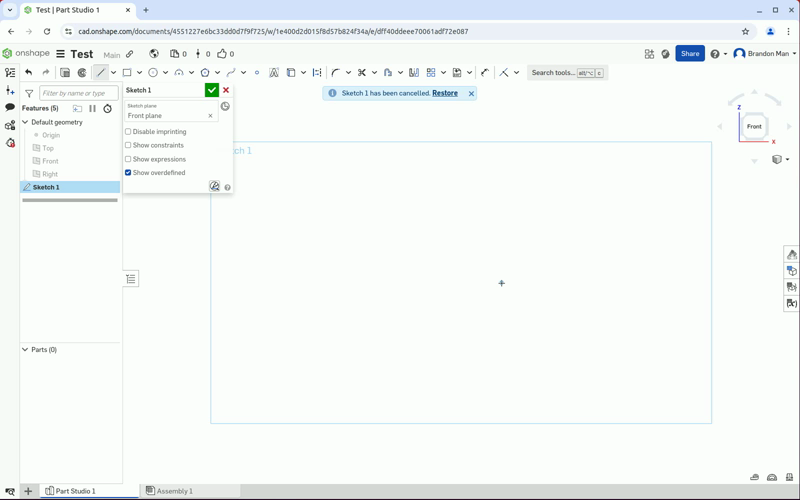
mouse_move(531, 282)
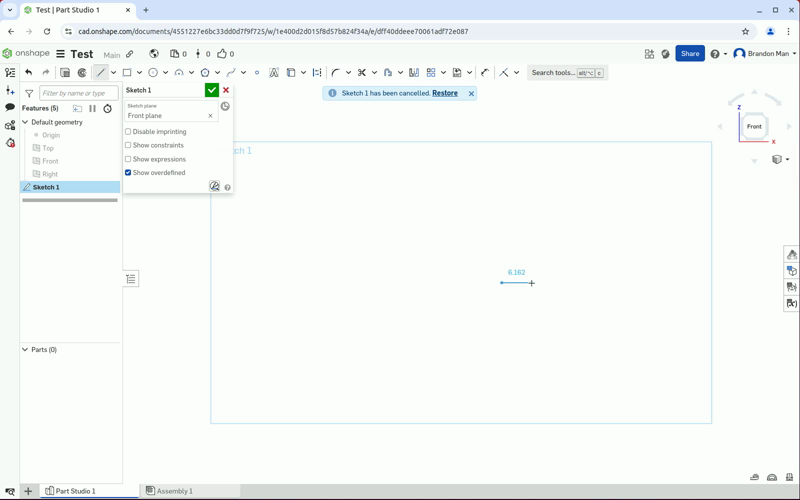
mouse_move(542, 282)
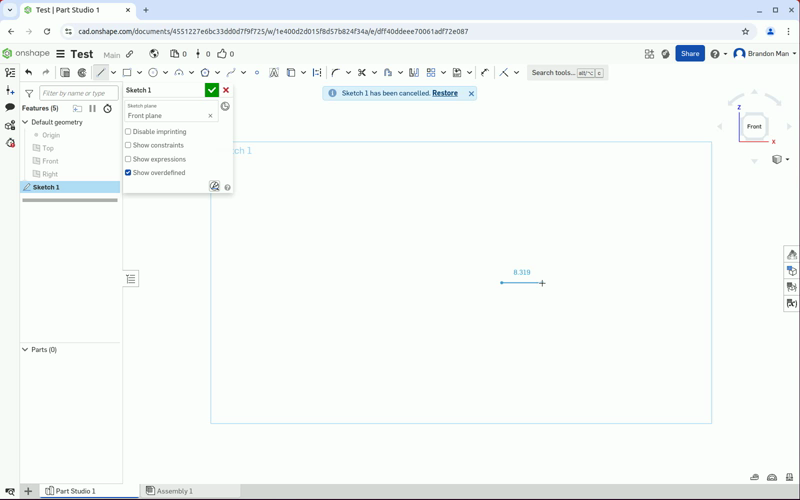
click(542, 282)
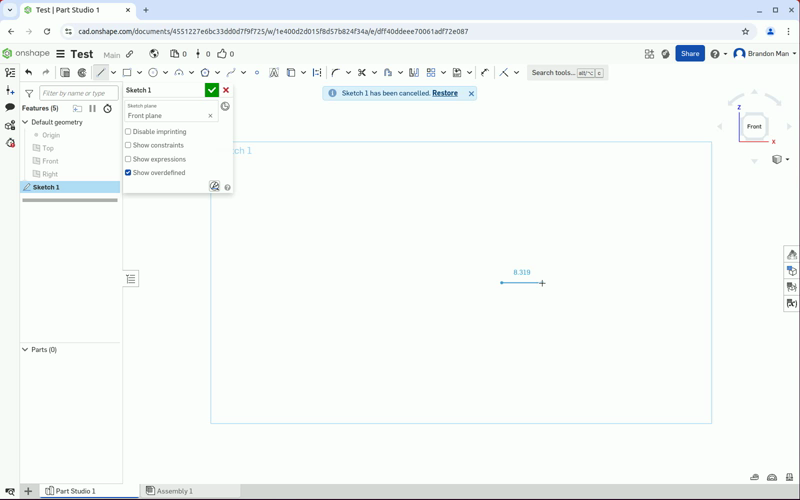
key_up(shift)
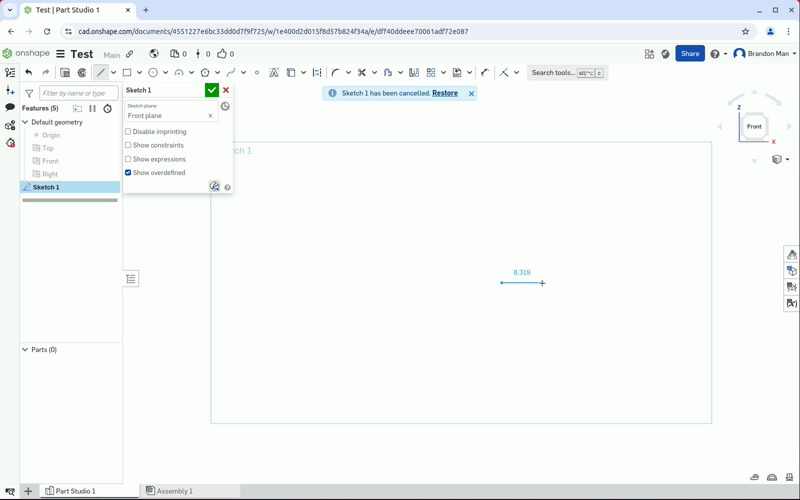
key_down(shift)
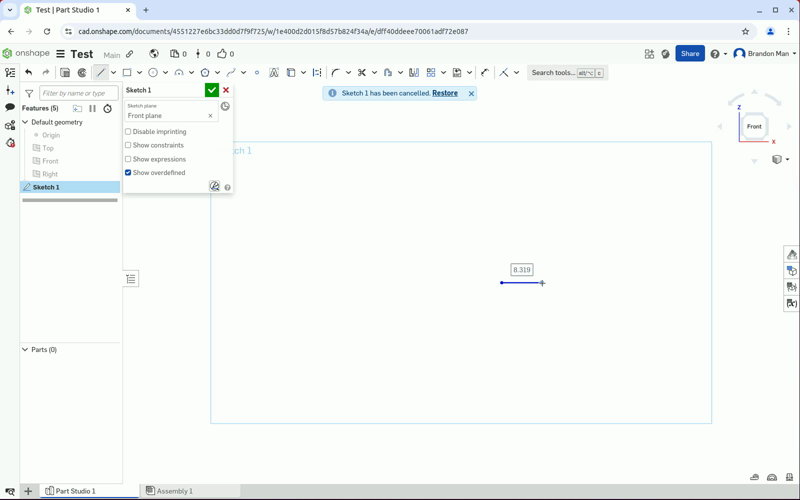
mouse_move(501, 208)
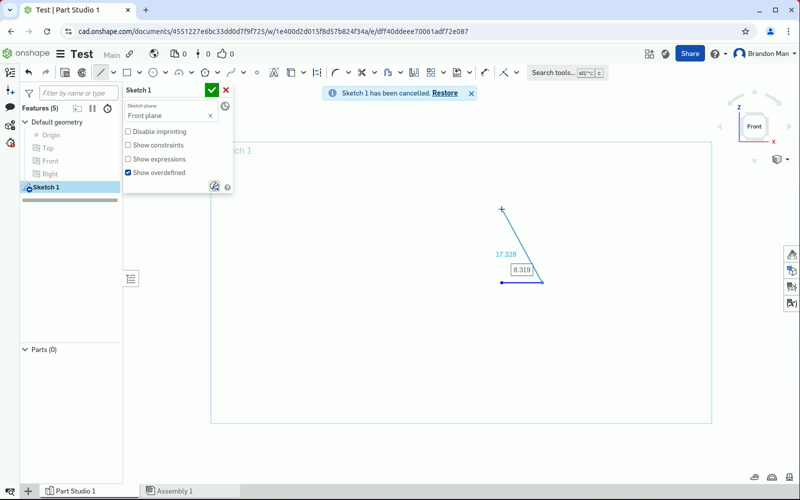
click(501, 208)
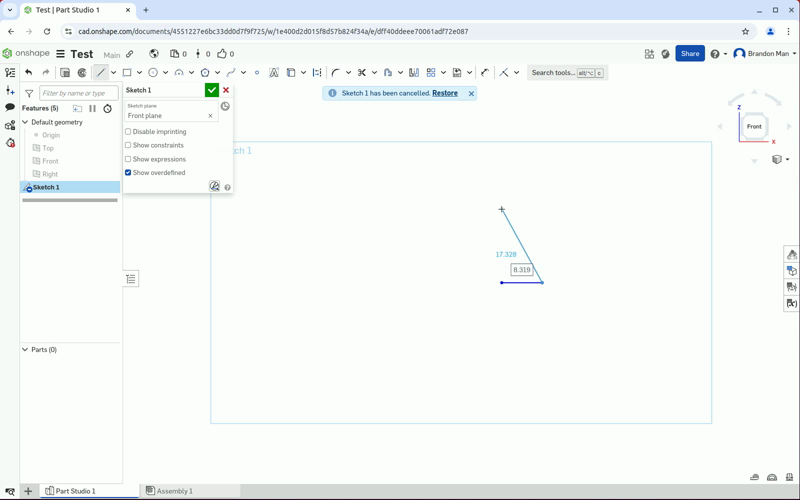
key_up(shift)
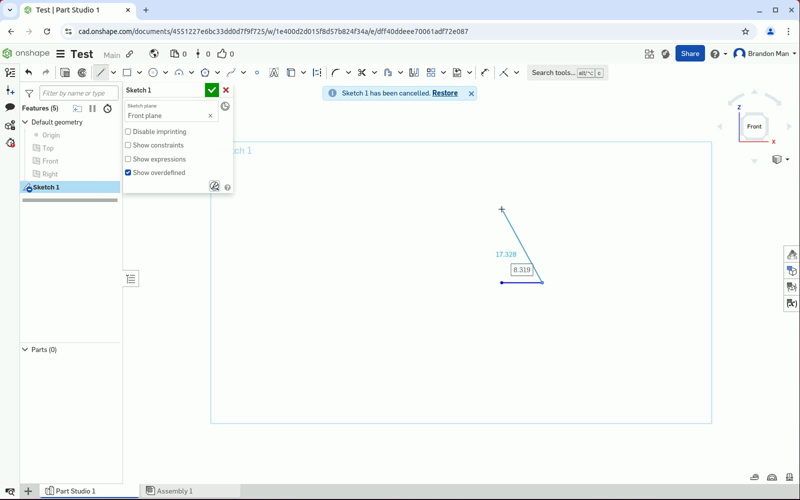
key_down(shift)
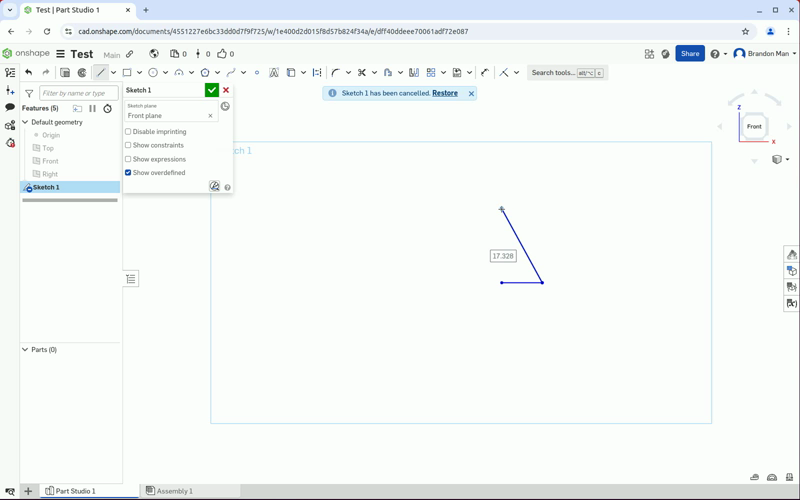
mouse_move(531, 208)
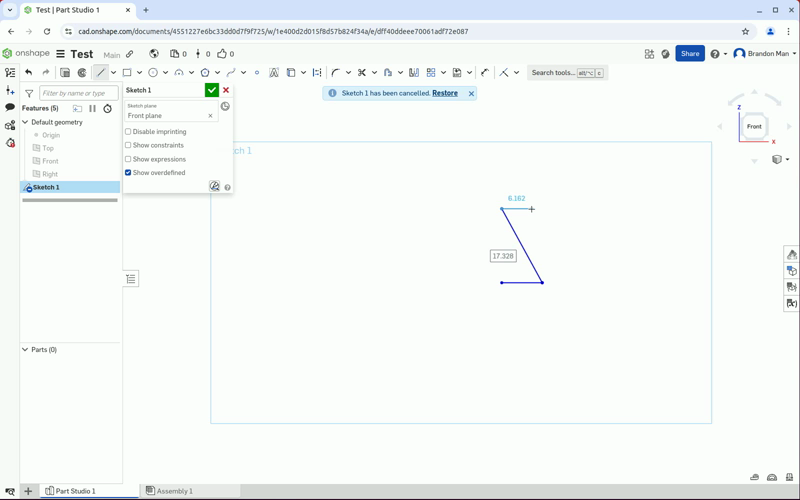
mouse_move(501, 244)
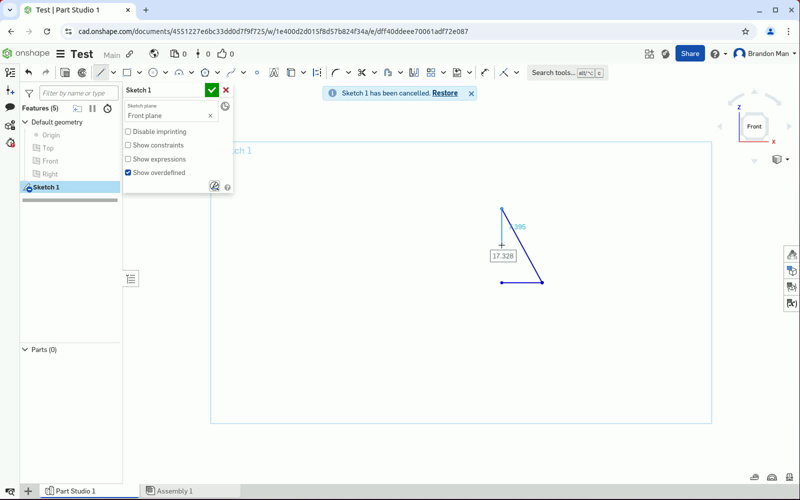
click(501, 244)
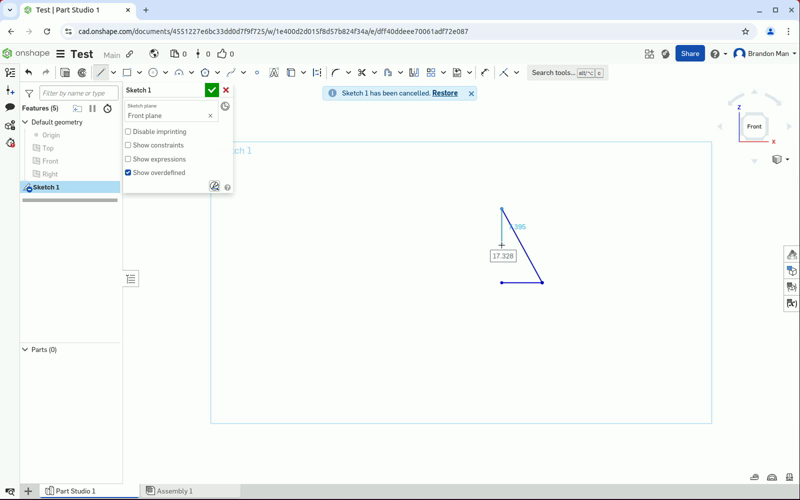
key_up(shift)
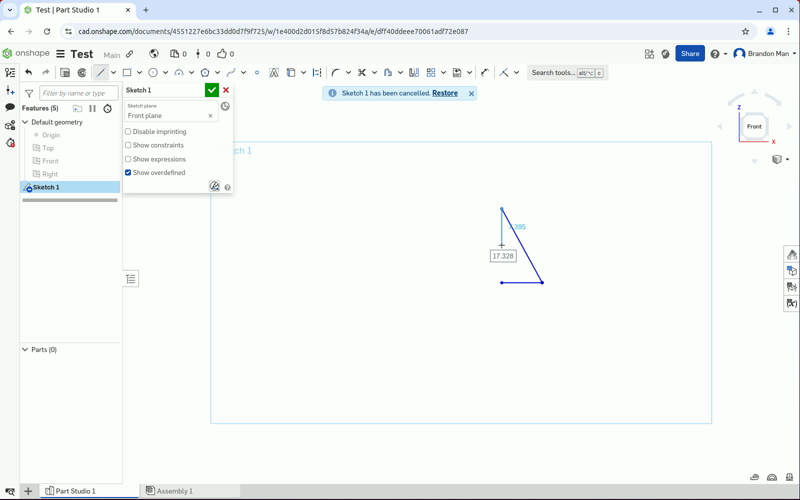
mouse_move(531, 244)
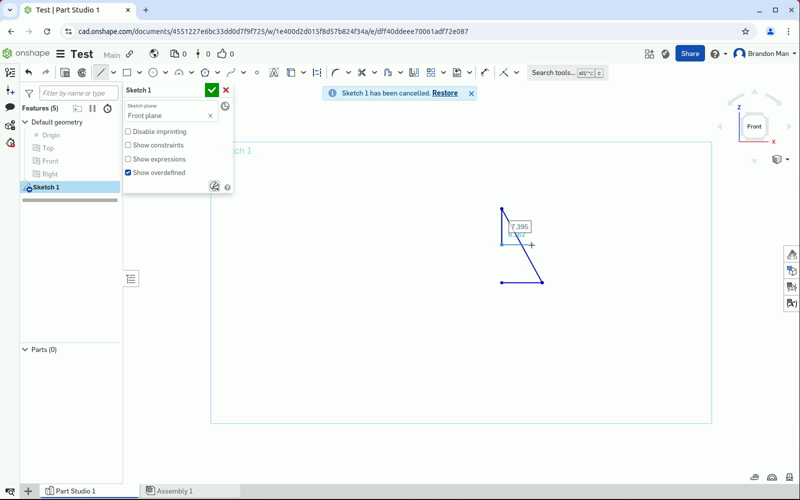
key_down(shift)
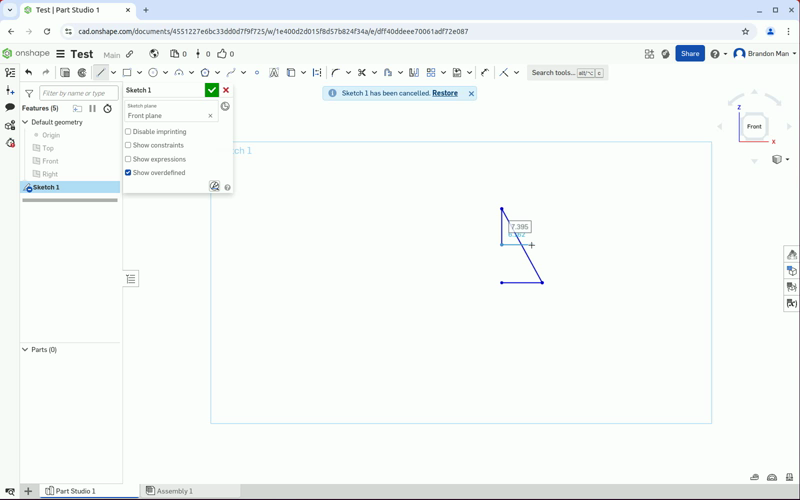
mouse_move(501, 282)
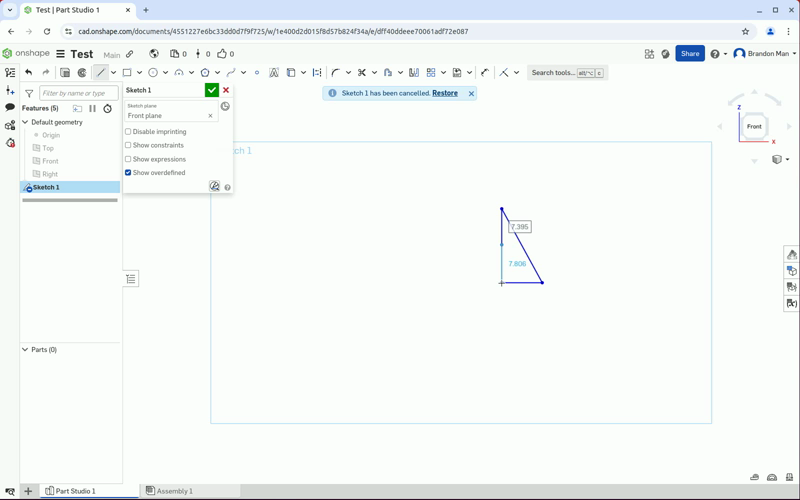
key_up(shift)
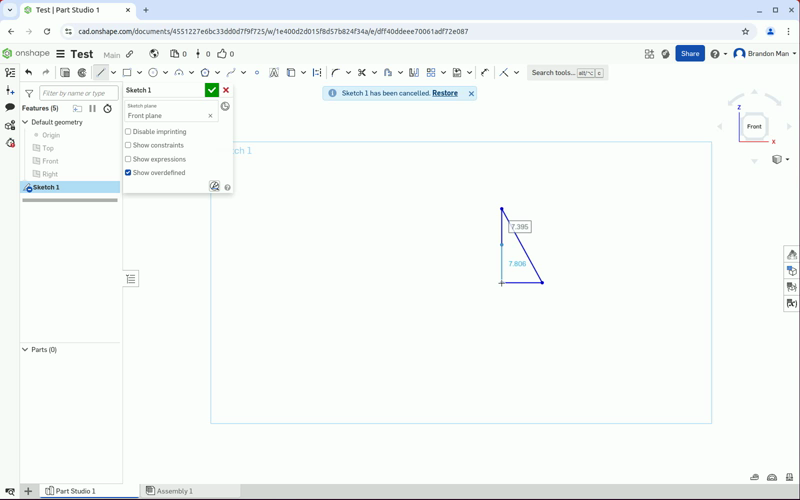
click(501, 282)
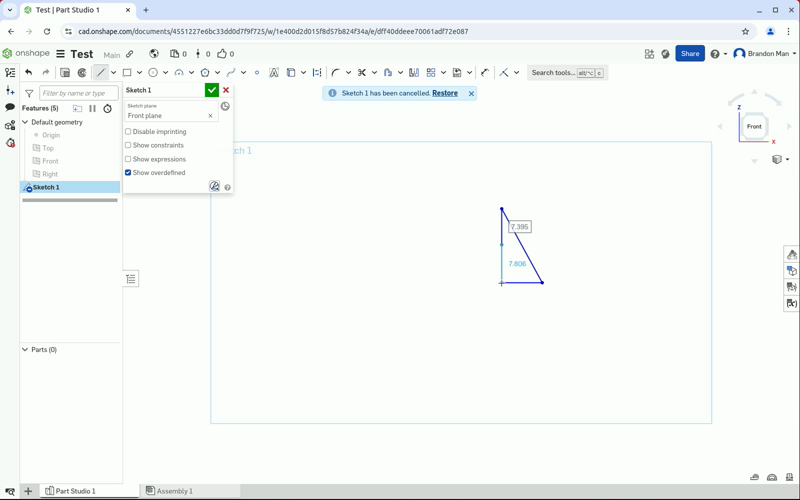
key(esc)
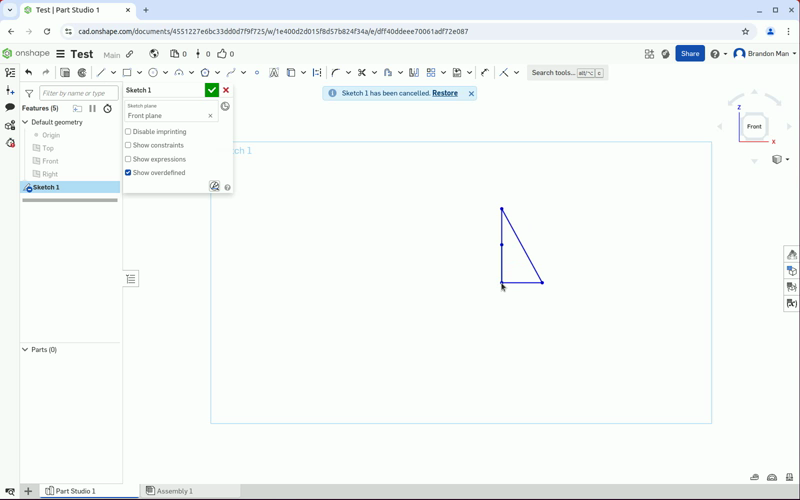
mouse_move(521, 247)
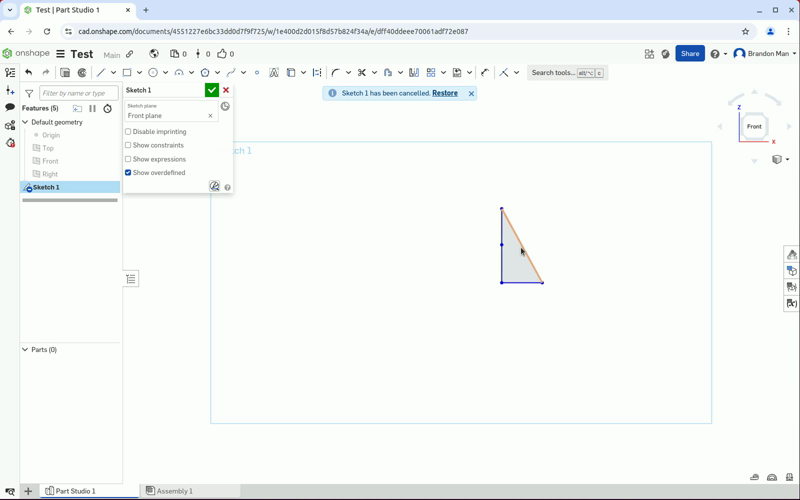
scroll(6)
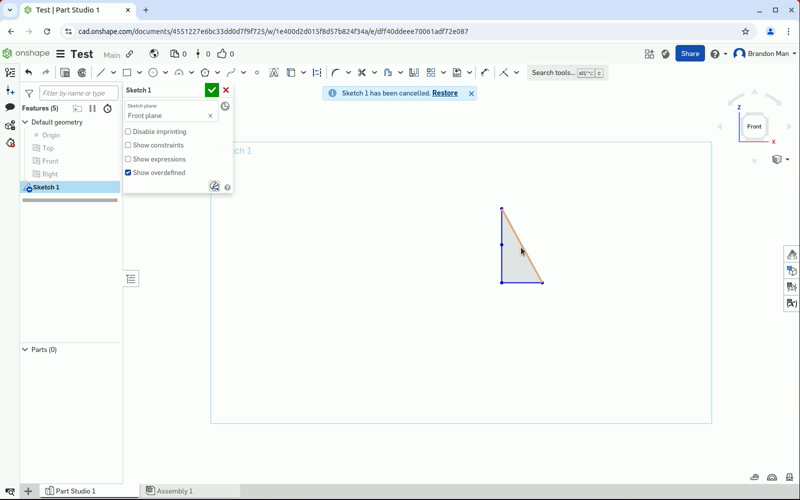
scroll(6)
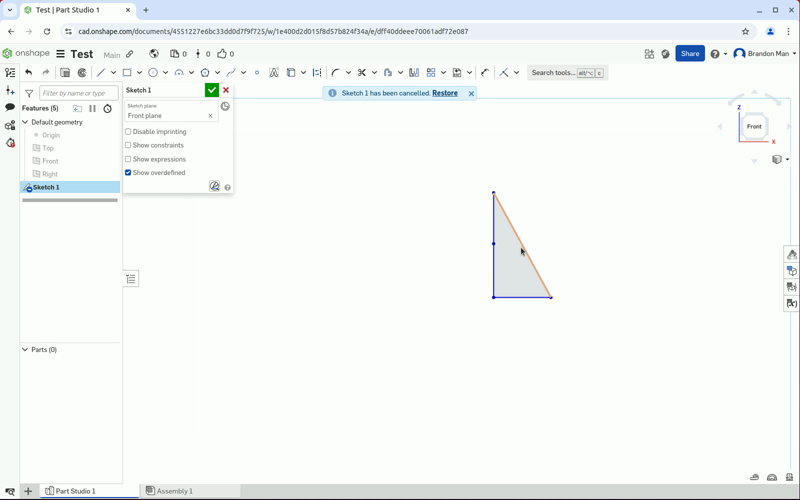
scroll(6)
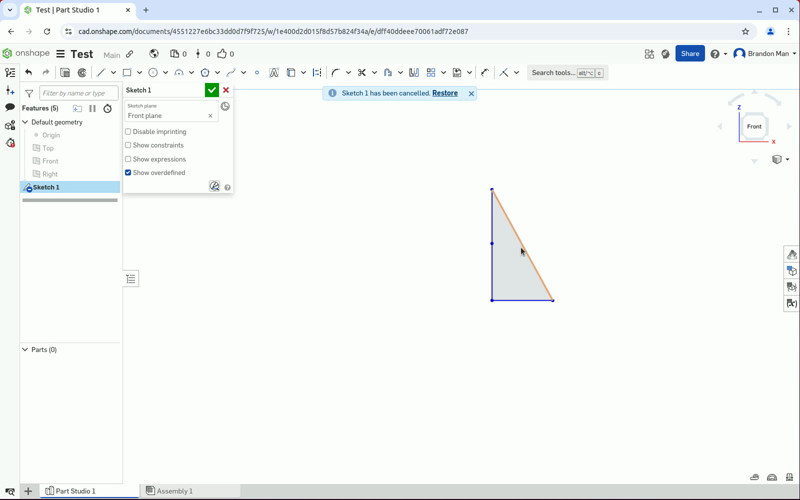
scroll(6)
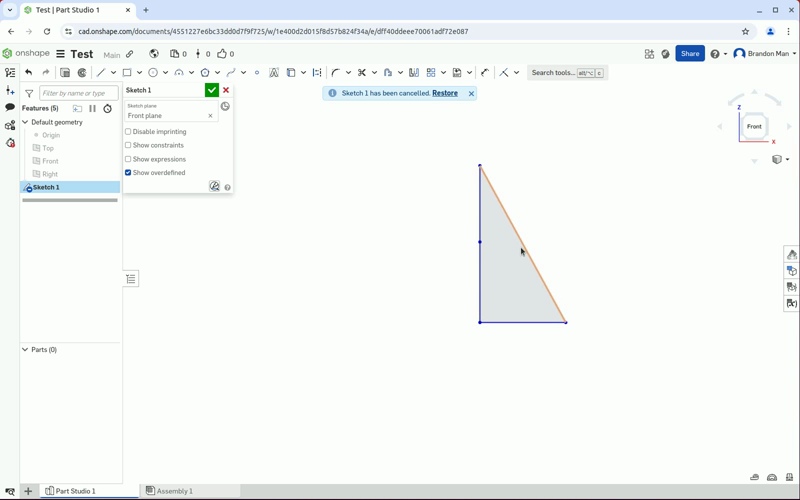
scroll(6)
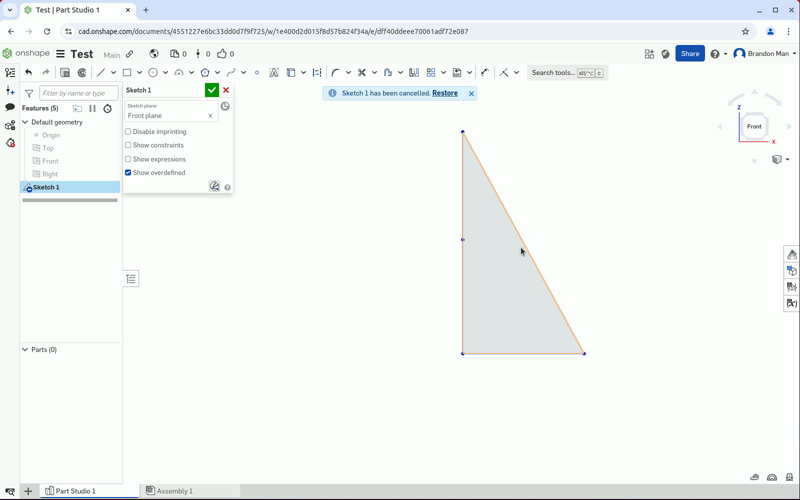
scroll(6)
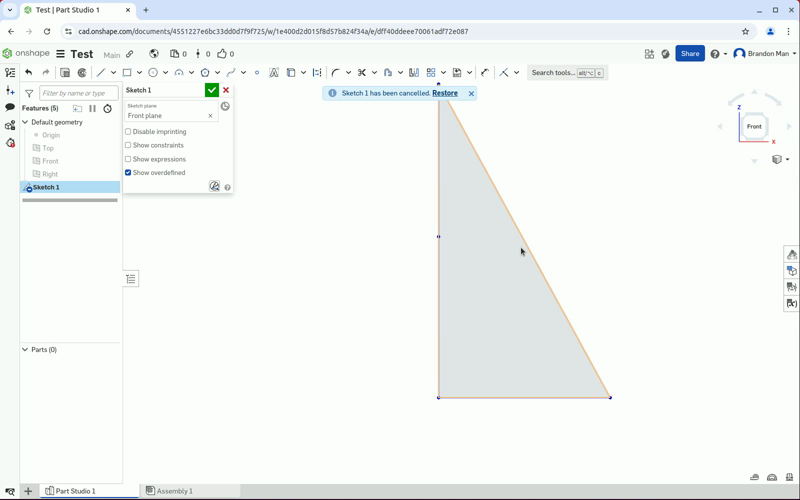
scroll(6)
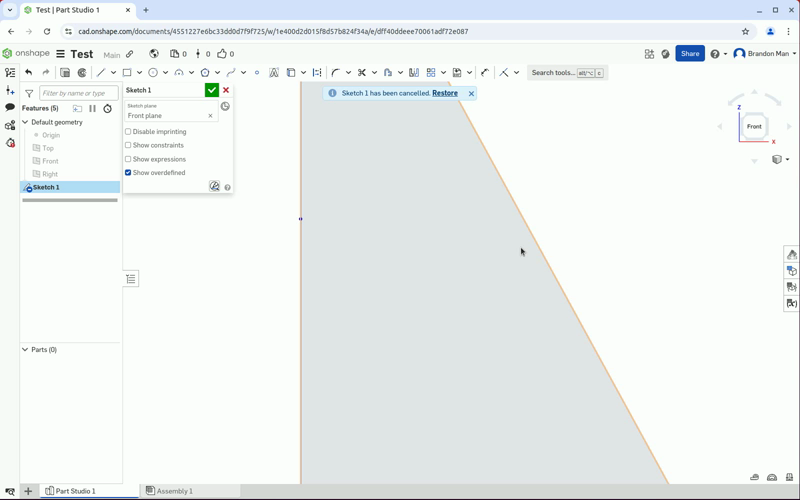
click(521, 247)
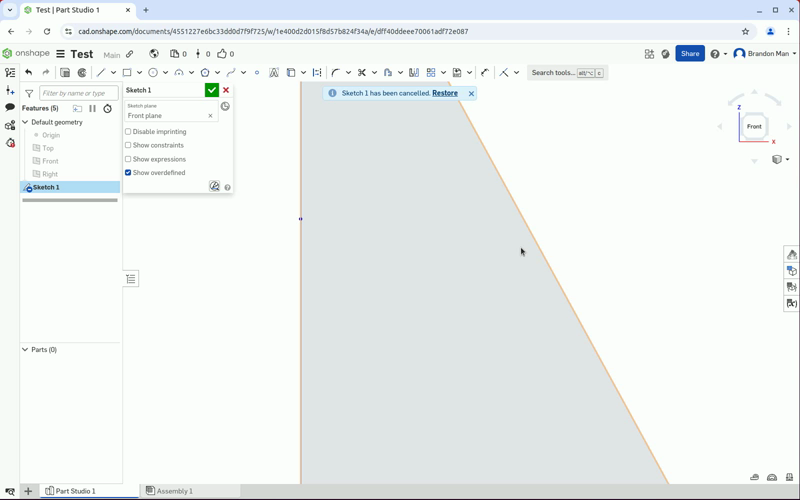
scroll(-6)
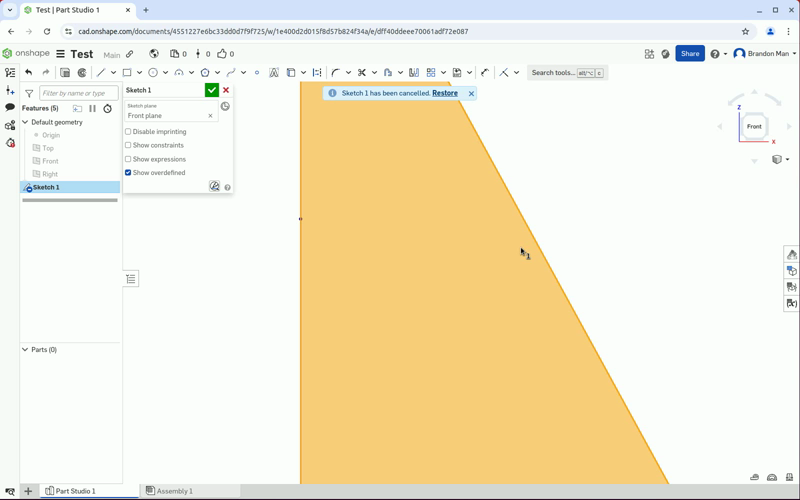
scroll(-6)
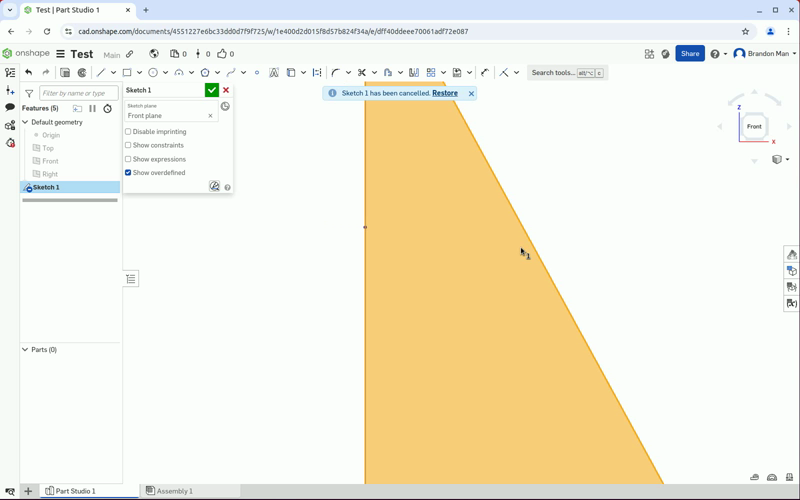
scroll(-6)
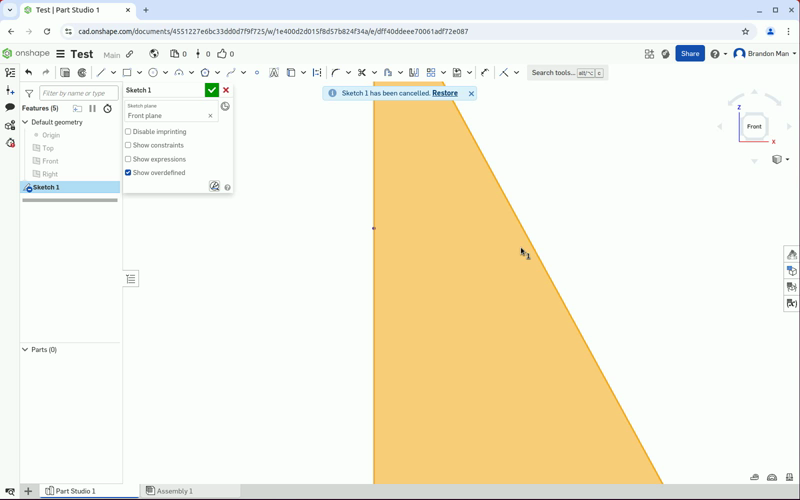
scroll(-6)
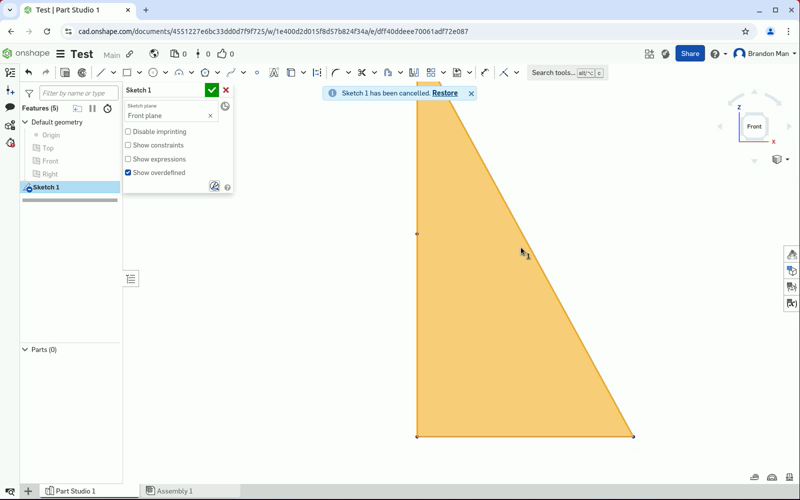
scroll(-6)
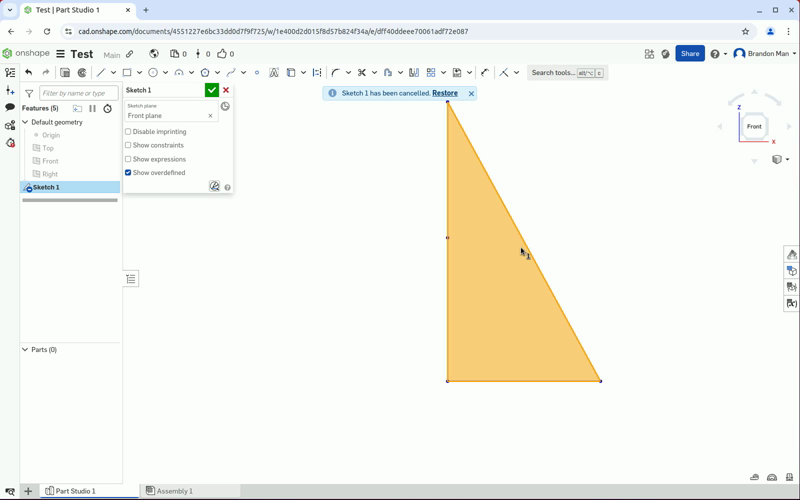
scroll(-6)
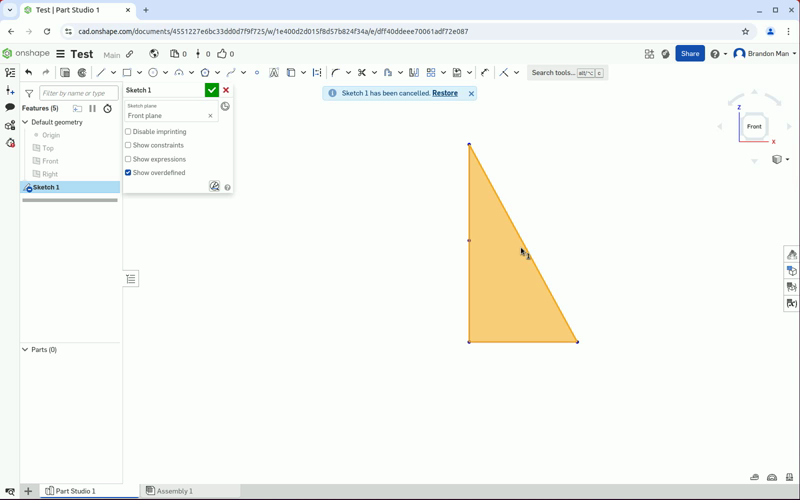
scroll(-6)
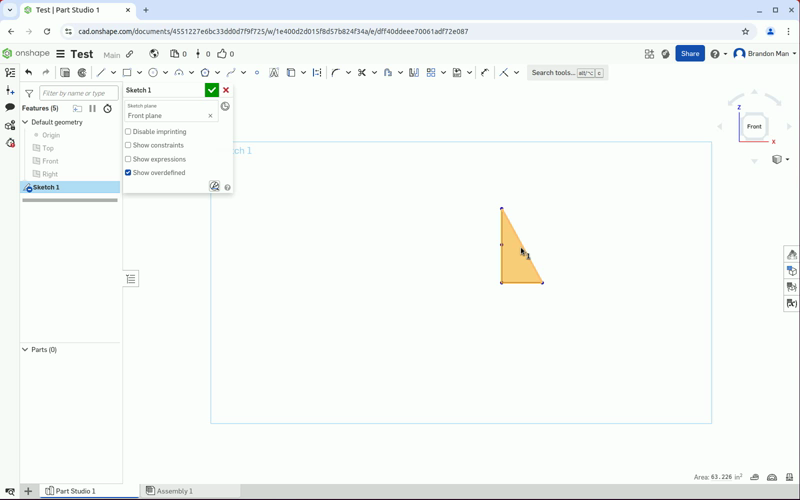
mouse_move(73, 352)
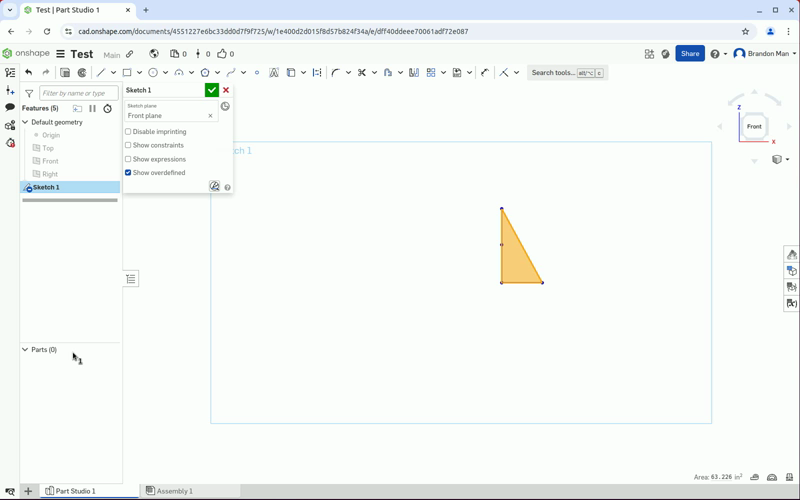
key(shift+y)
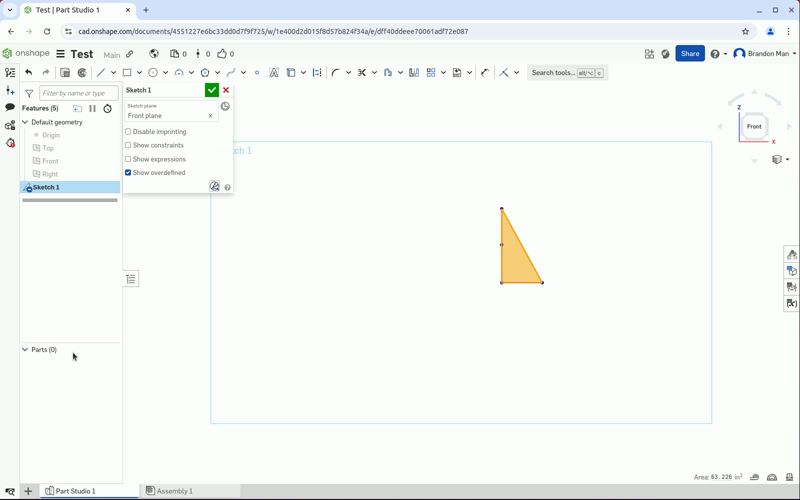
key(shift+e)
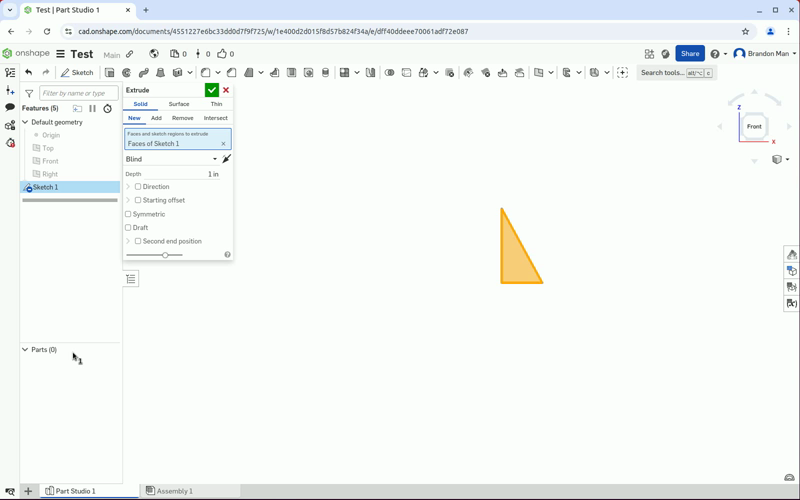
mouse_move(143, 106)
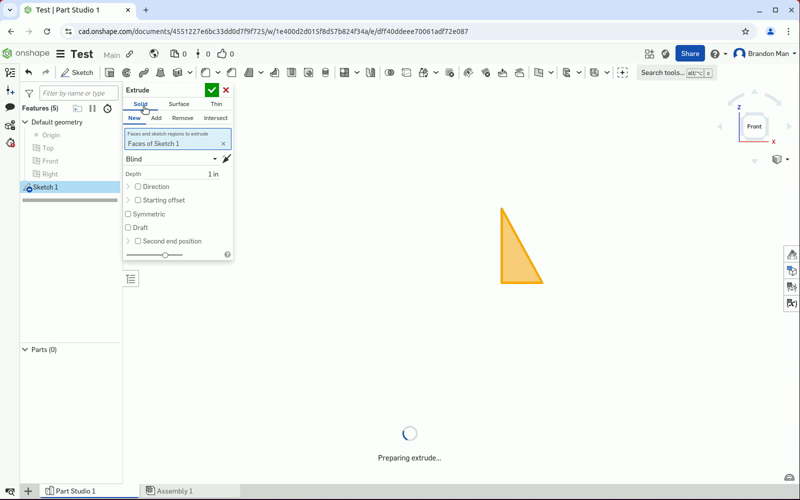
click(143, 106)
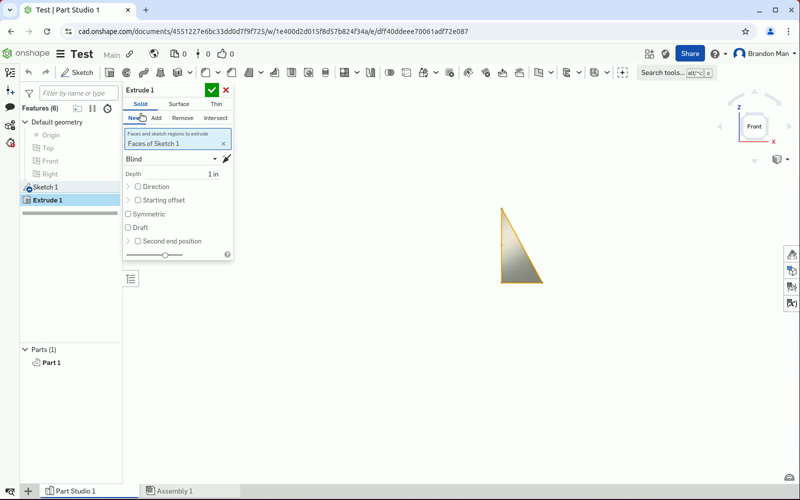
mouse_move(137, 120)
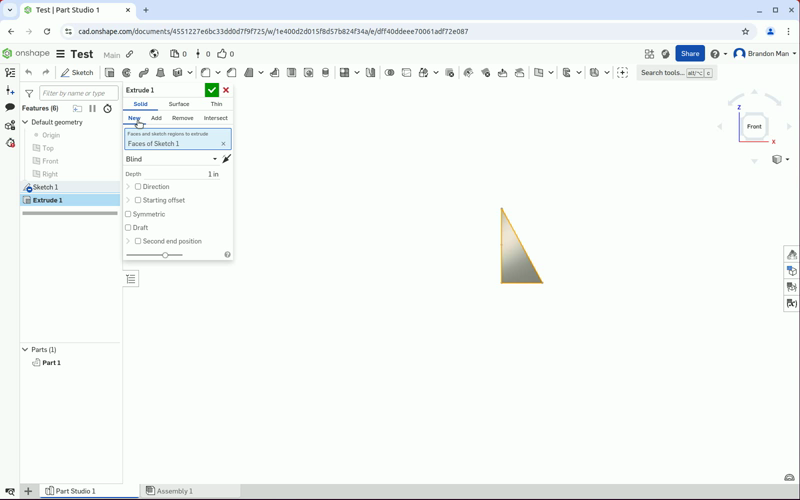
click(137, 120)
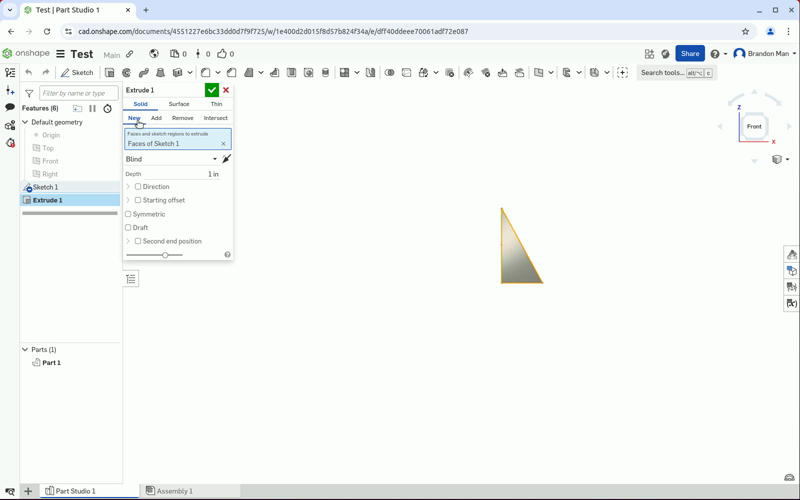
key(tab, 4)
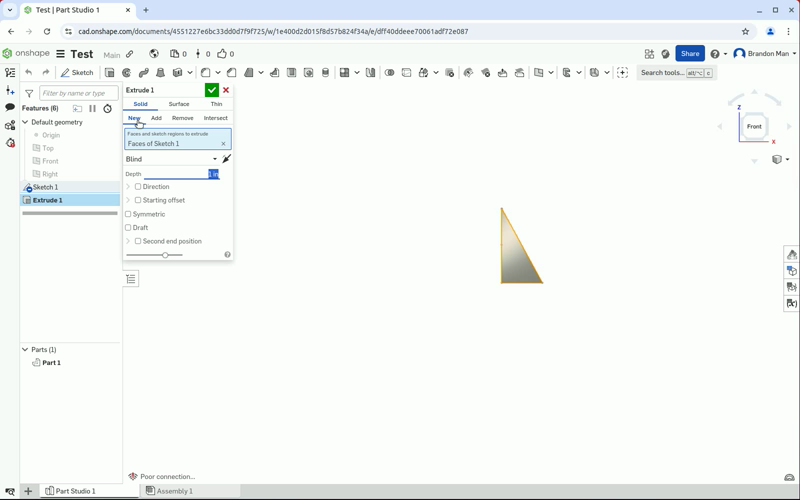
text(3.611)
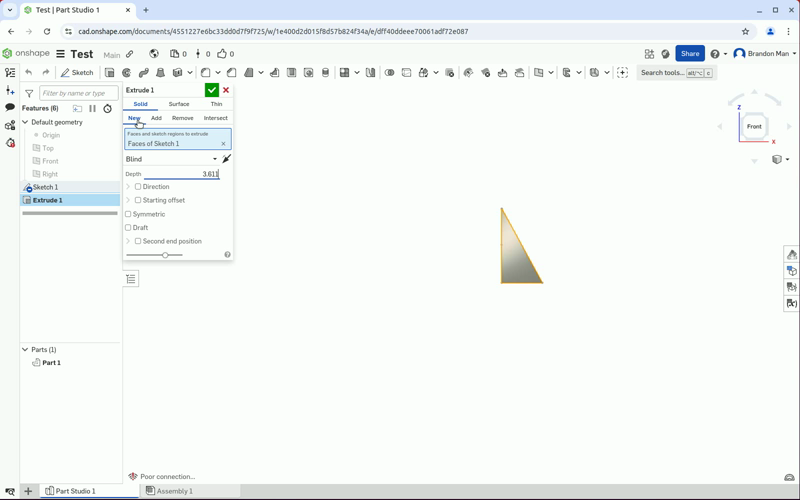
key(enter)
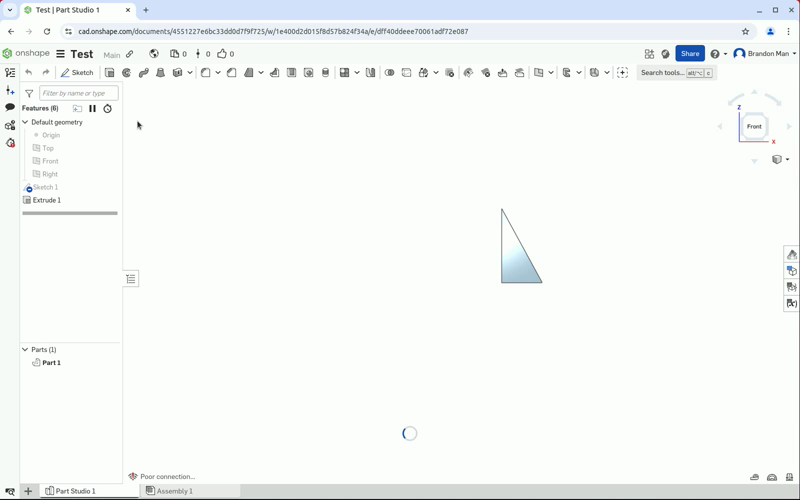
key(shift+h)
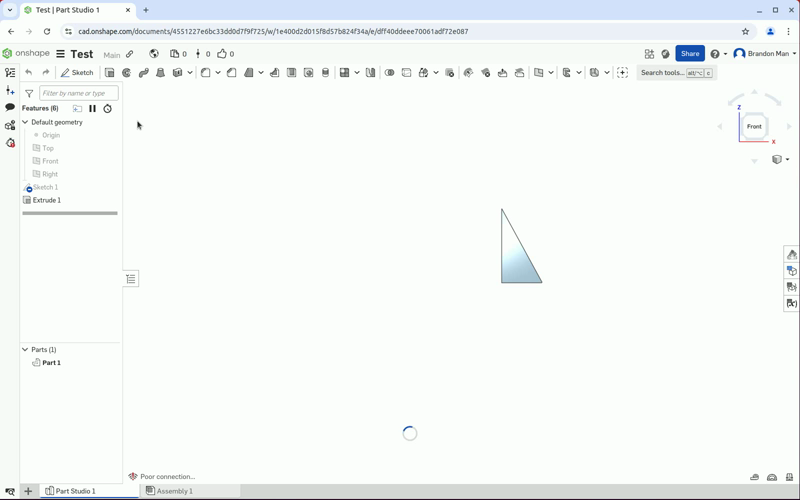
key(shift+h)
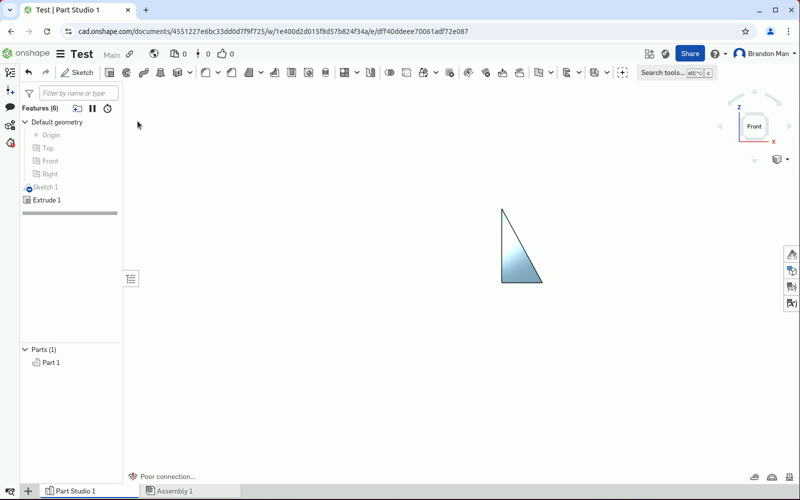
mouse_move(73, 189)
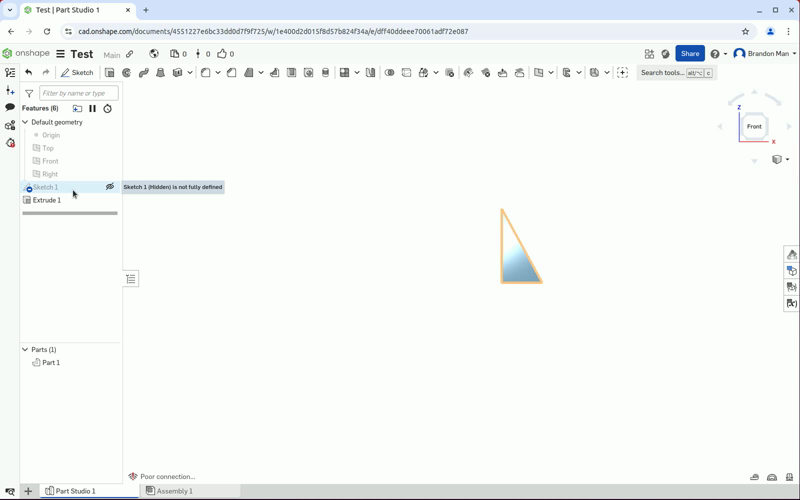
click(73, 189)
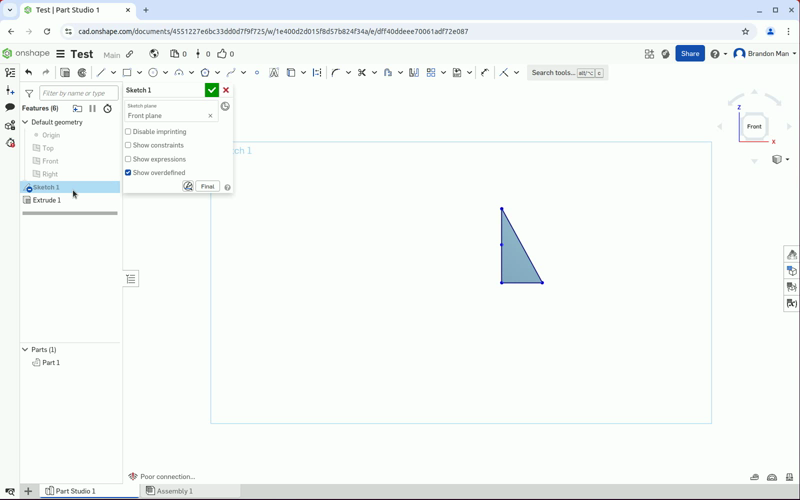
mouse_move(229, 92)
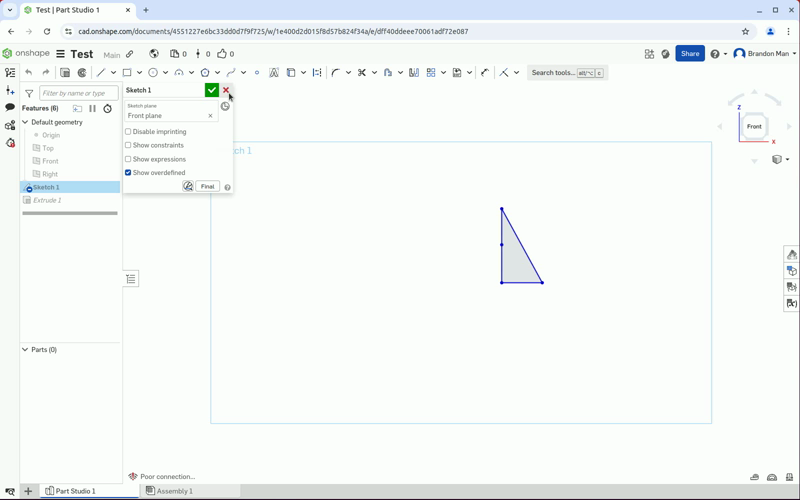
click(229, 92)
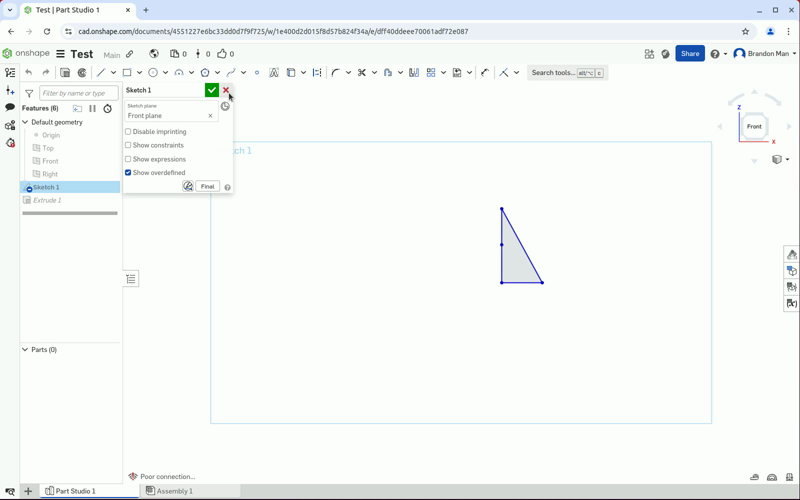
key(shift+s)
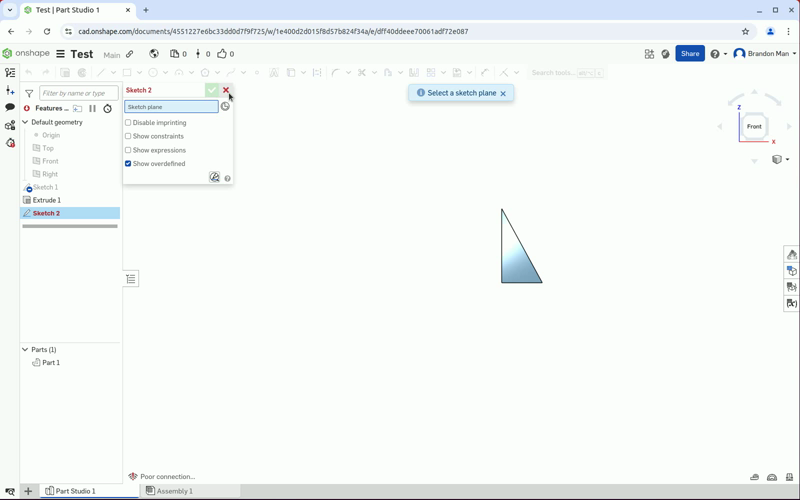
mouse_move(73, 163)
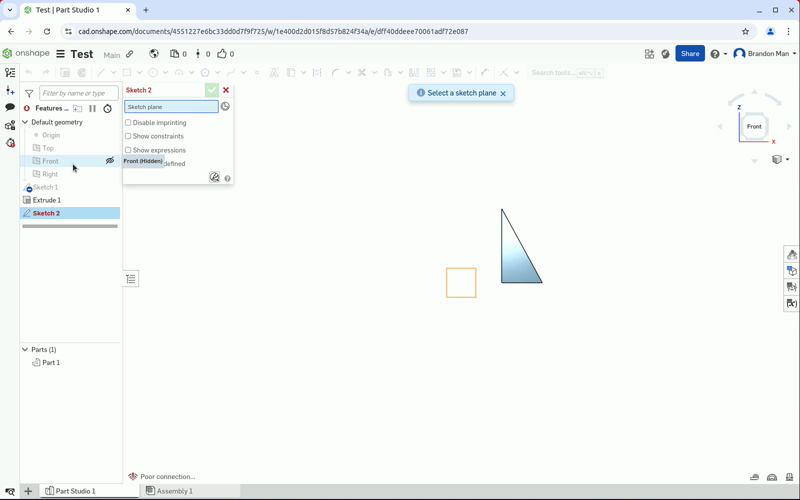
click(73, 163)
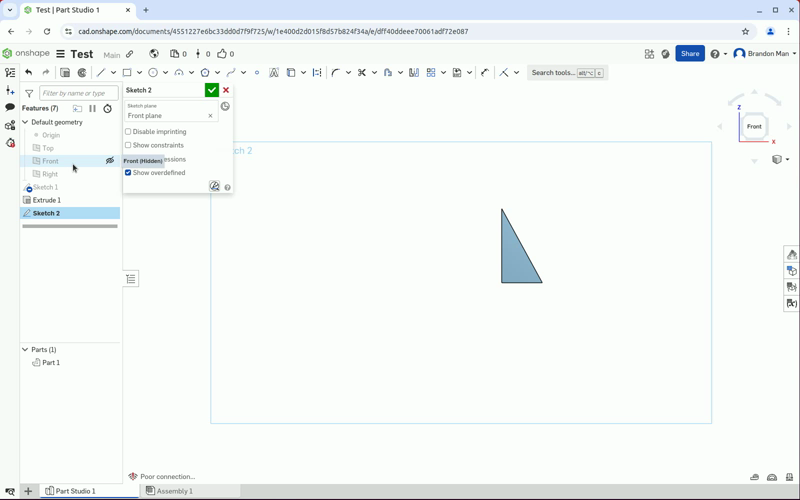
mouse_move(73, 352)
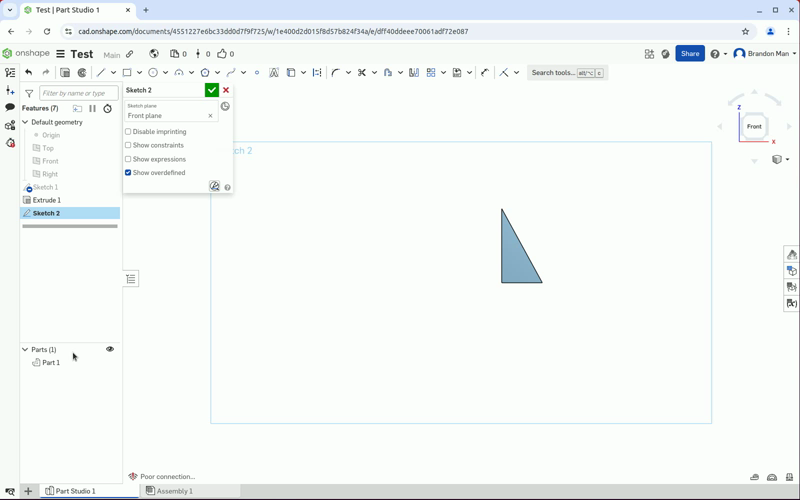
key(y)
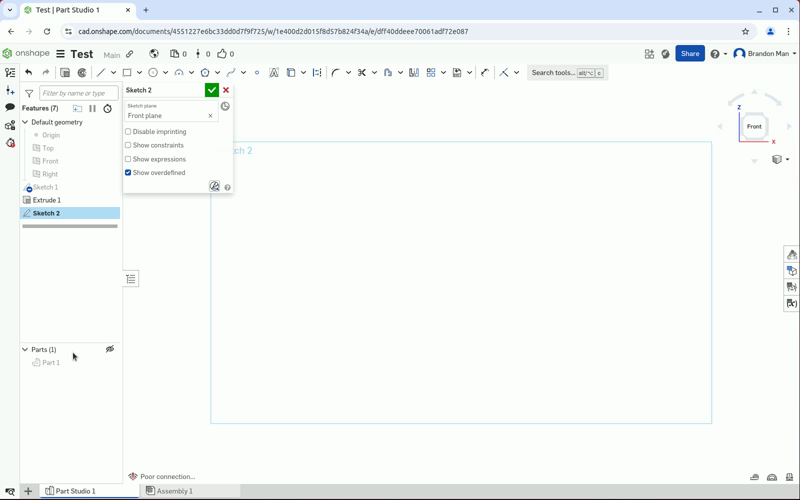
key(l)
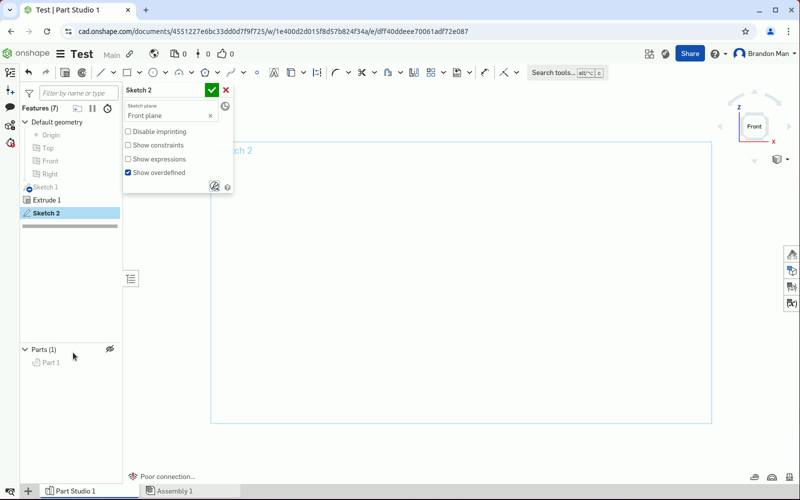
key_down(shift)
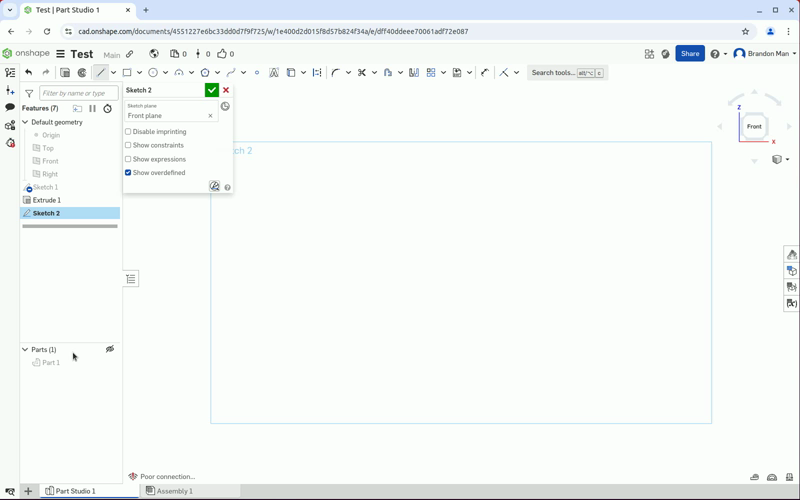
mouse_move(460, 282)
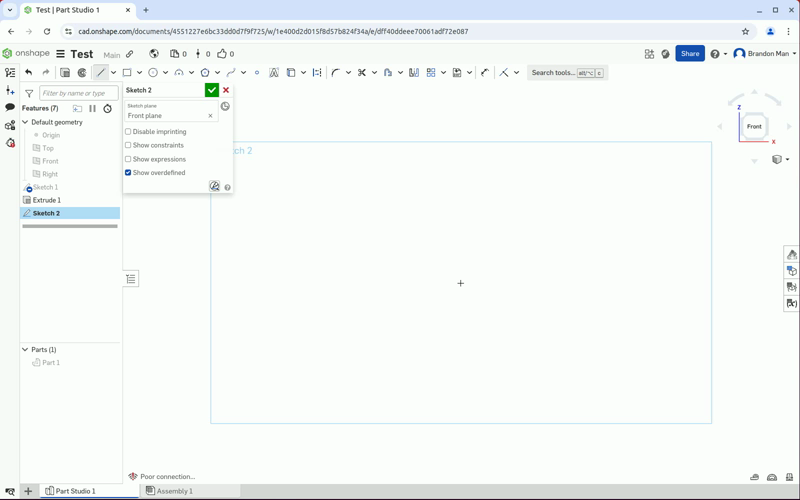
click(460, 282)
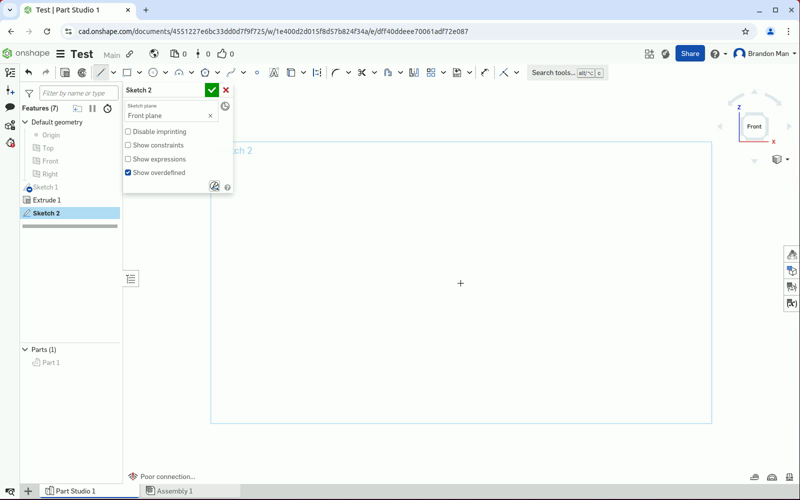
key_up(shift)
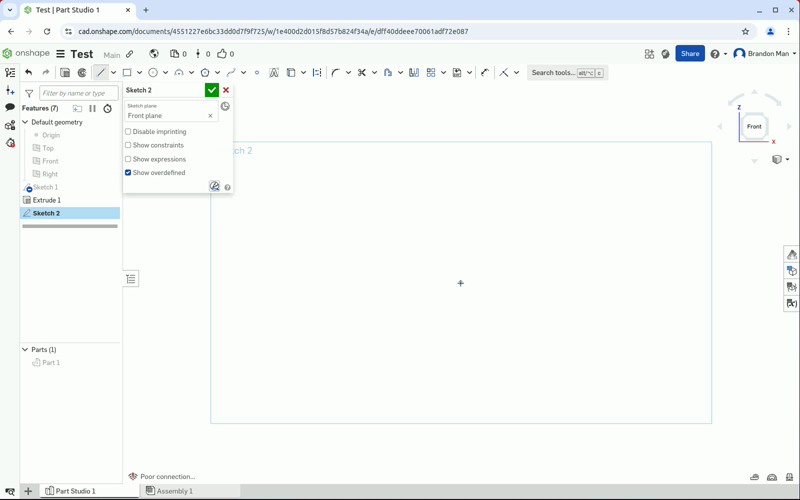
key_down(shift)
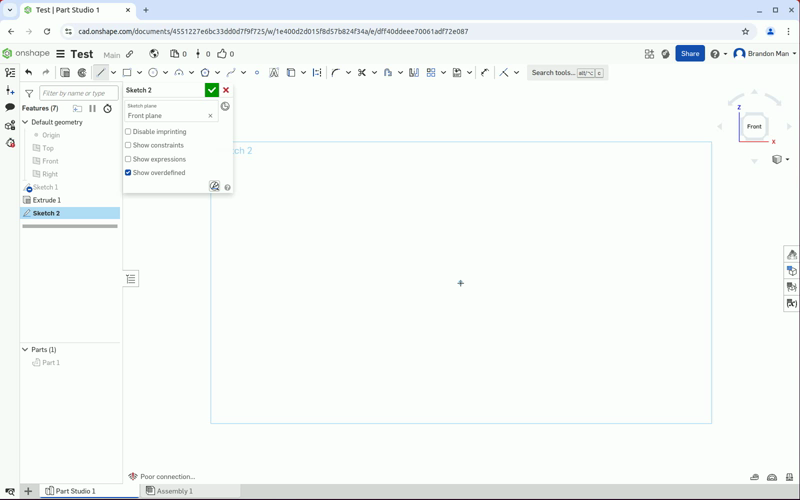
mouse_move(490, 282)
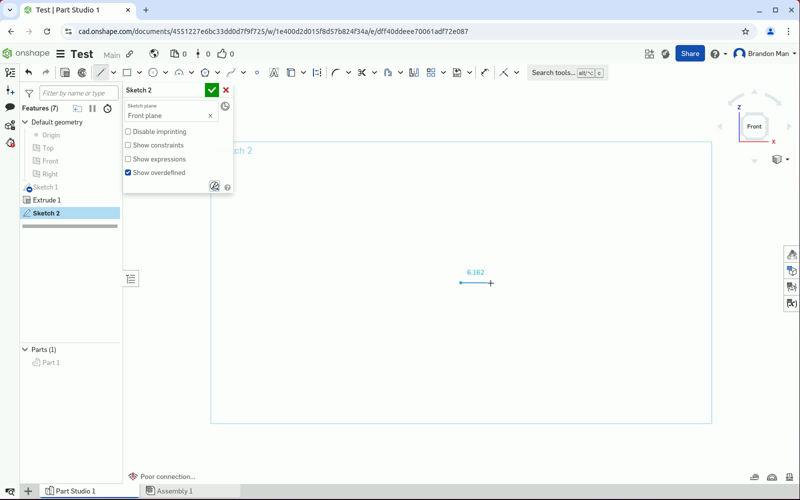
mouse_move(501, 282)
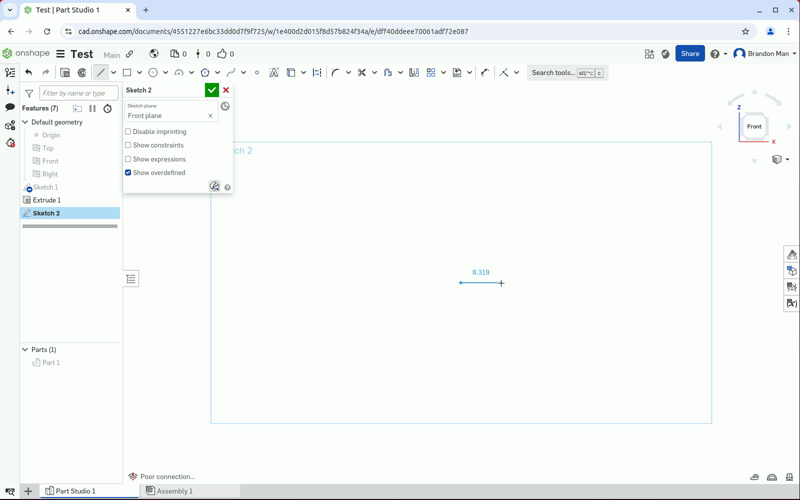
click(501, 282)
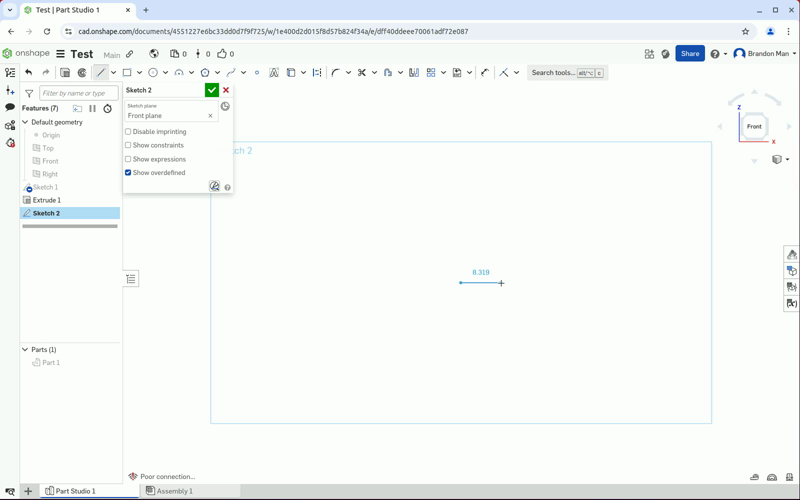
key_up(shift)
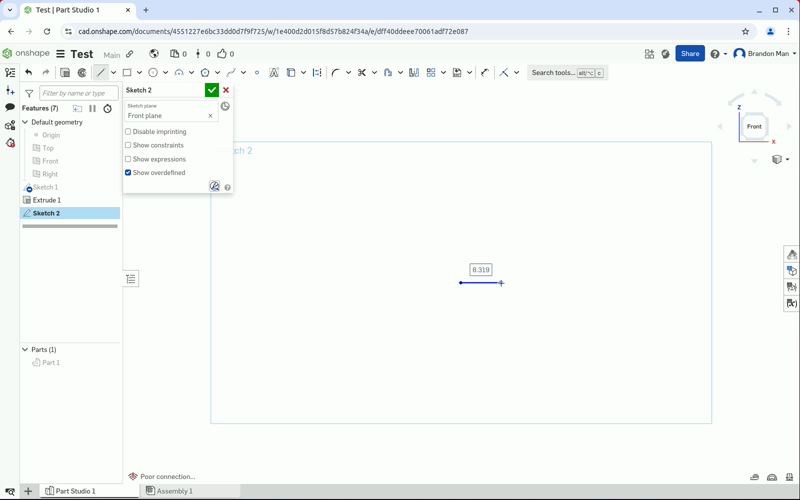
key_down(shift)
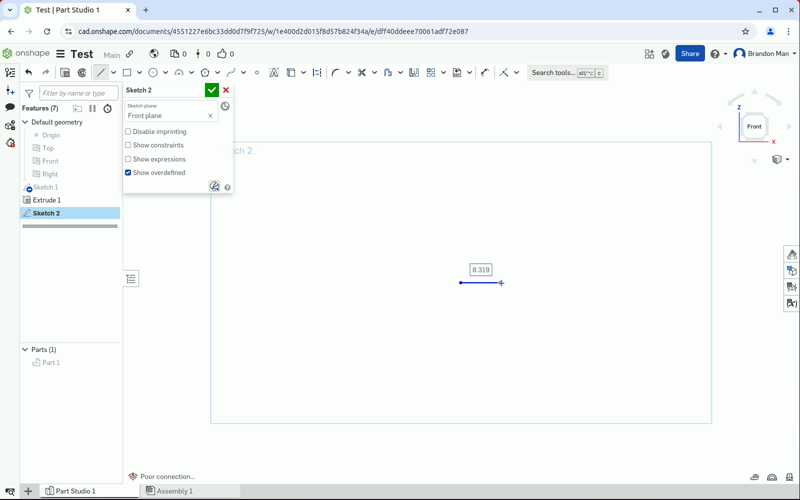
mouse_move(531, 282)
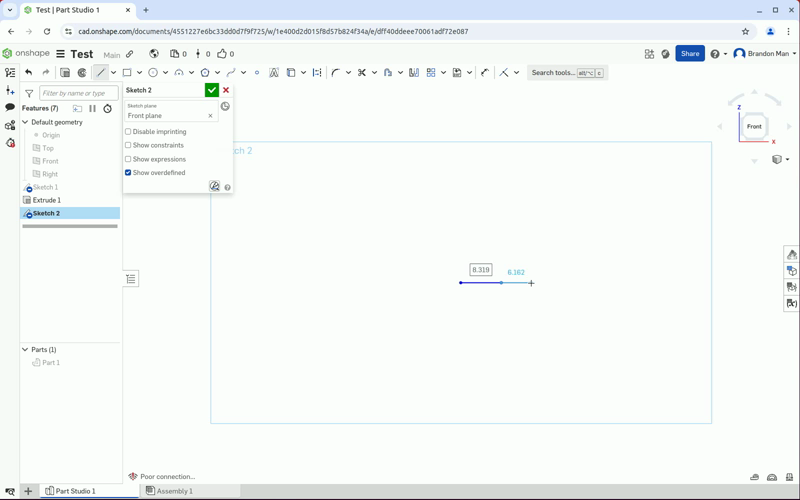
mouse_move(501, 244)
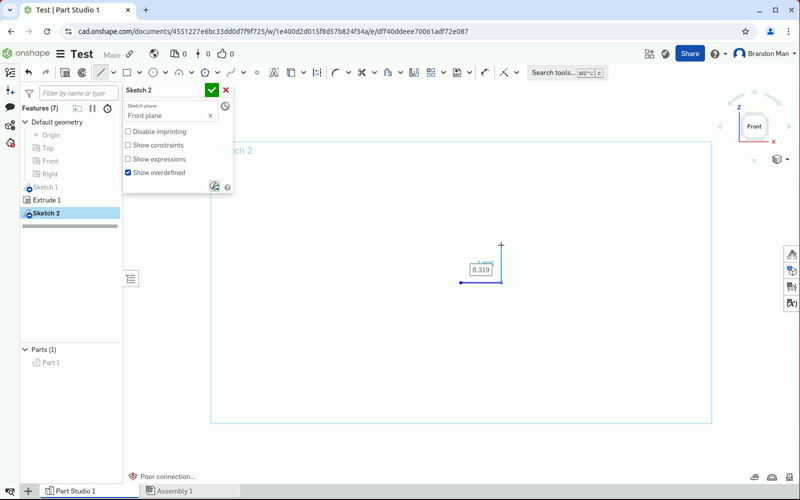
click(501, 244)
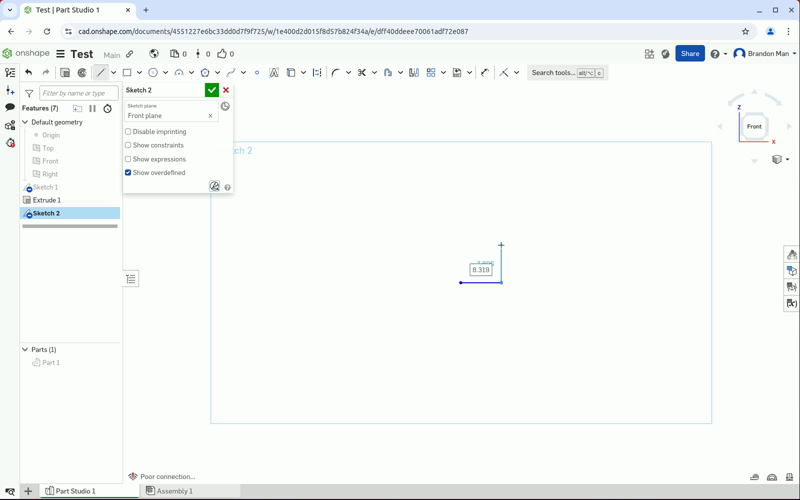
key_up(shift)
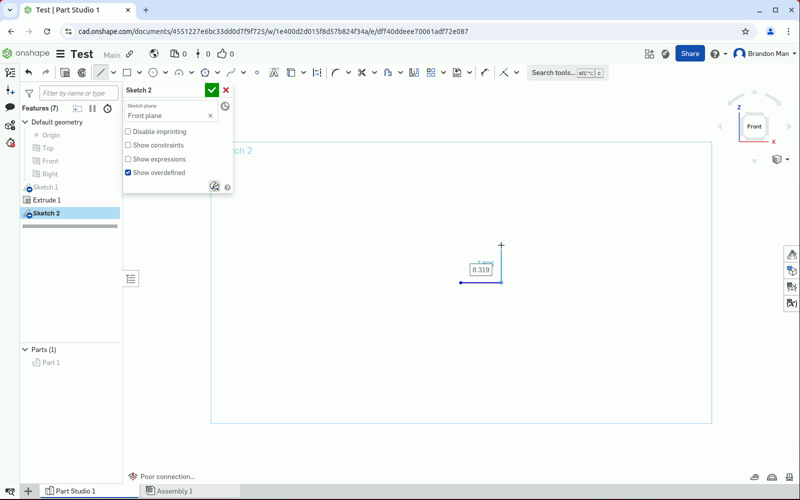
key_down(shift)
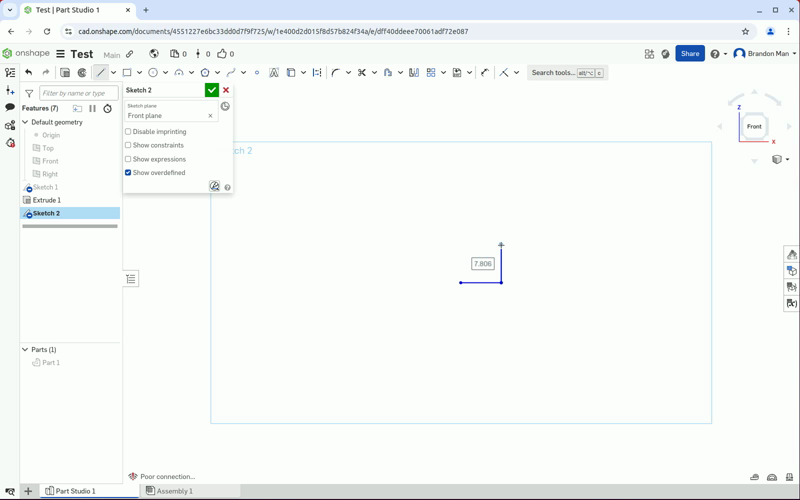
mouse_move(531, 244)
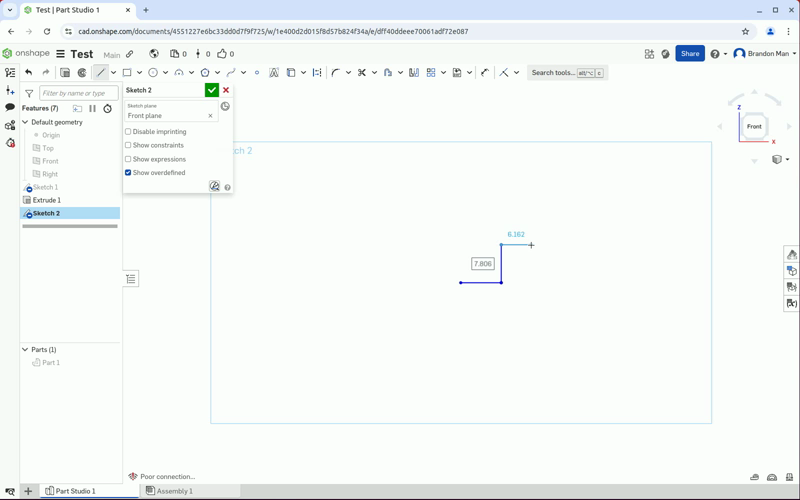
mouse_move(501, 208)
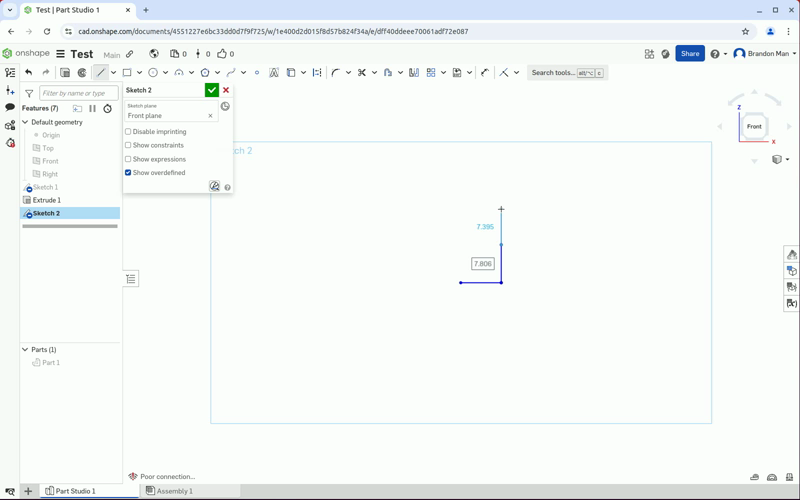
click(501, 208)
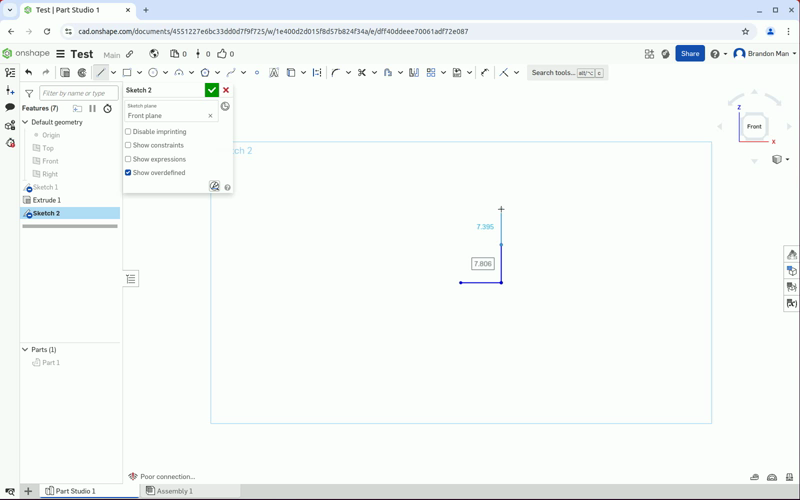
key_up(shift)
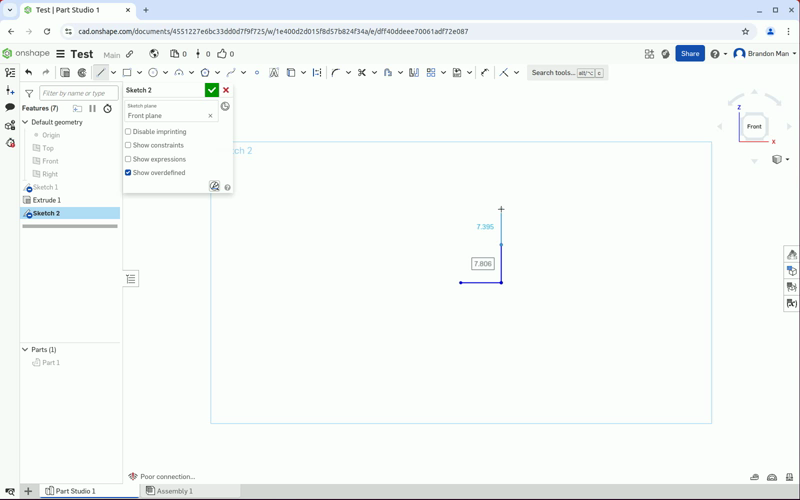
key_down(shift)
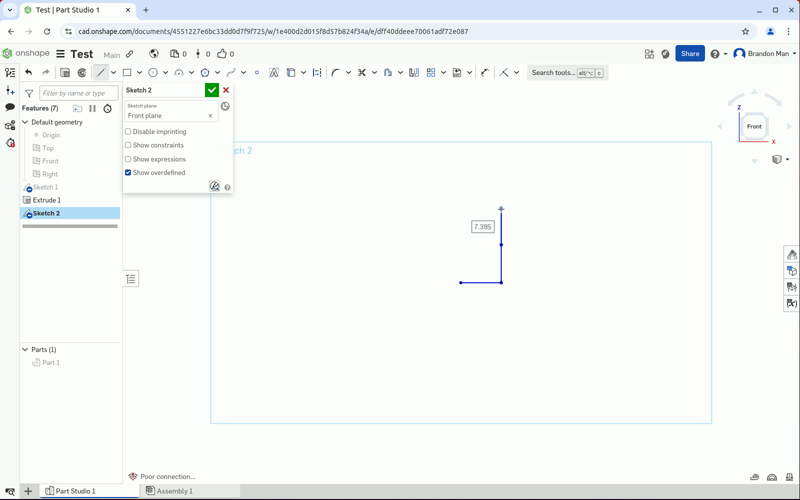
mouse_move(460, 282)
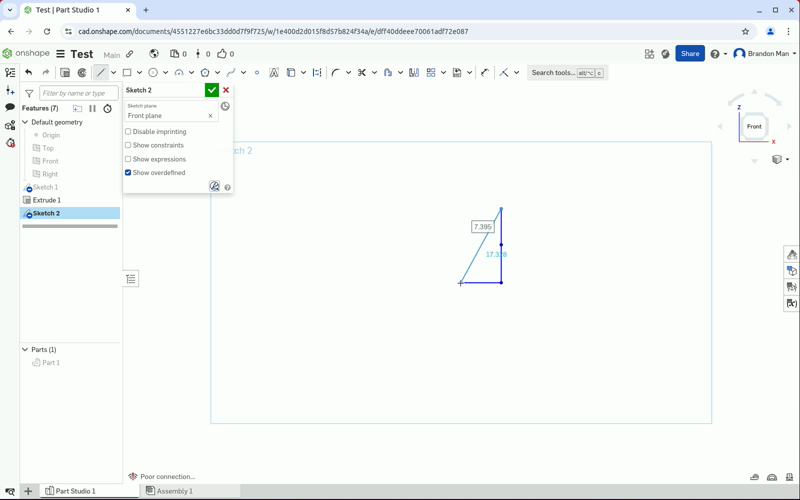
key_up(shift)
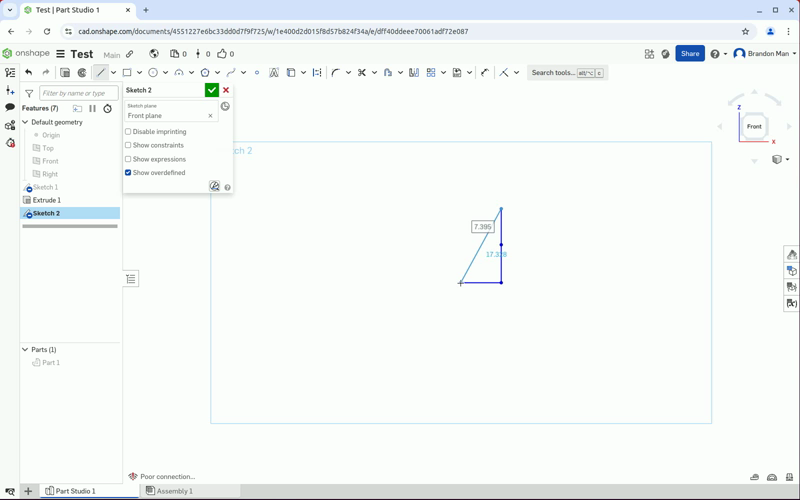
click(460, 282)
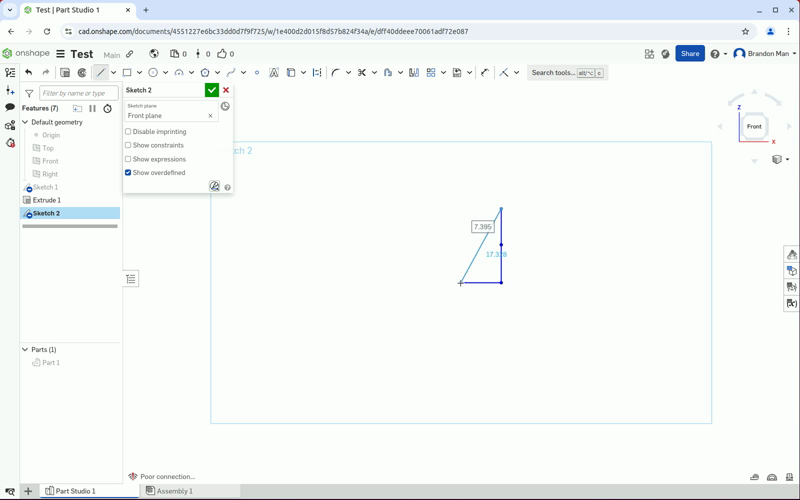
key(esc)
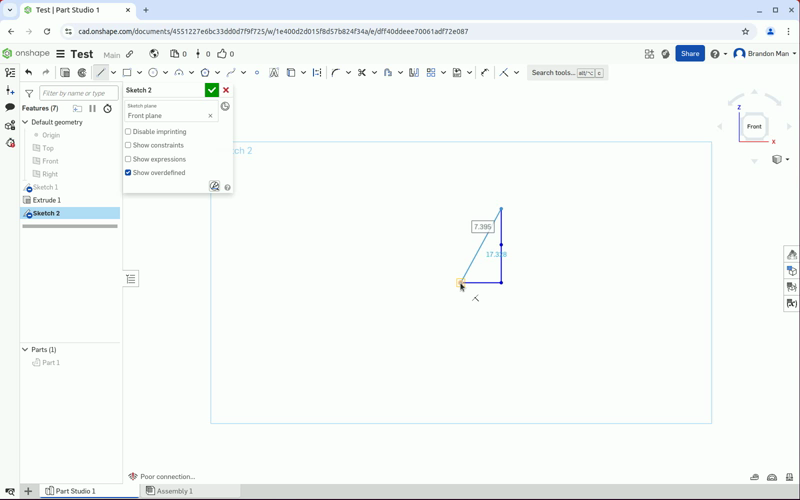
mouse_move(465, 278)
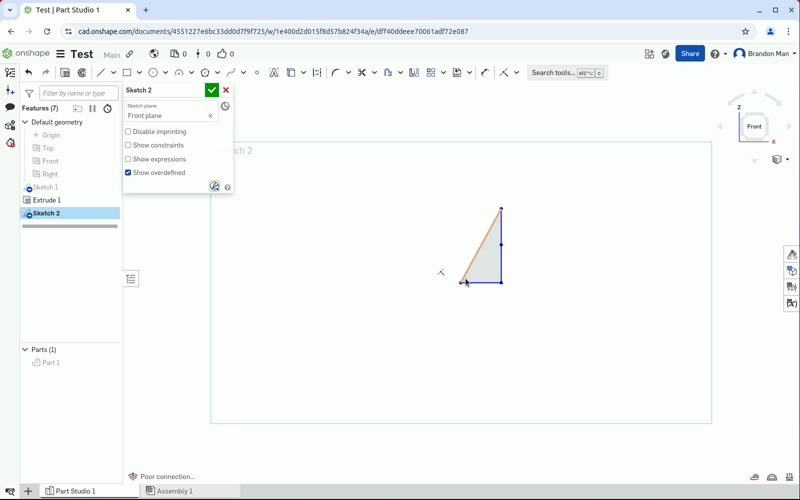
scroll(6)
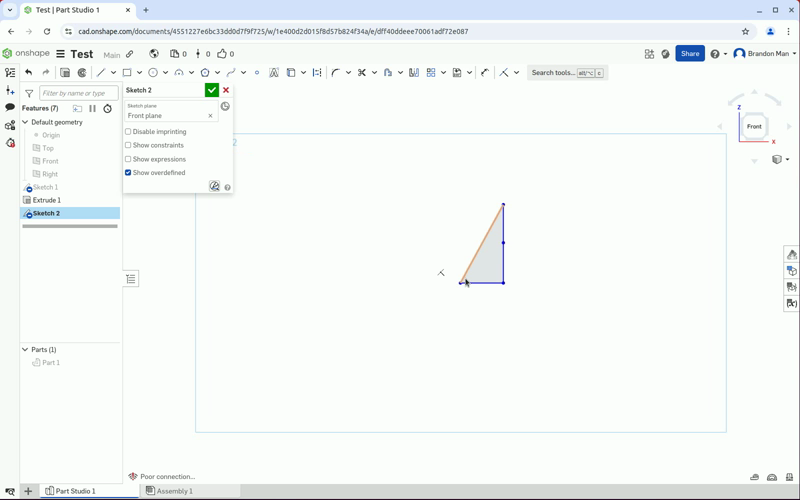
scroll(6)
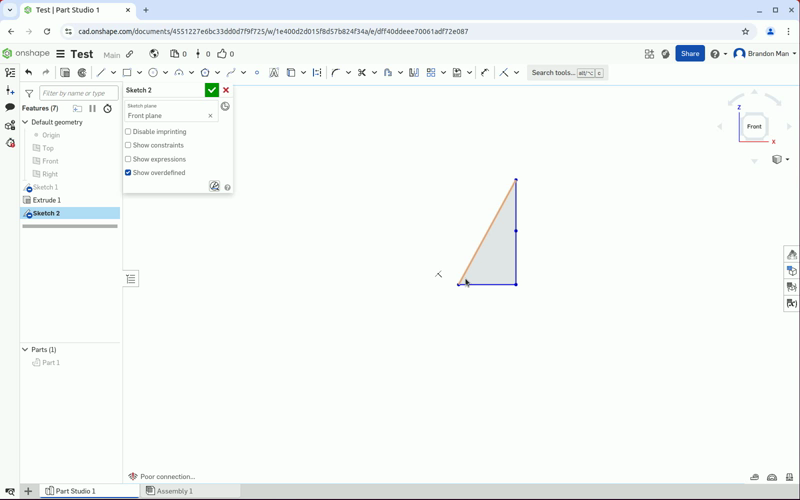
scroll(6)
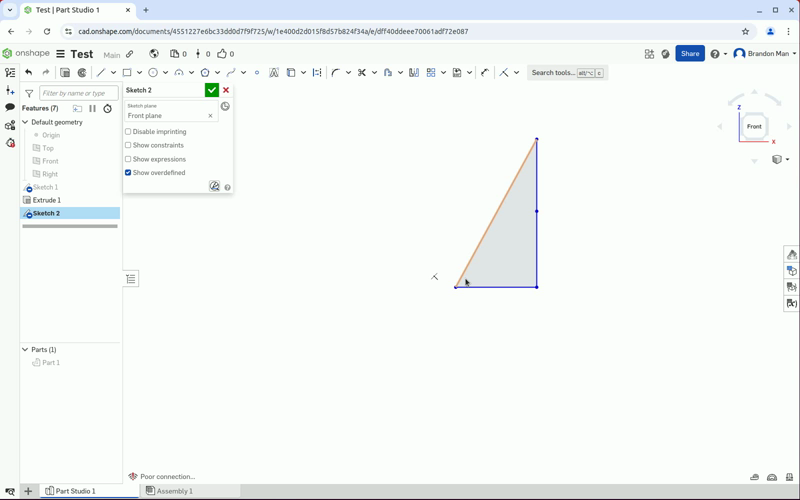
scroll(6)
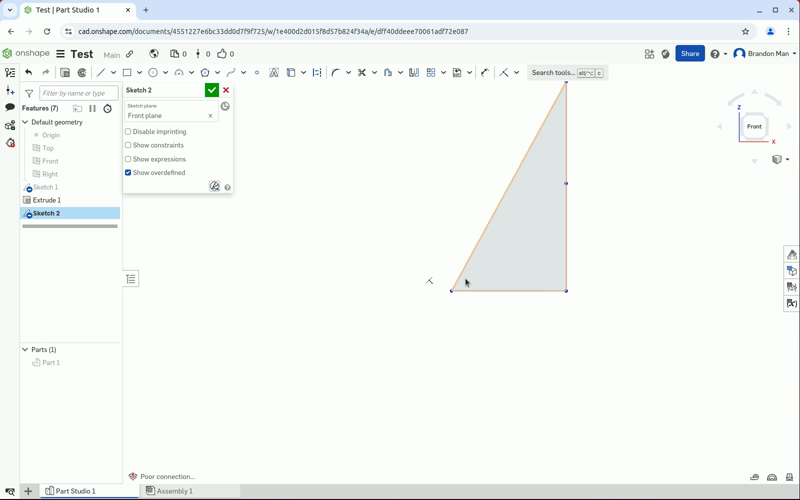
scroll(6)
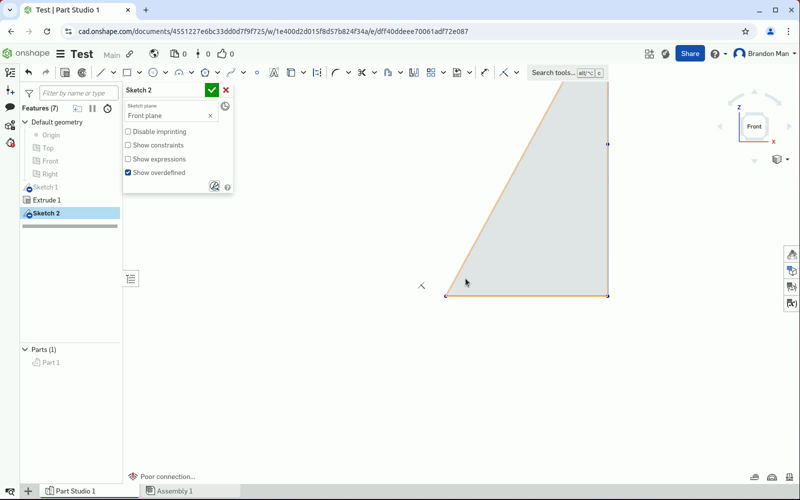
scroll(6)
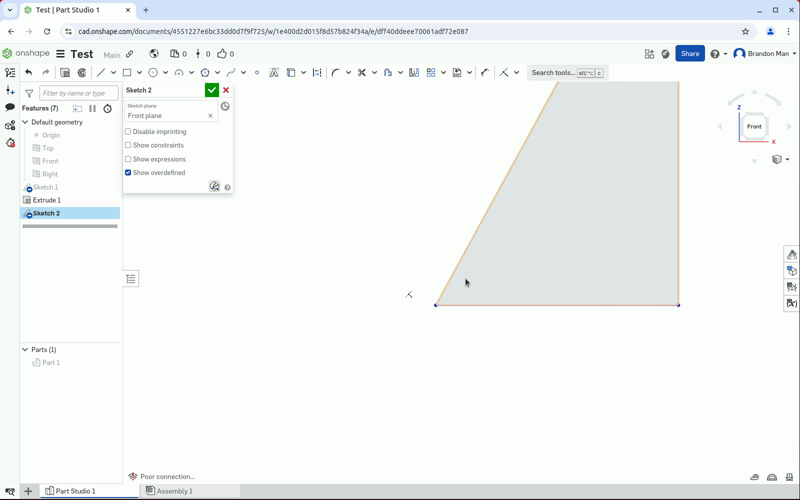
scroll(6)
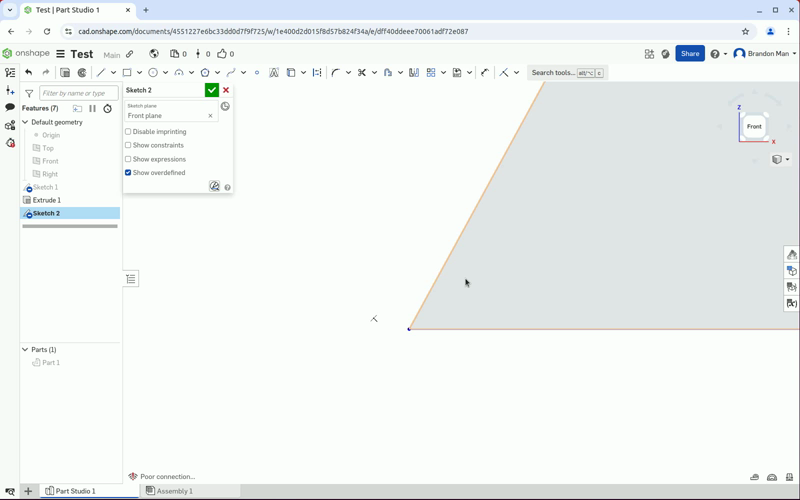
click(465, 278)
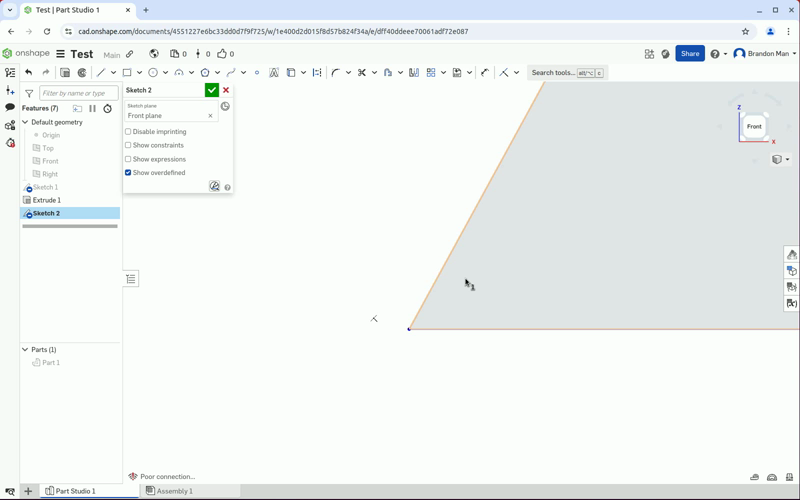
scroll(-6)
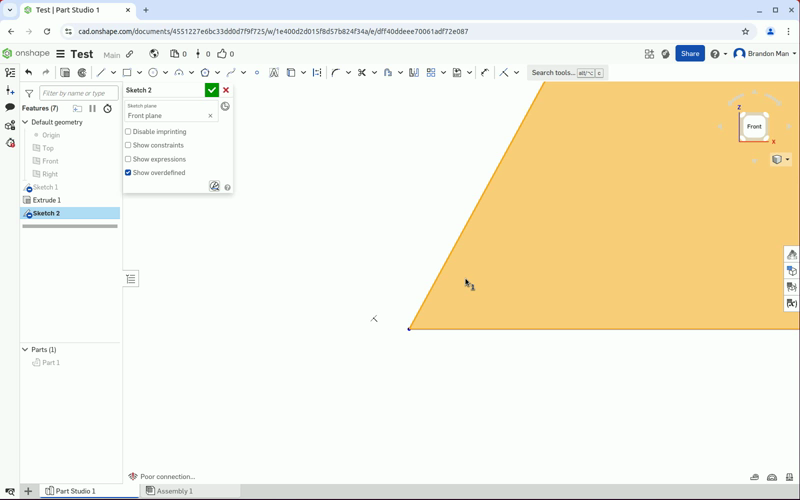
scroll(-6)
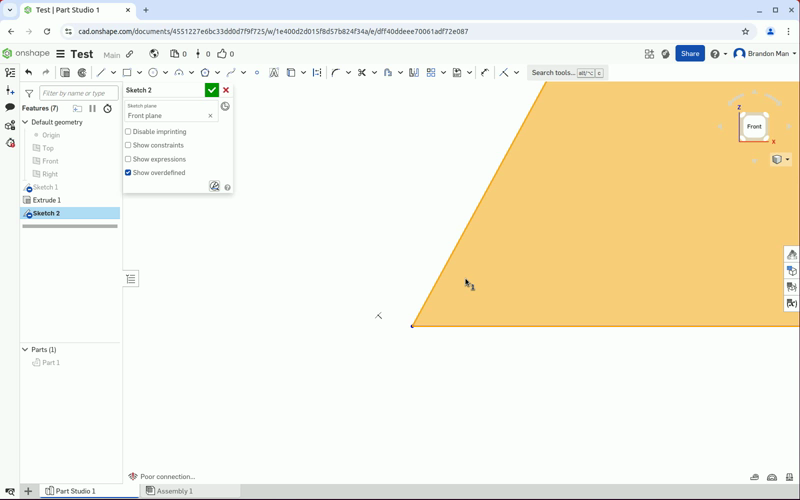
scroll(-6)
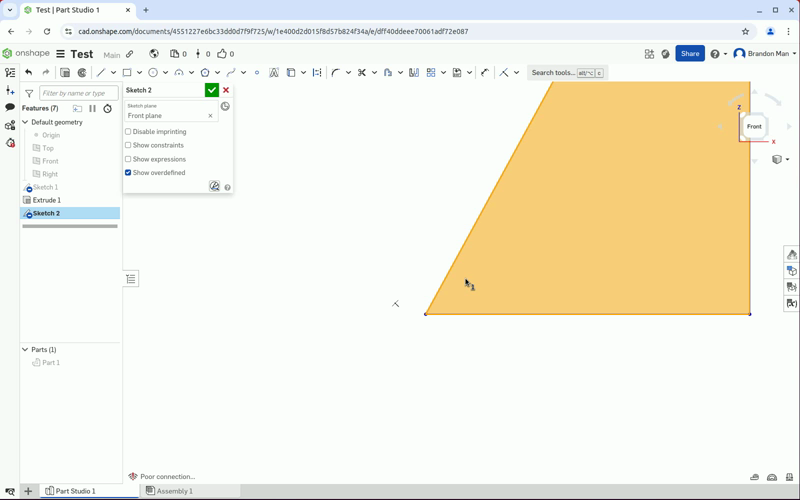
scroll(-6)
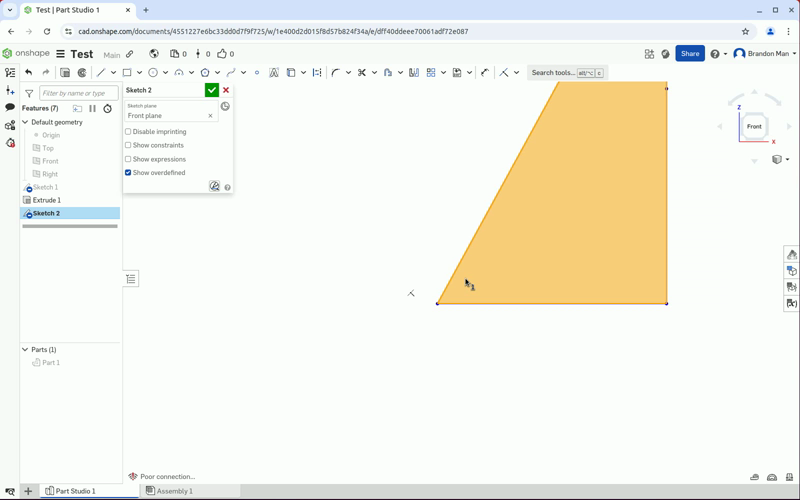
scroll(-6)
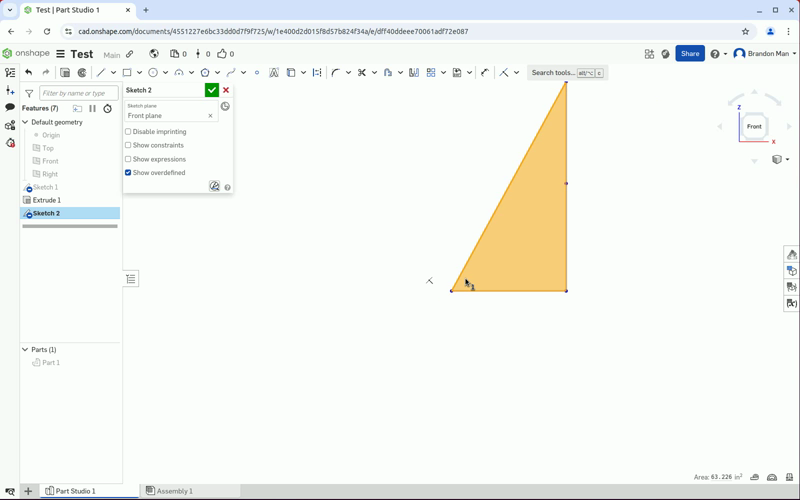
scroll(-6)
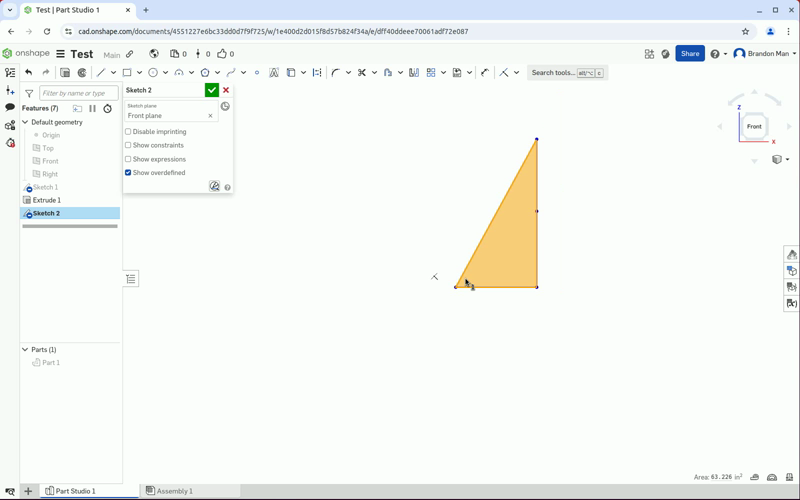
scroll(-6)
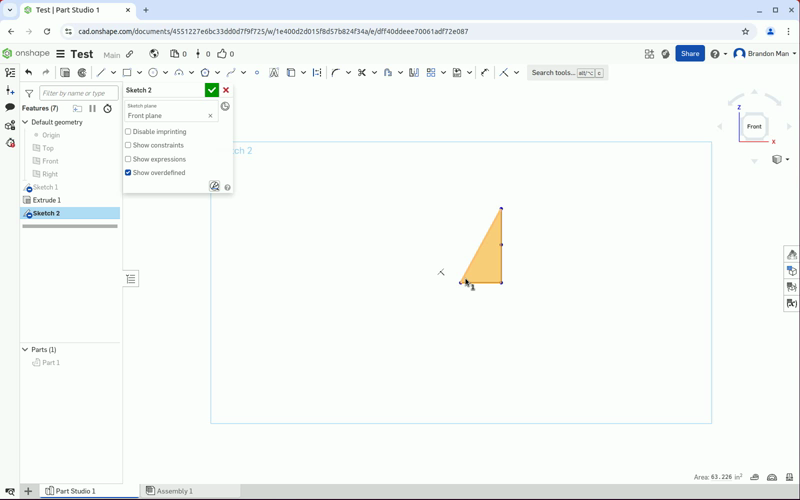
mouse_move(73, 352)
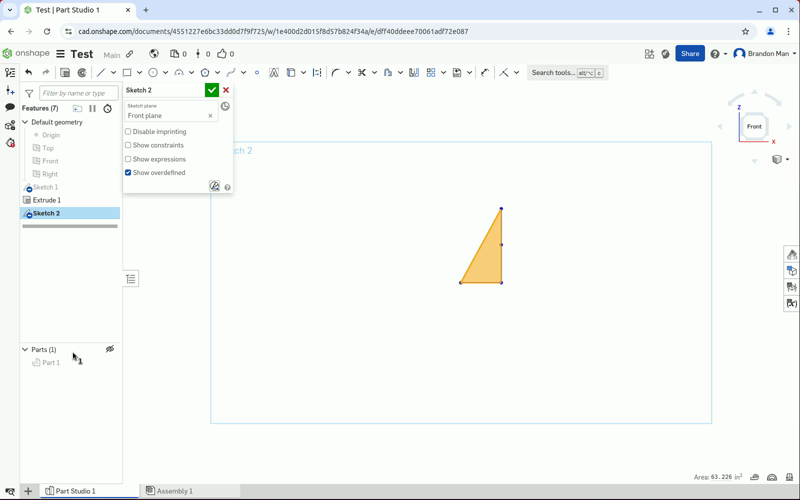
key(shift+y)
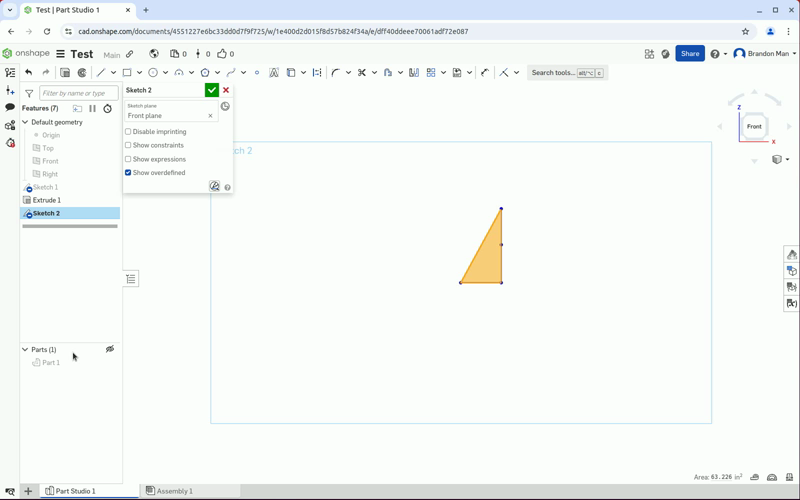
key(shift+e)
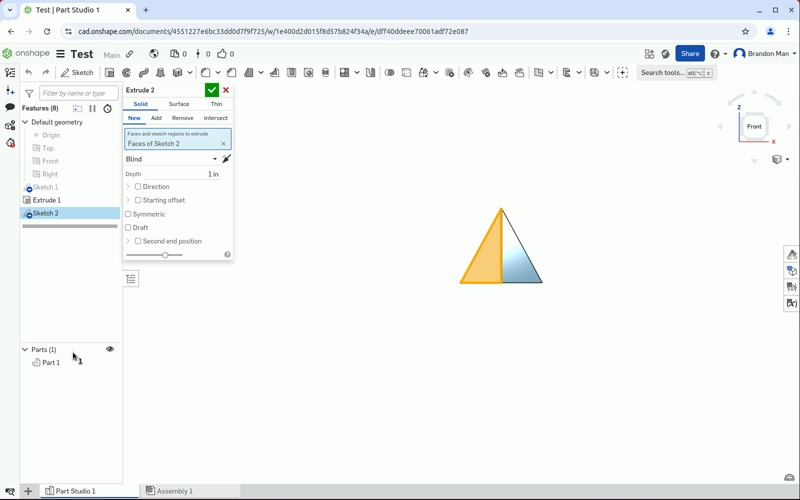
mouse_move(143, 106)
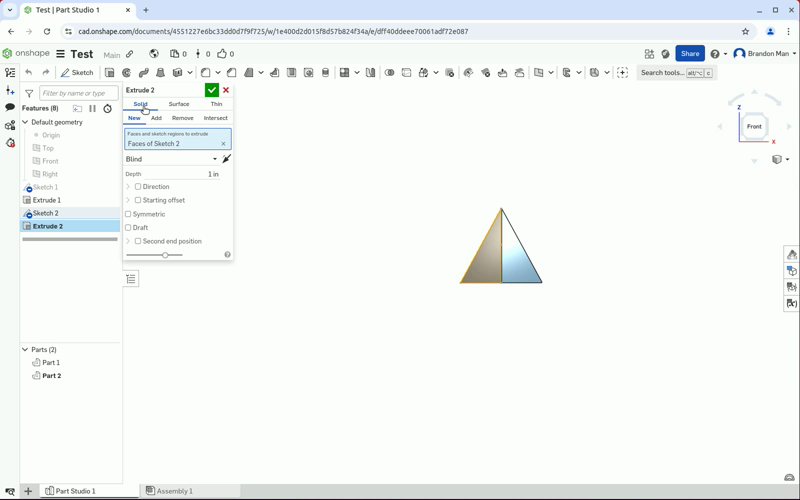
click(143, 106)
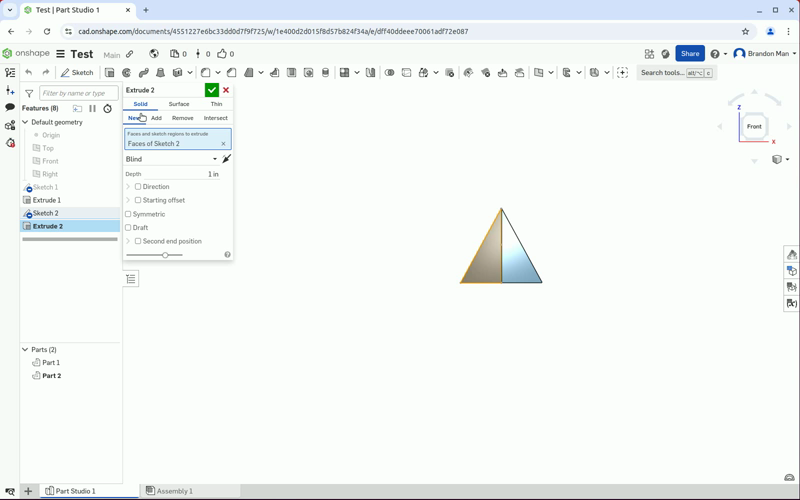
mouse_move(137, 120)
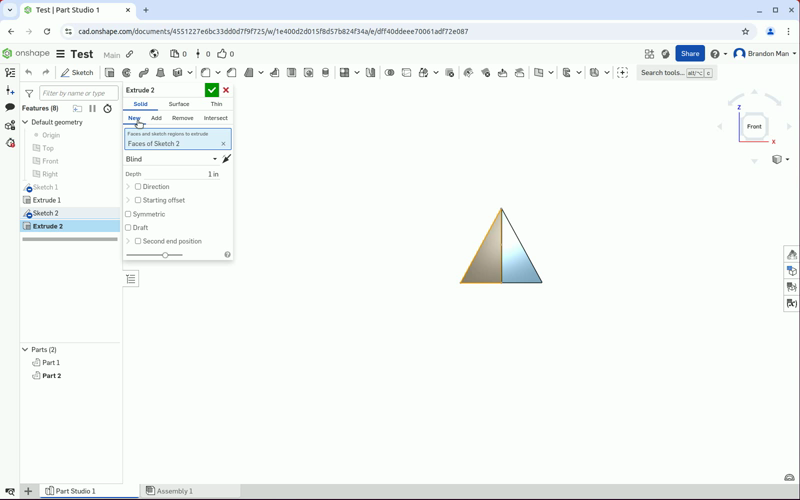
click(137, 120)
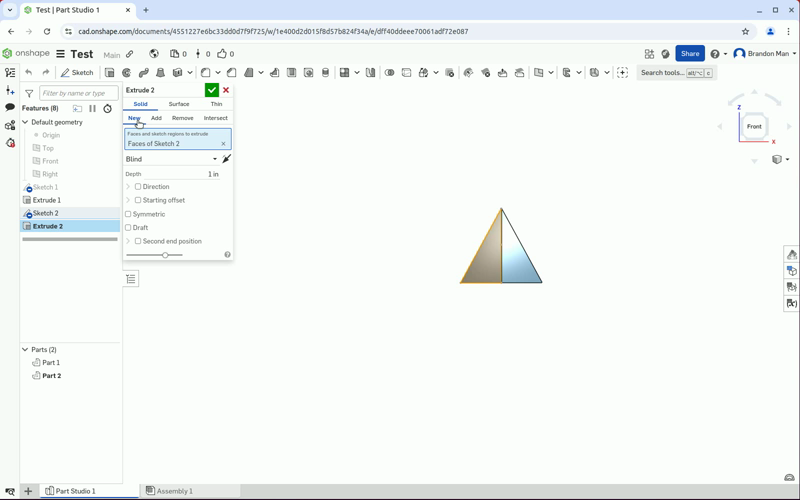
key(tab, 4)
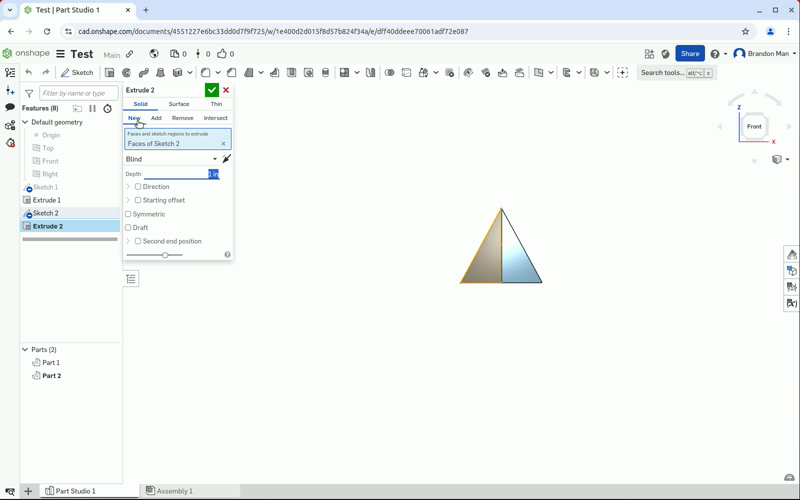
text(3.611)
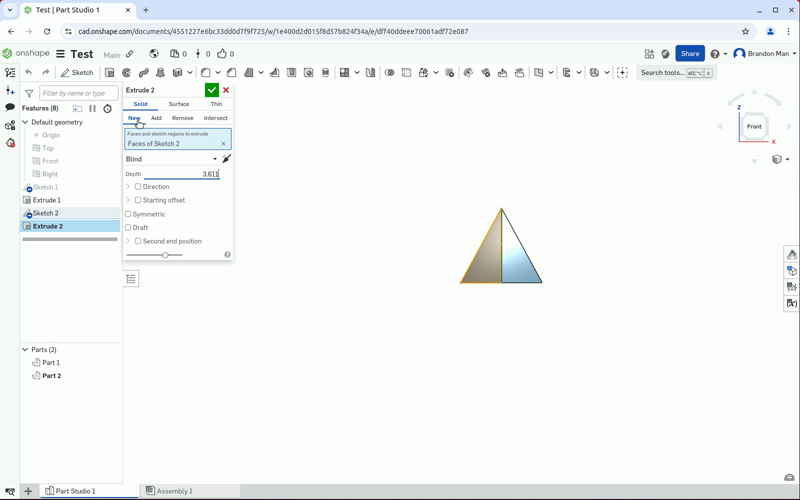
key(enter)
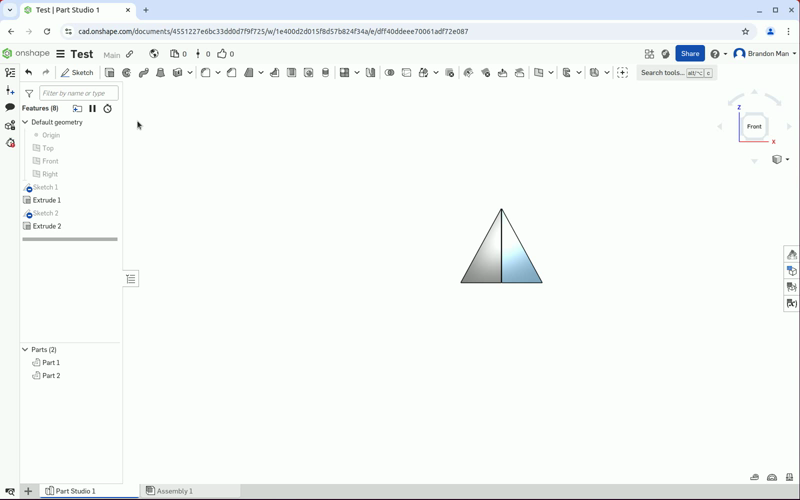
key(shift+h)
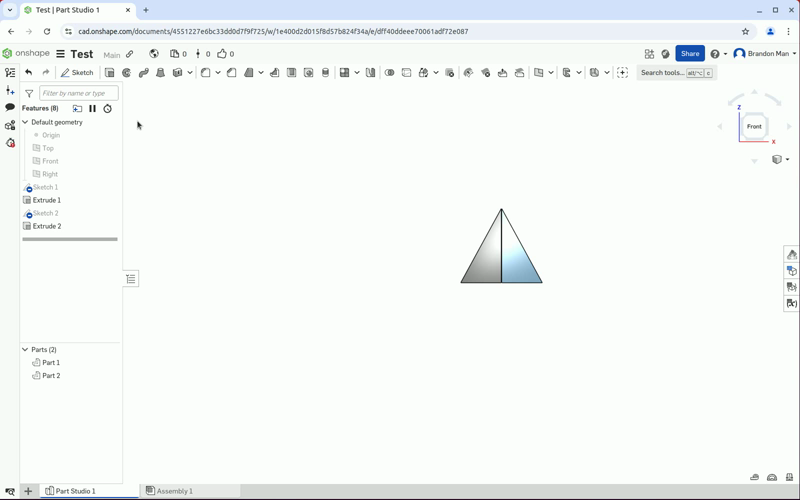
key(shift+h)
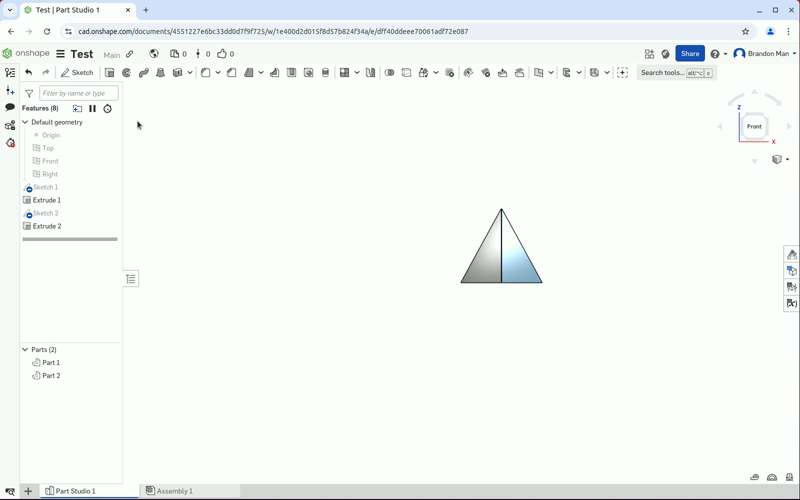
mouse_move(73, 189)
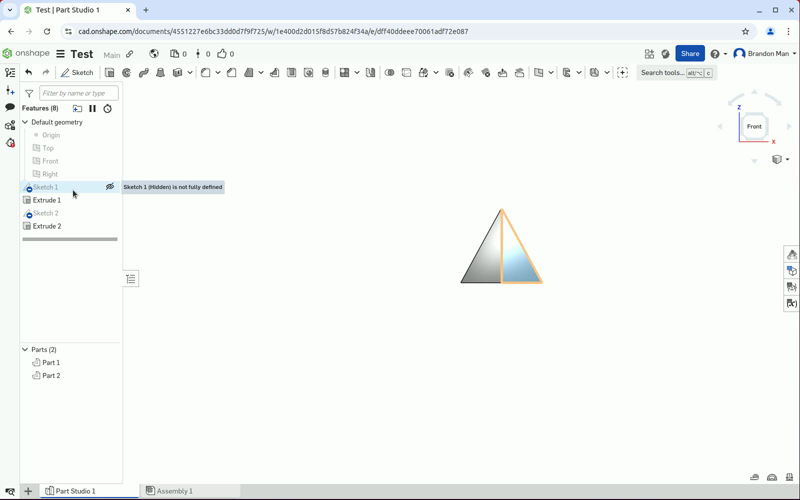
click(73, 189)
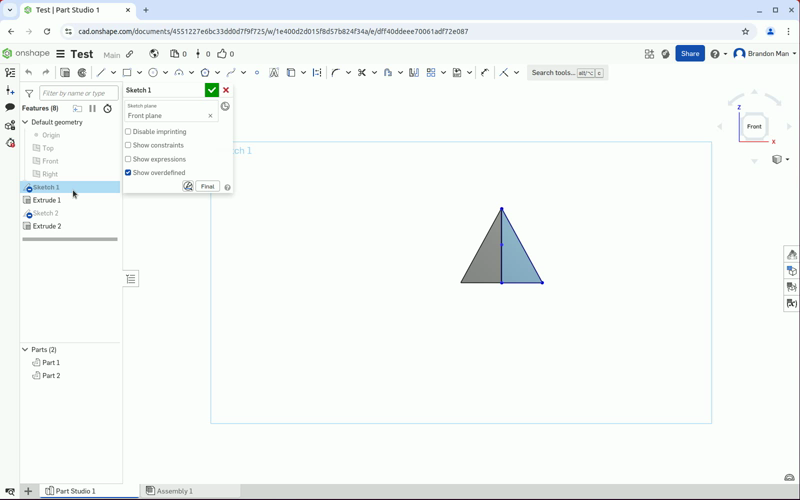
mouse_move(229, 92)
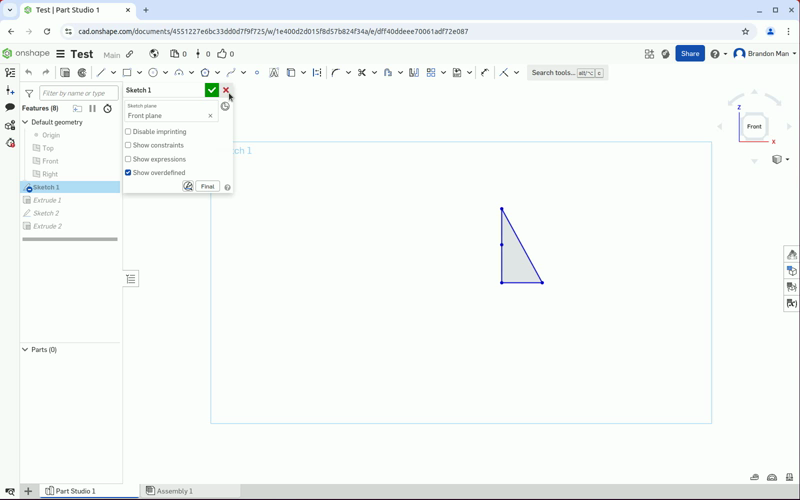
click(229, 92)
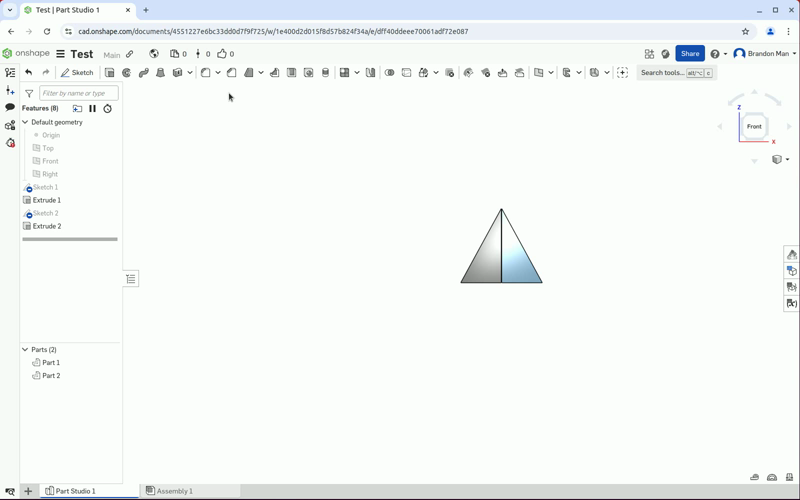
mouse_move(541, 75)
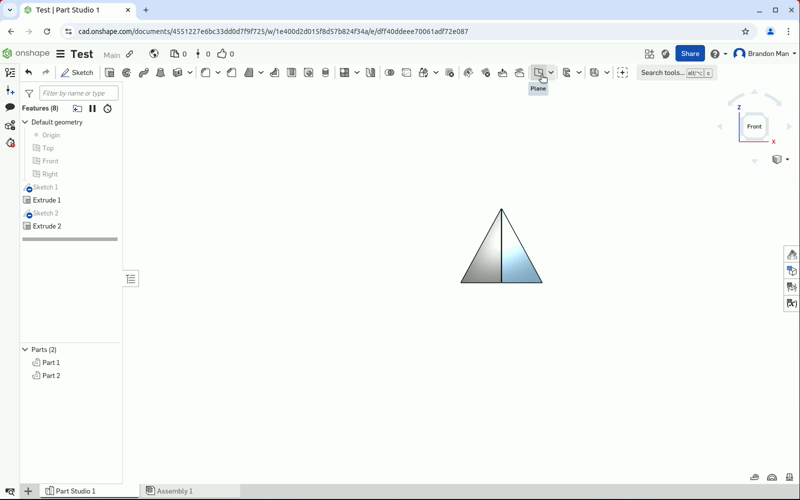
click(541, 75)
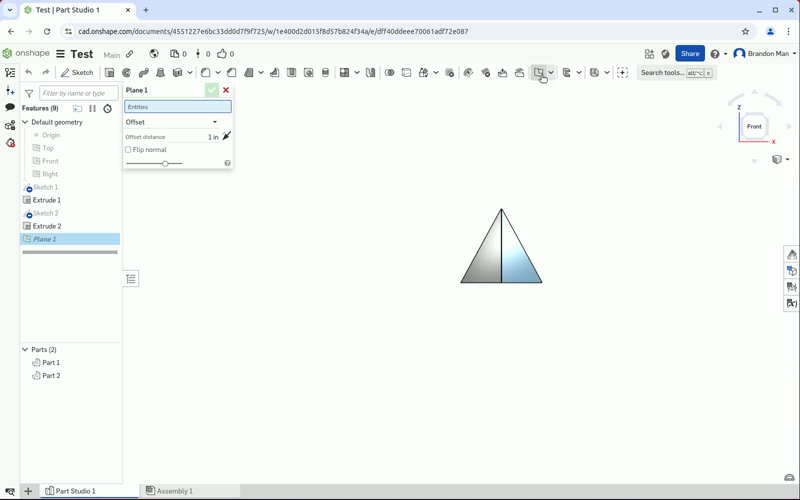
mouse_move(73, 163)
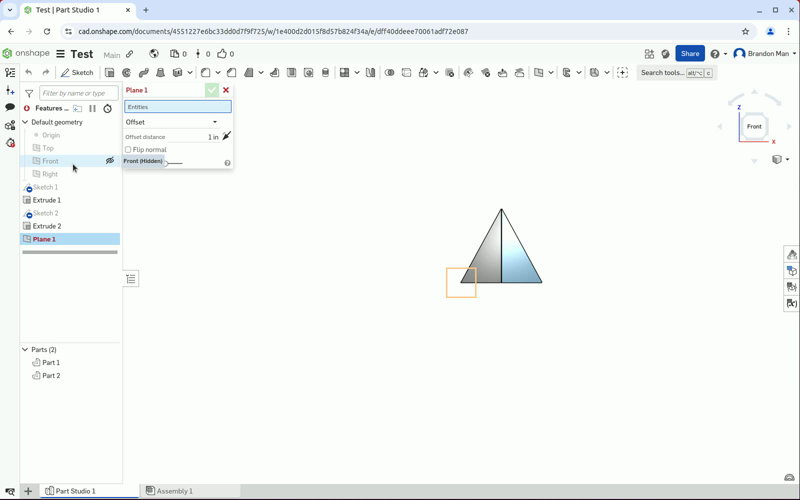
click(73, 163)
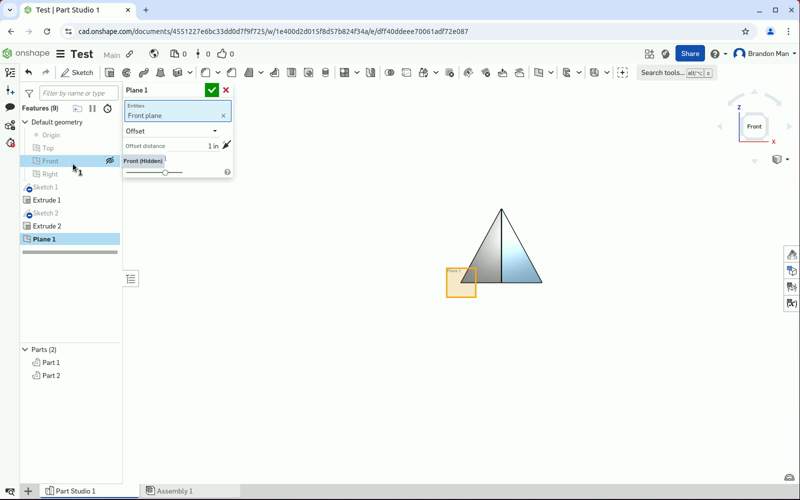
key(tab, 2)
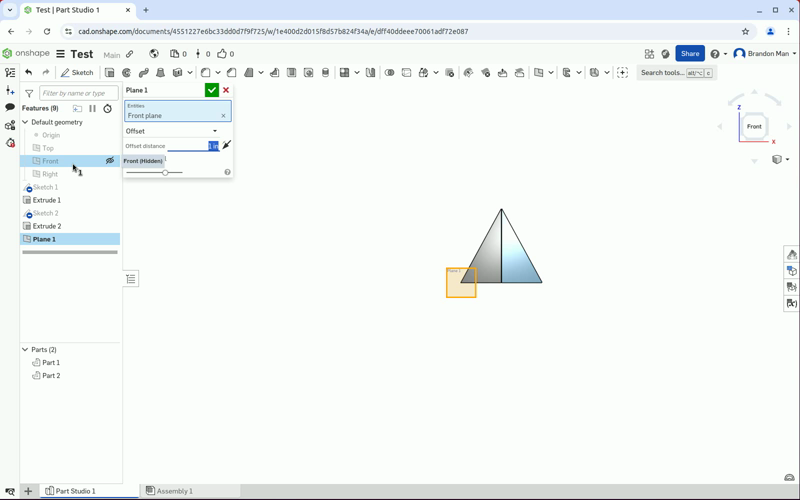
text(3.605)
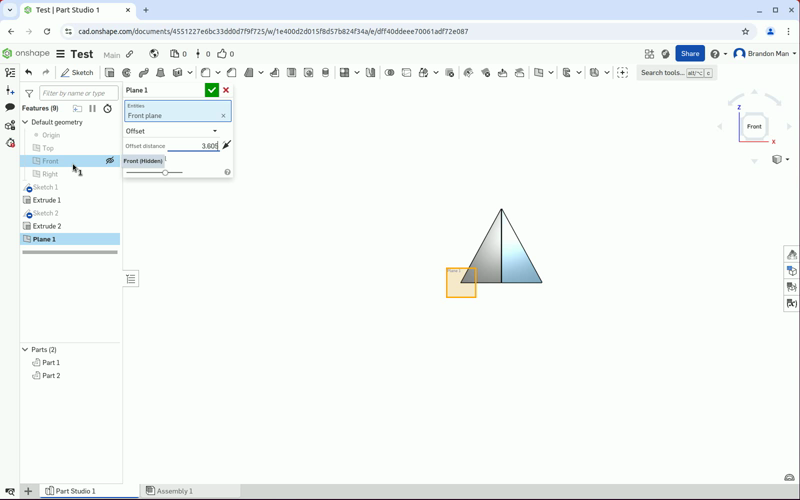
key(enter, 2)
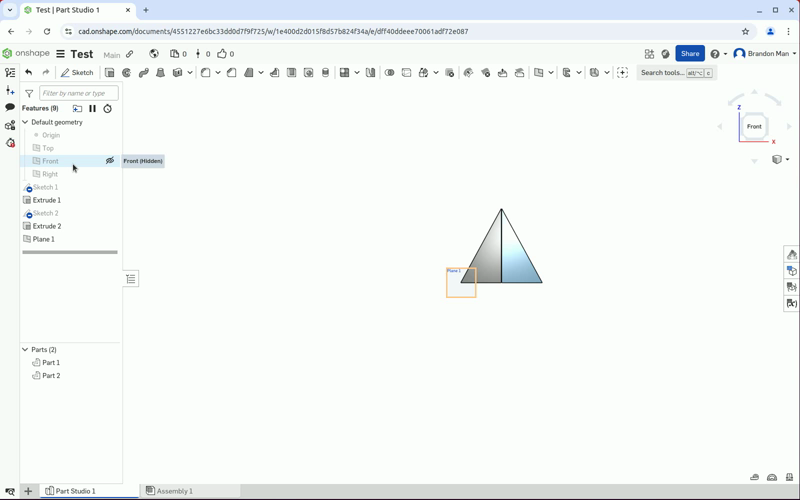
key(shift+s)
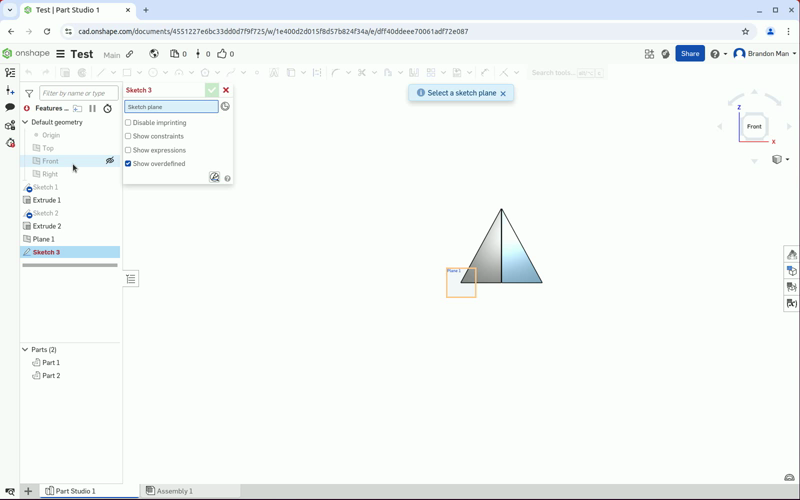
mouse_move(73, 241)
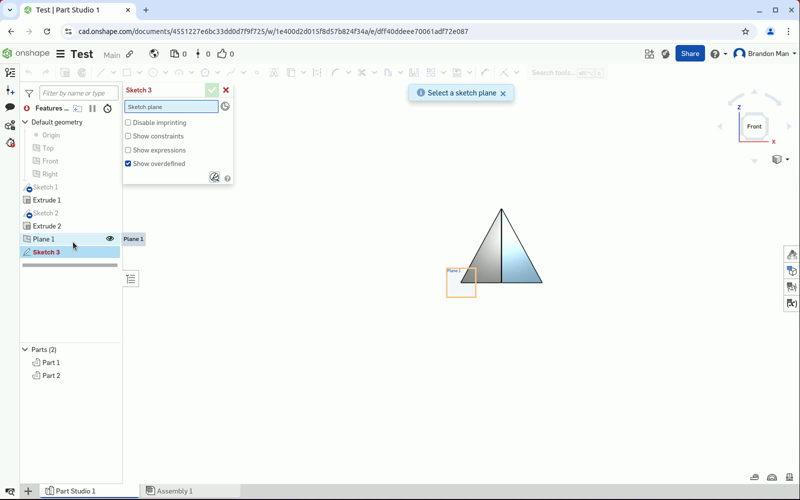
click(73, 241)
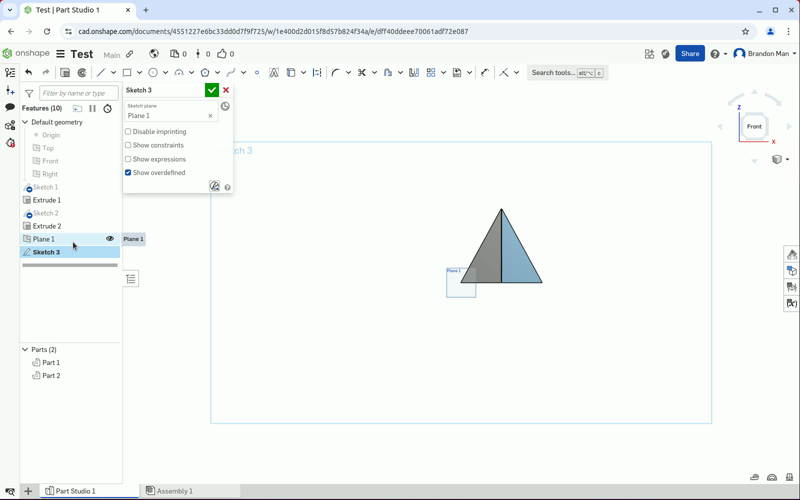
mouse_move(73, 352)
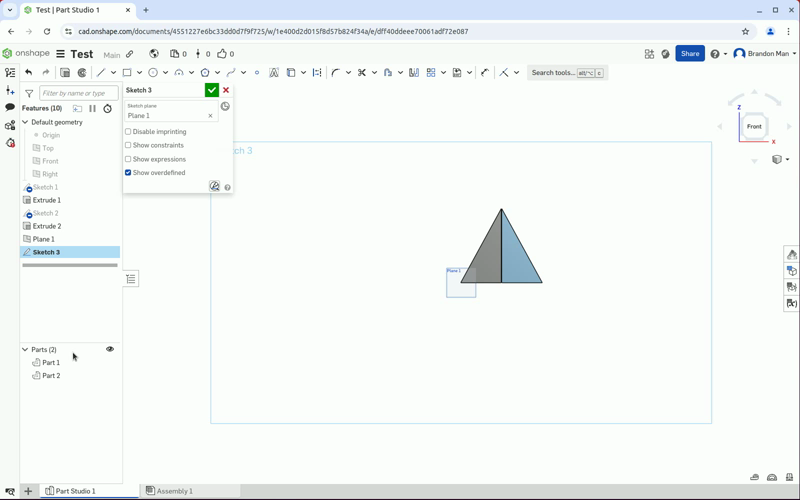
key(y)
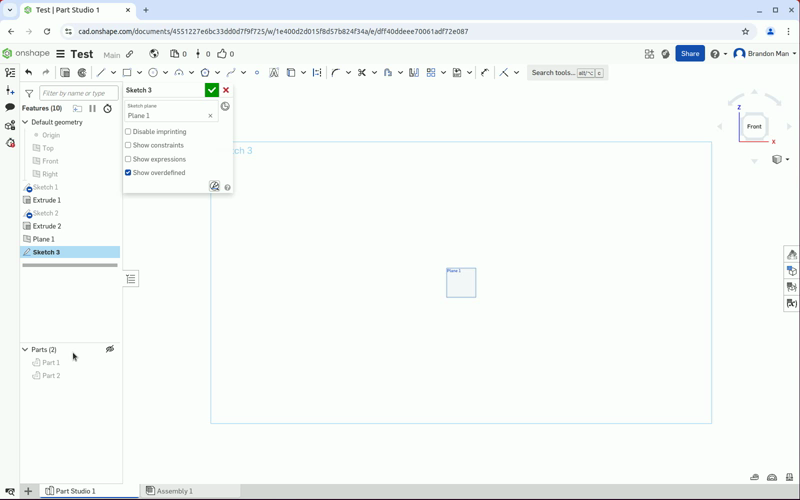
key(l)
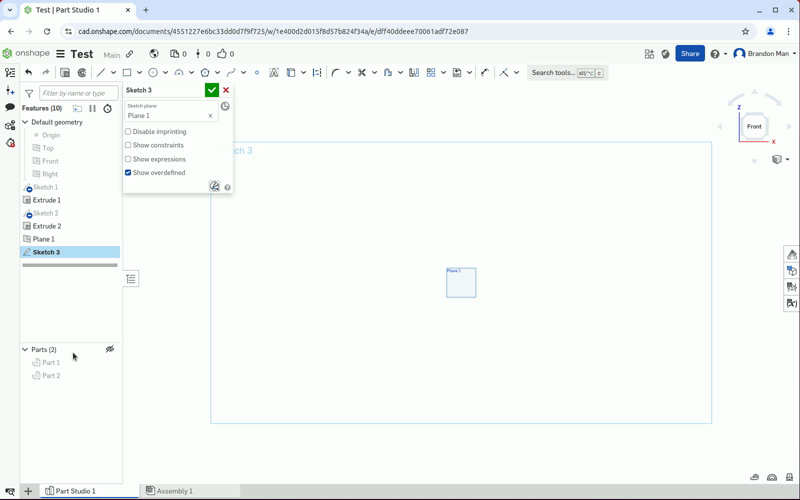
key_down(shift)
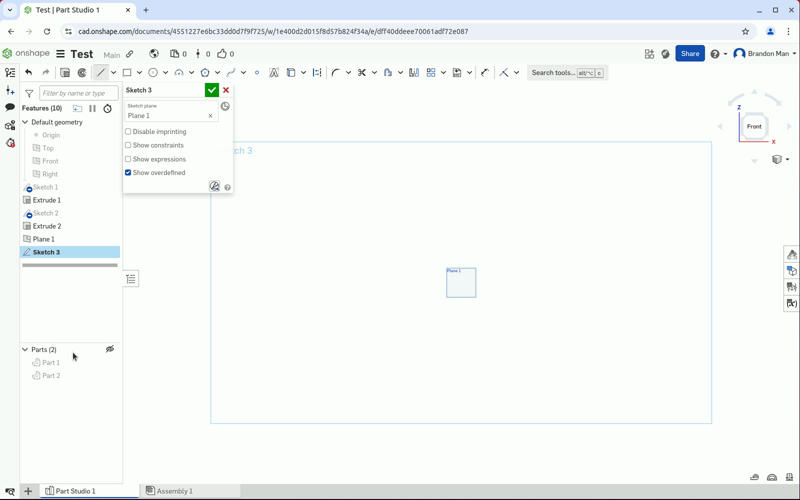
mouse_move(460, 282)
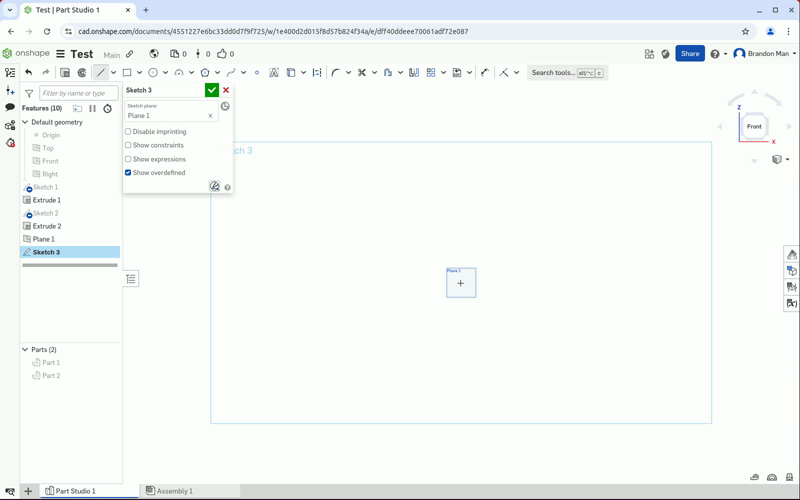
click(460, 282)
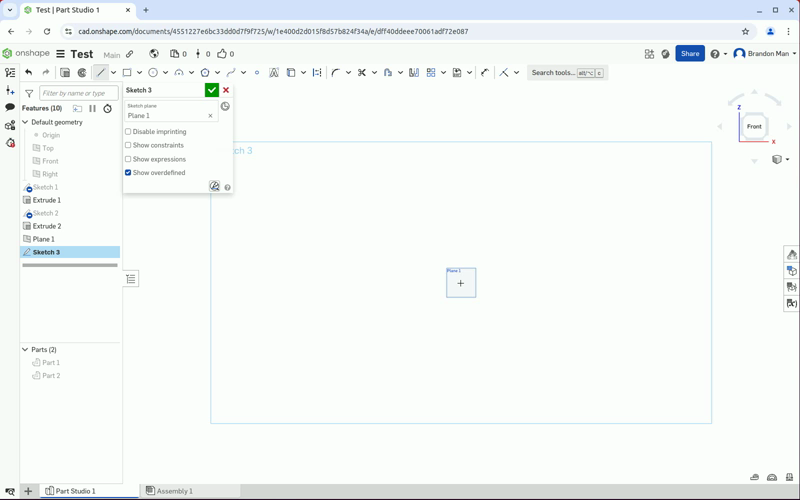
key_up(shift)
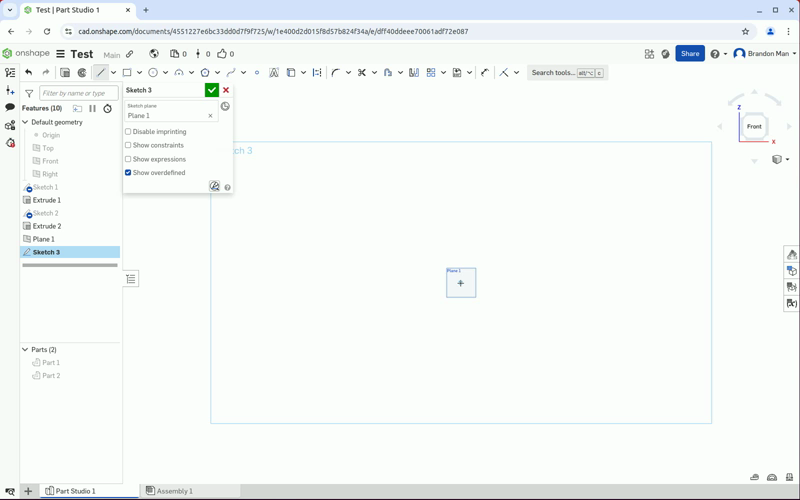
key_down(shift)
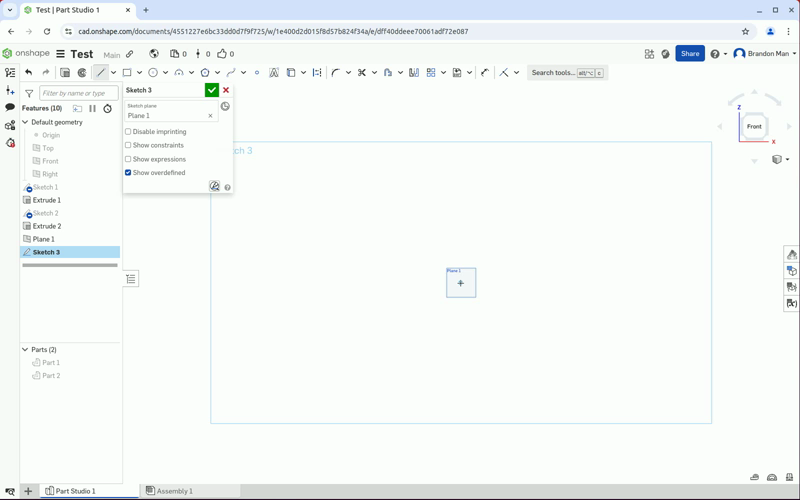
mouse_move(542, 282)
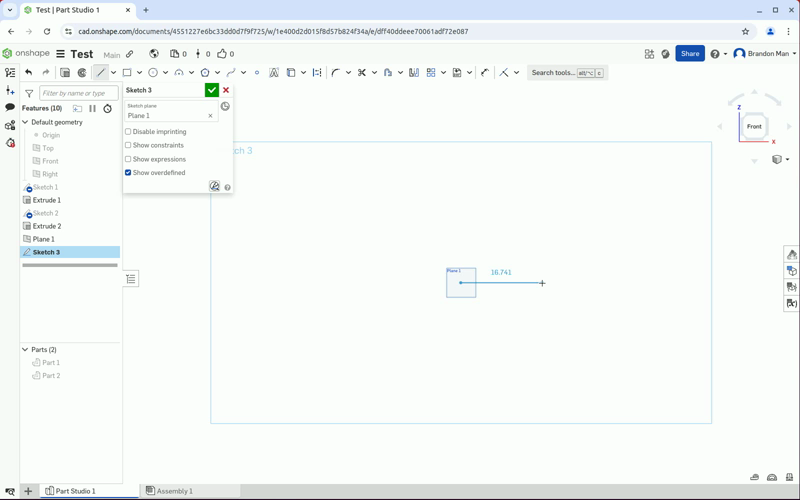
click(542, 282)
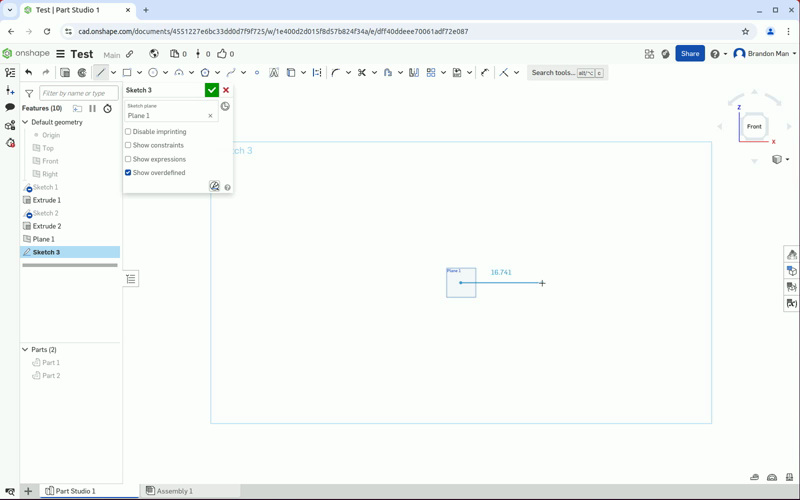
key_up(shift)
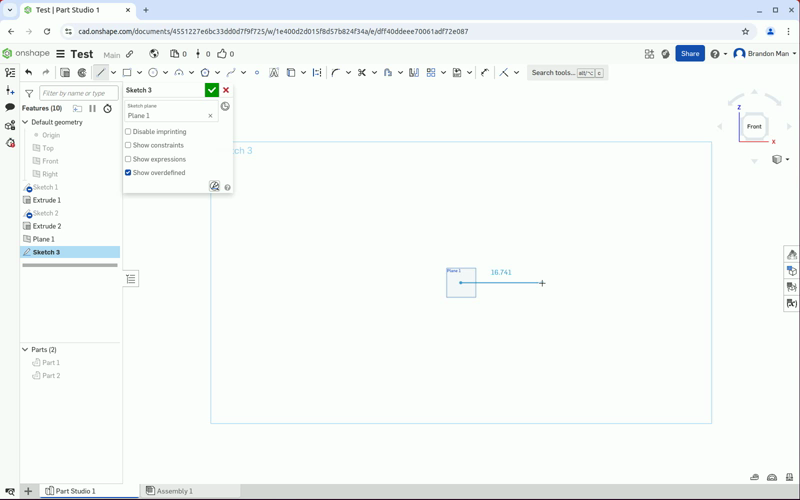
key_down(shift)
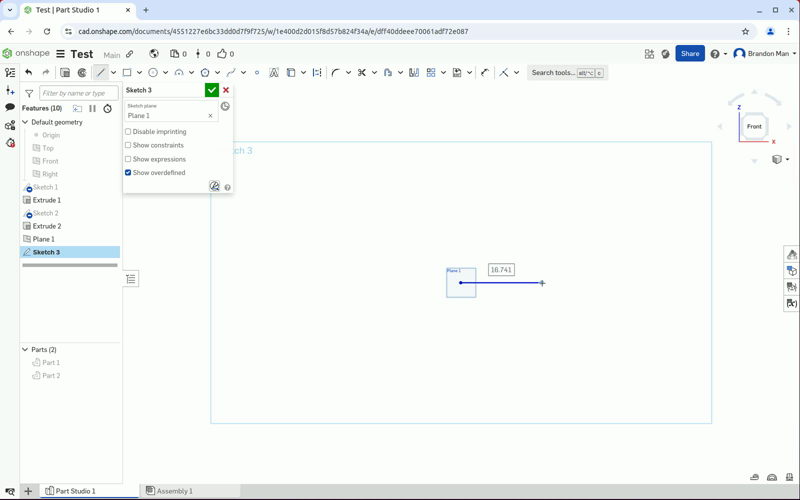
mouse_move(572, 282)
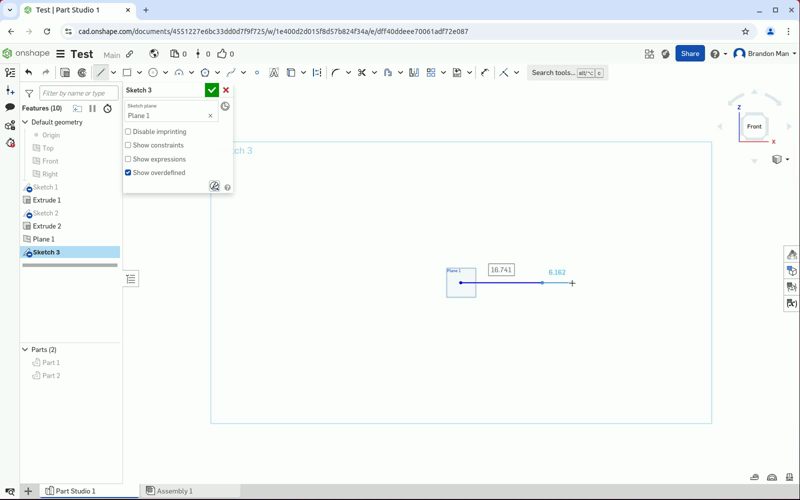
mouse_move(522, 246)
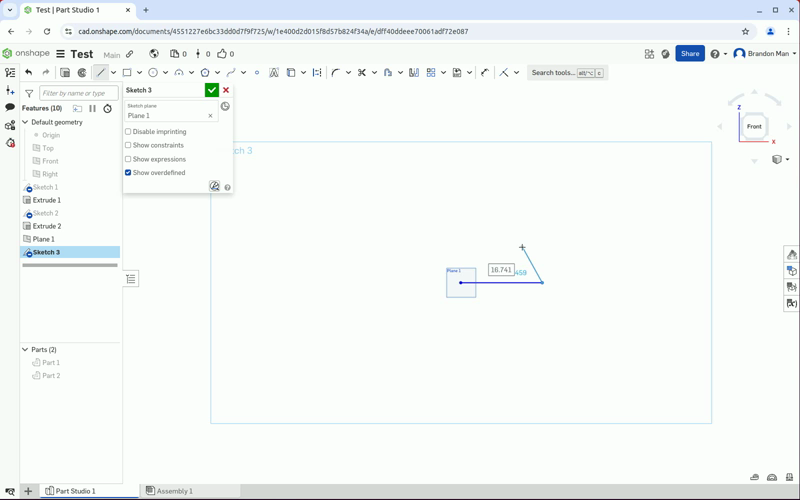
click(522, 246)
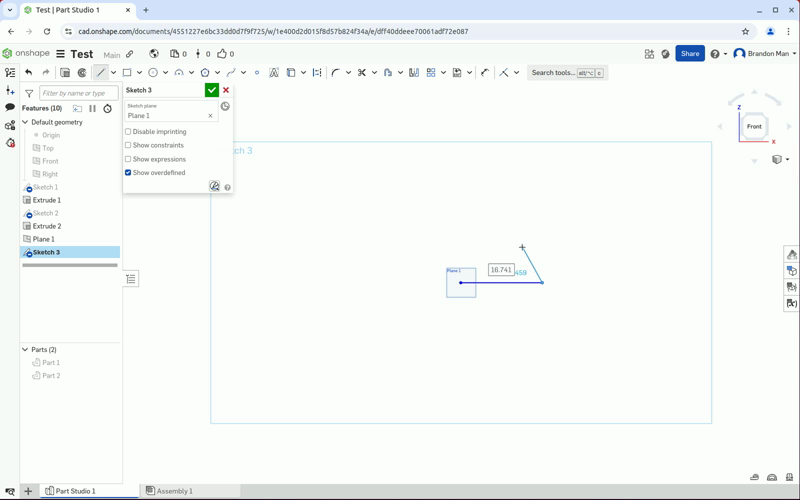
key_up(shift)
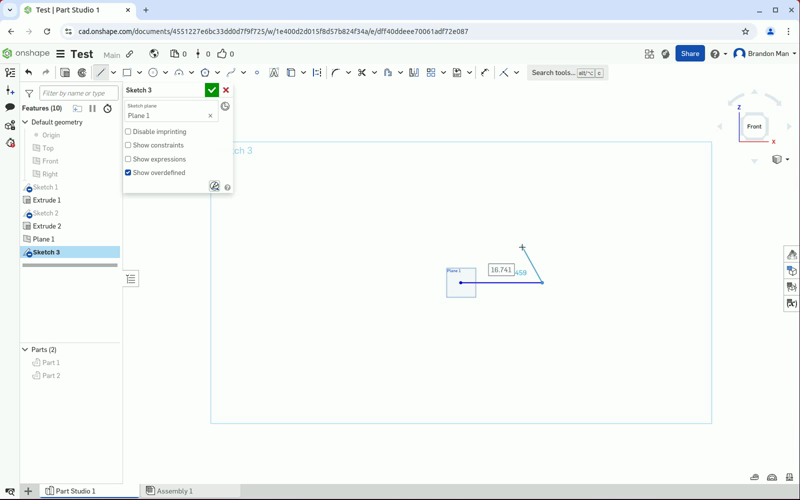
key_down(shift)
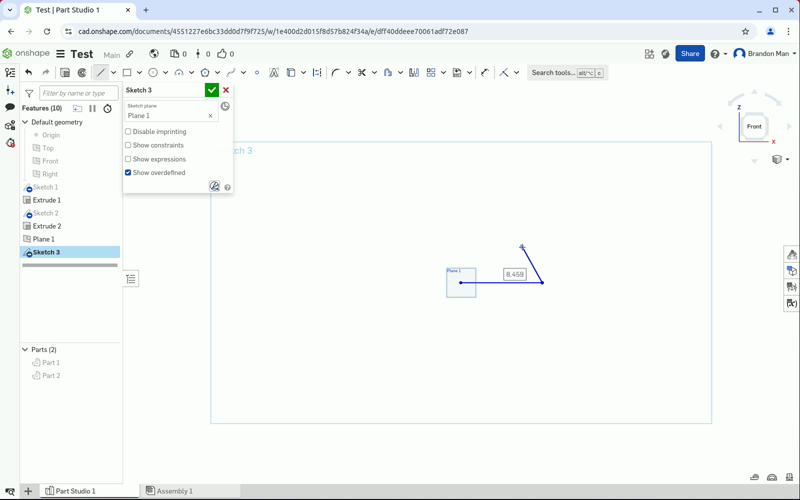
mouse_move(552, 246)
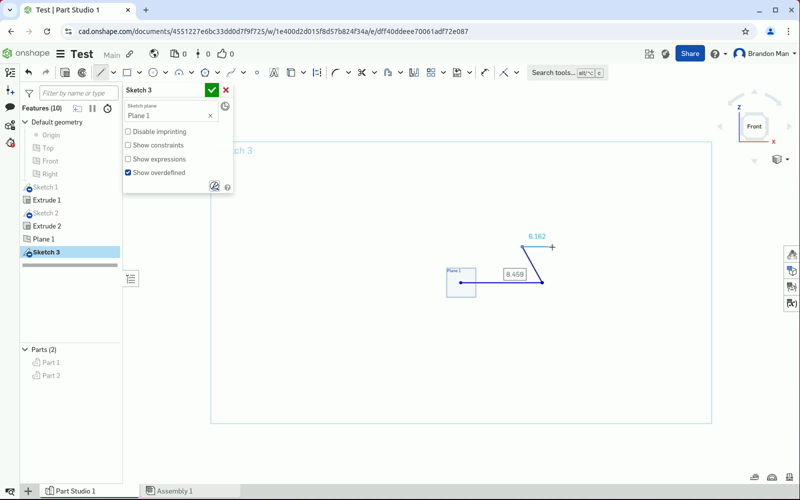
mouse_move(501, 246)
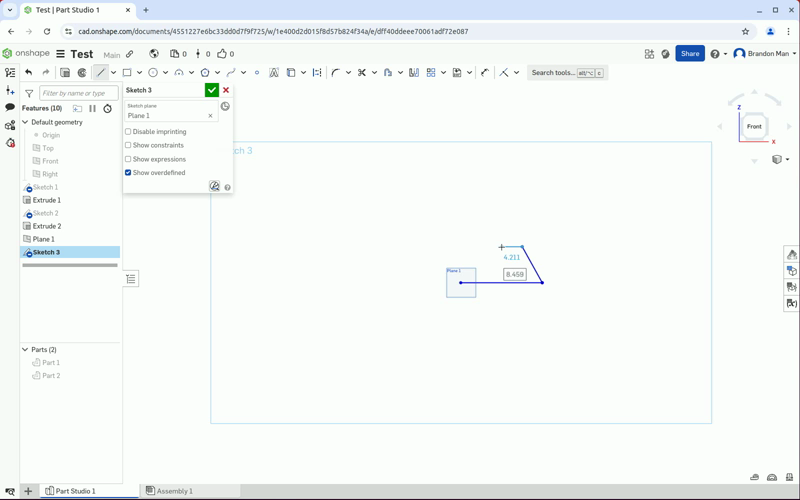
click(501, 246)
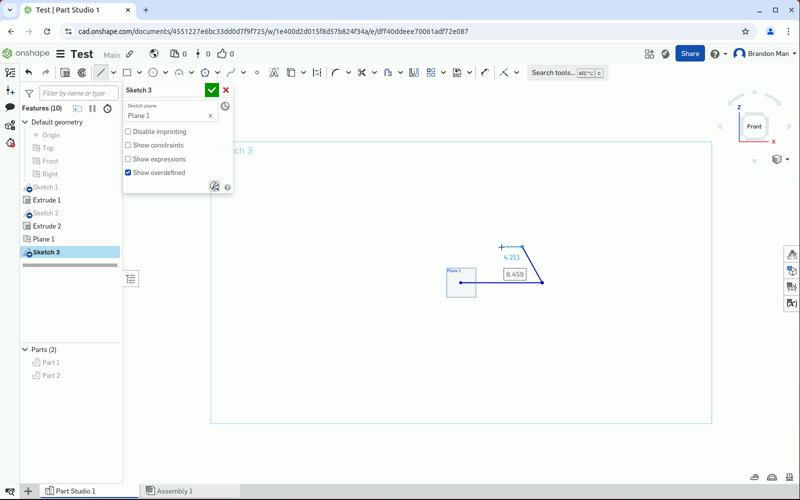
key_up(shift)
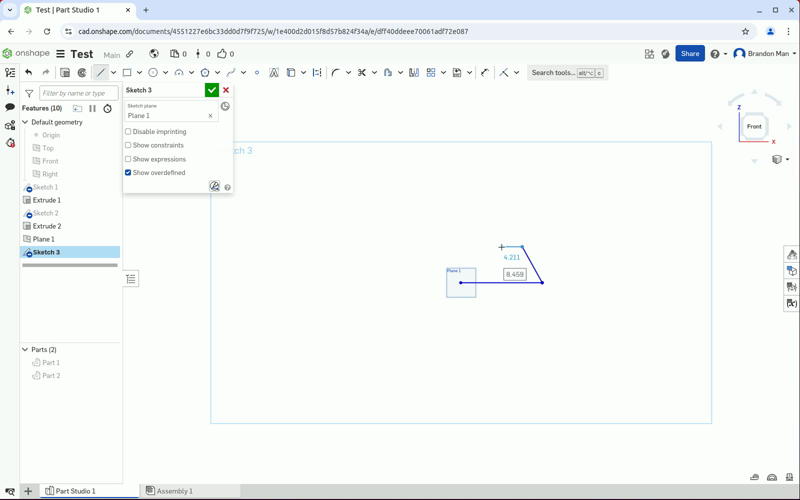
key_down(shift)
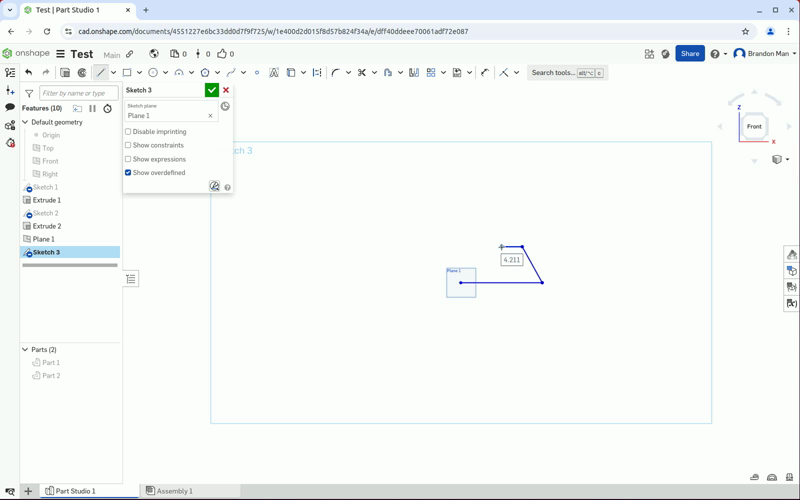
mouse_move(531, 246)
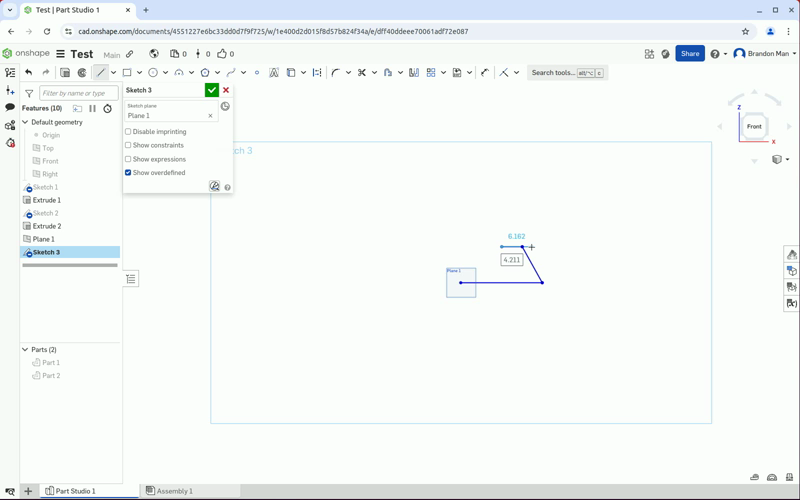
mouse_move(480, 246)
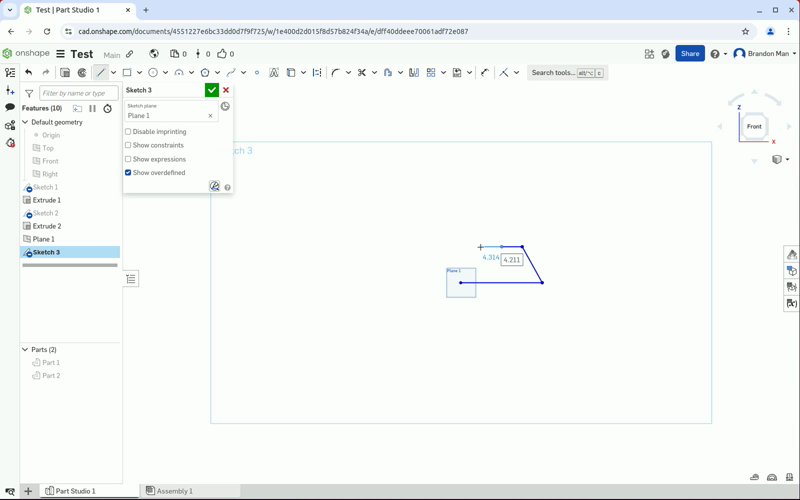
click(480, 246)
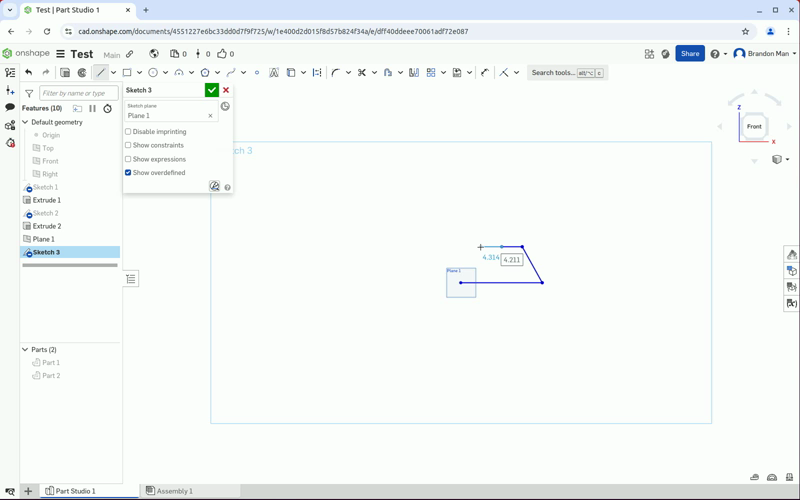
key_up(shift)
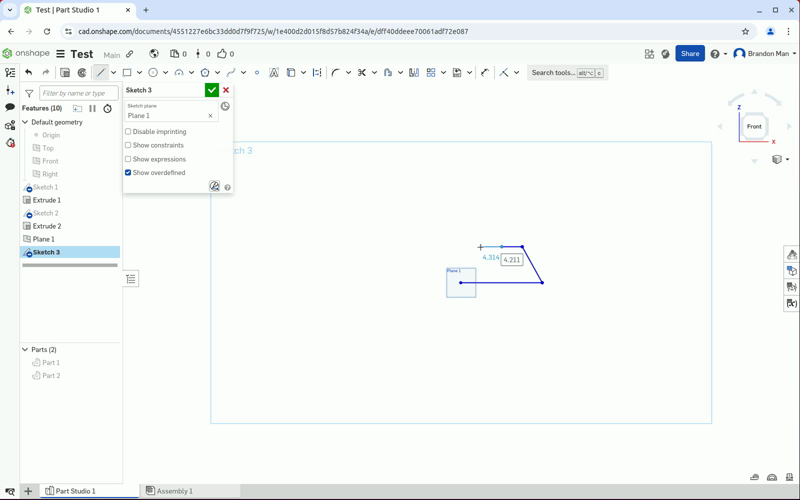
mouse_move(510, 246)
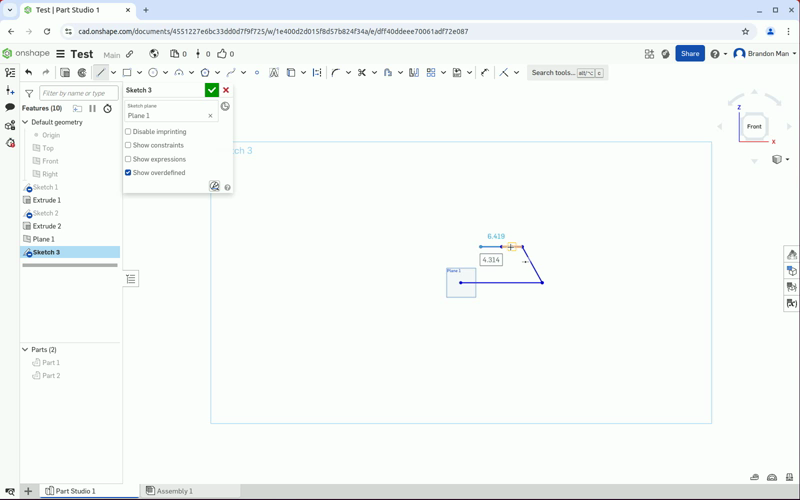
key_down(shift)
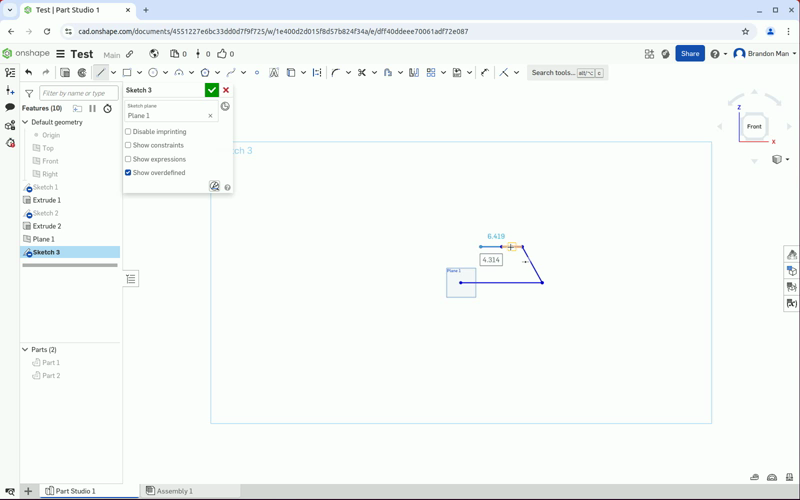
mouse_move(460, 282)
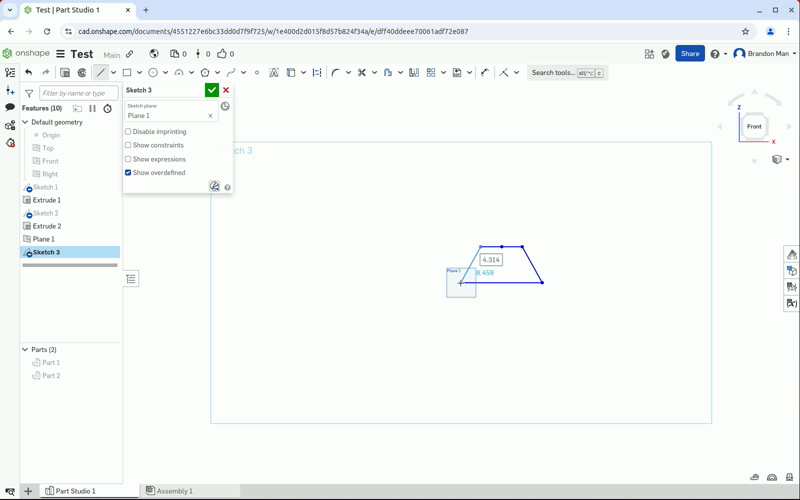
key_up(shift)
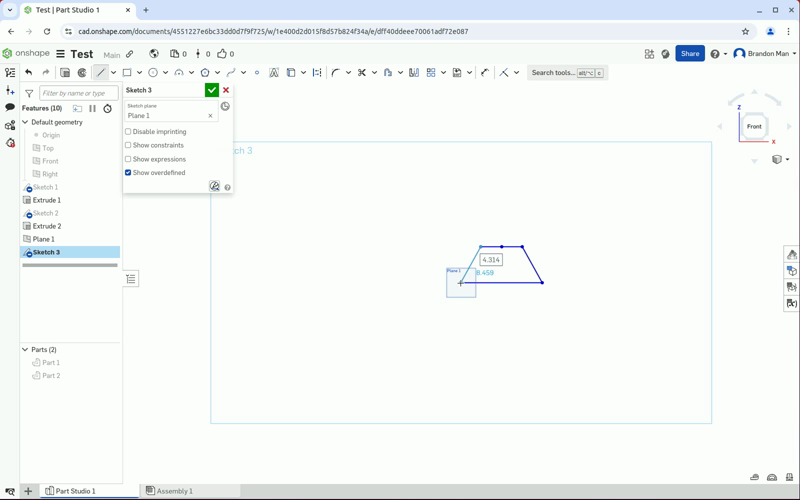
click(460, 282)
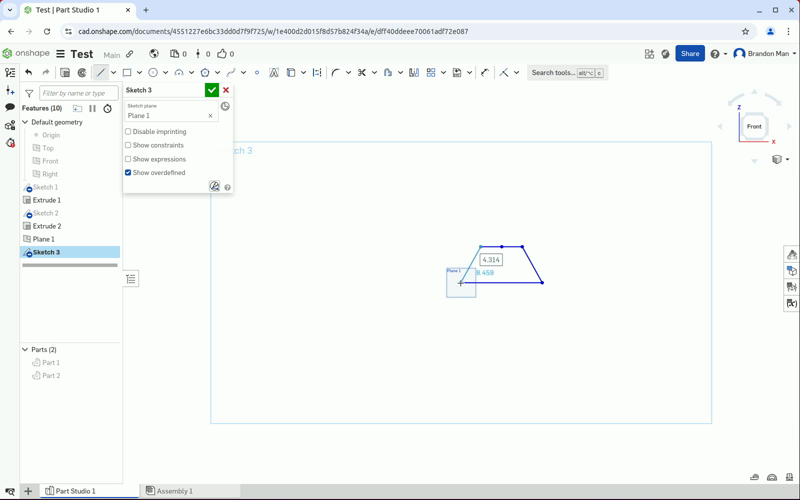
key(esc)
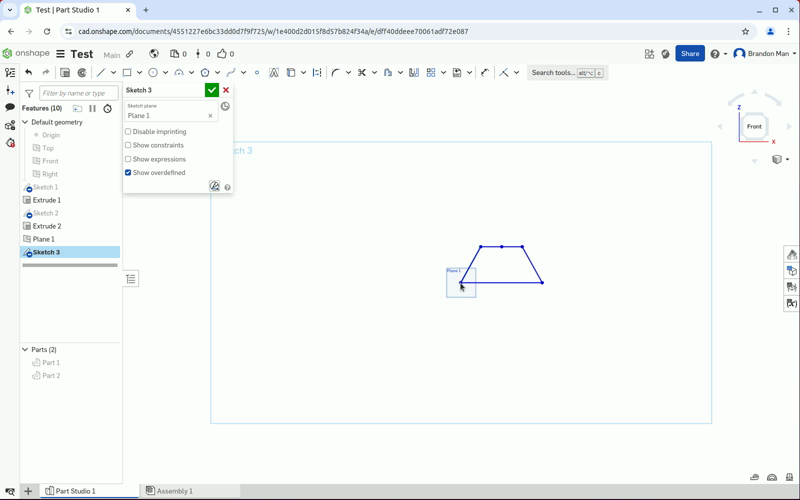
mouse_move(485, 271)
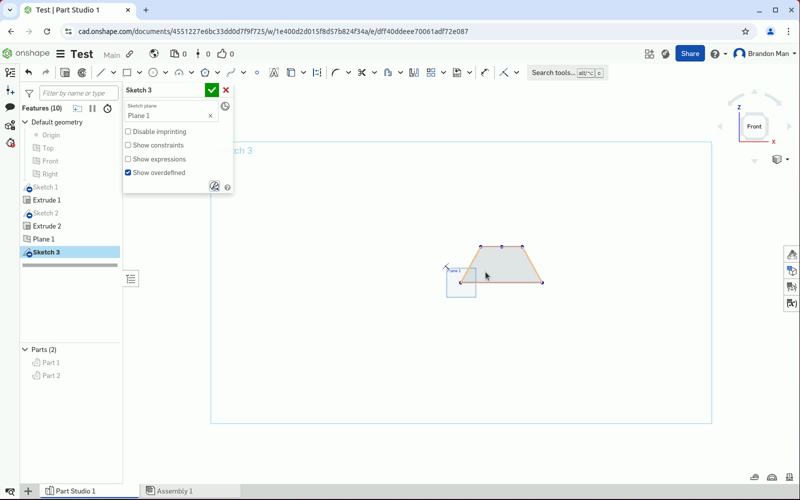
click(485, 271)
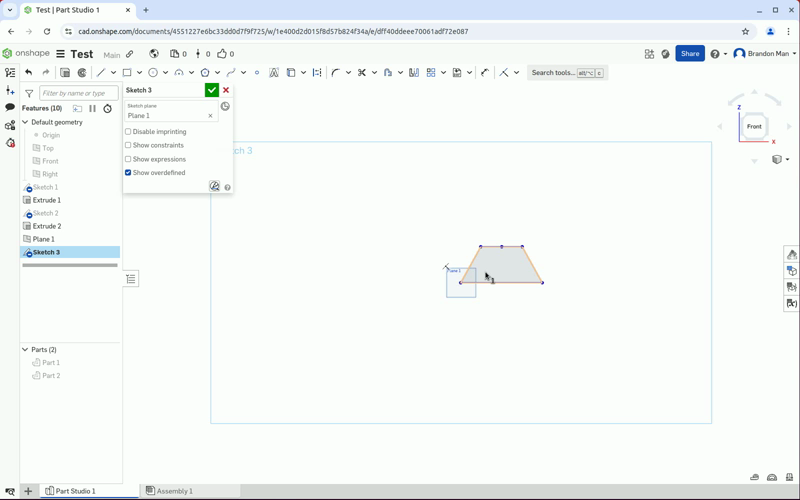
mouse_move(73, 352)
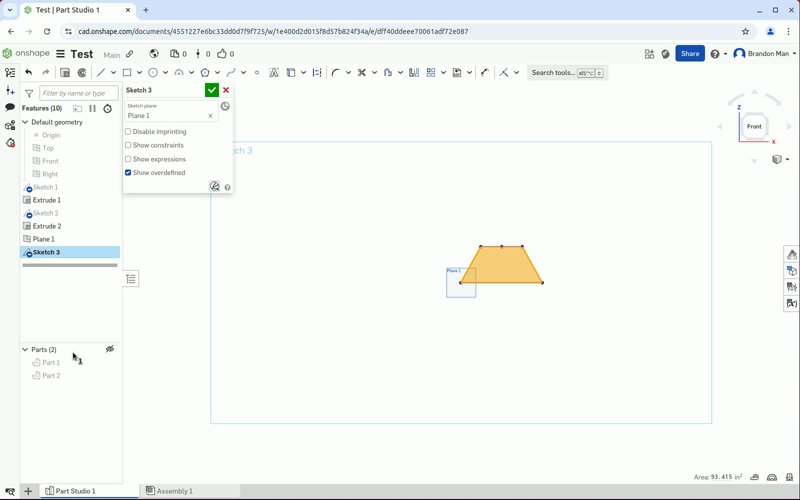
key(shift+y)
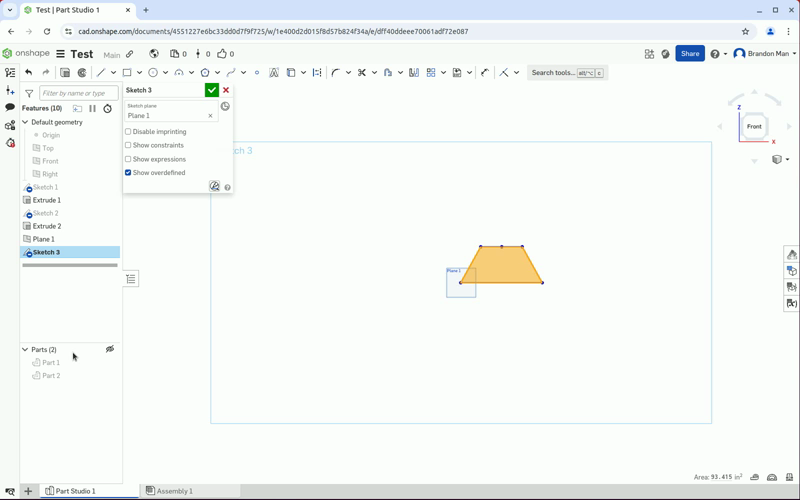
key(shift+e)
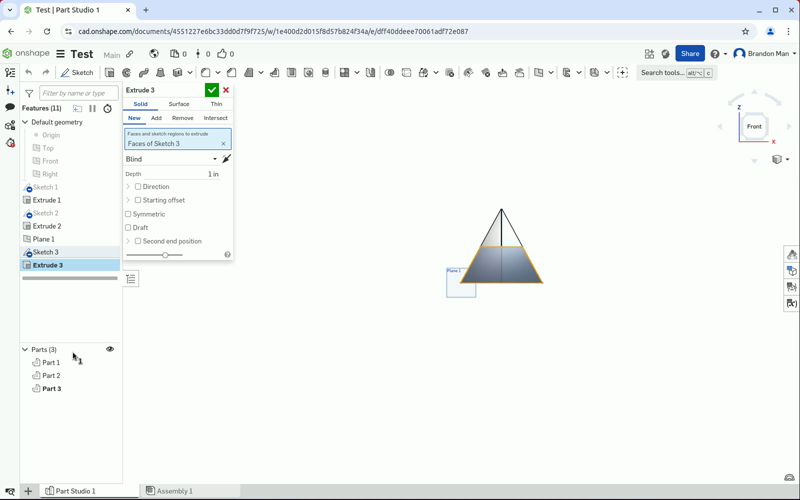
mouse_move(143, 106)
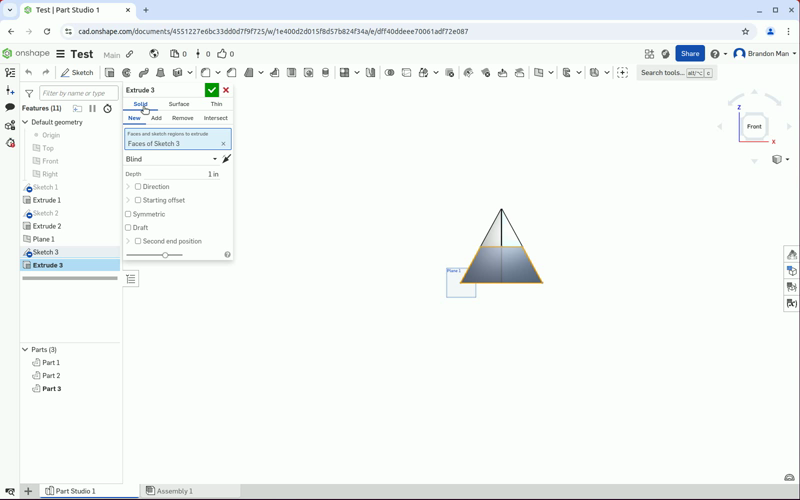
click(143, 106)
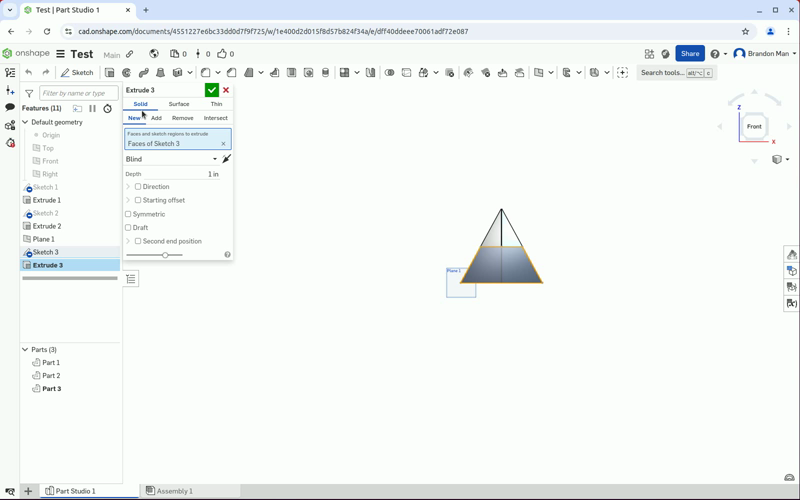
mouse_move(137, 120)
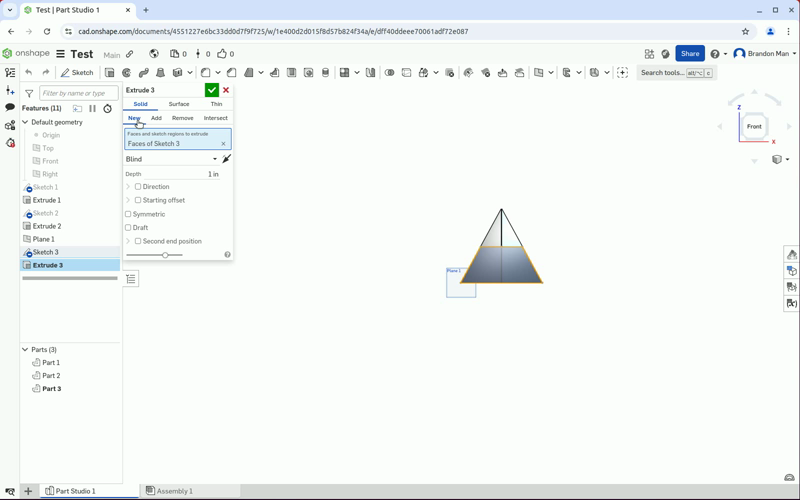
click(137, 120)
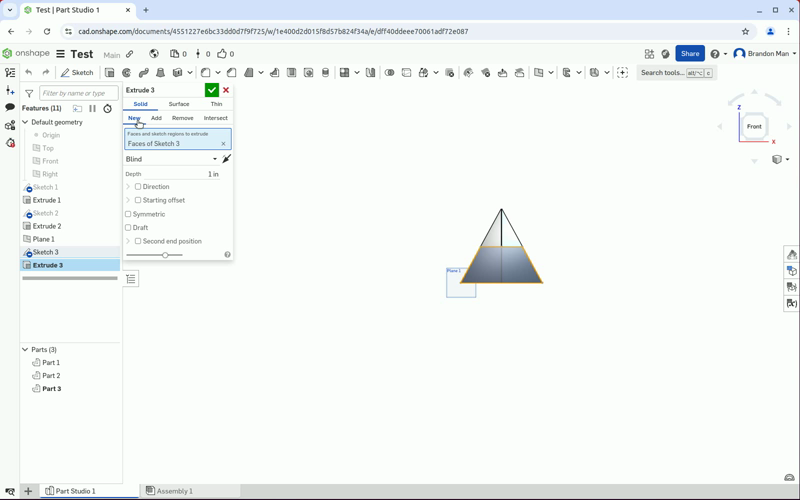
key(tab, 4)
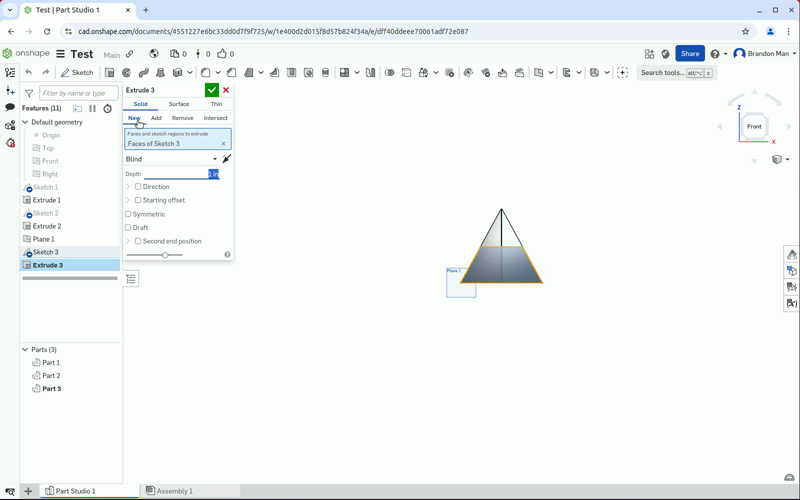
text(3.611)
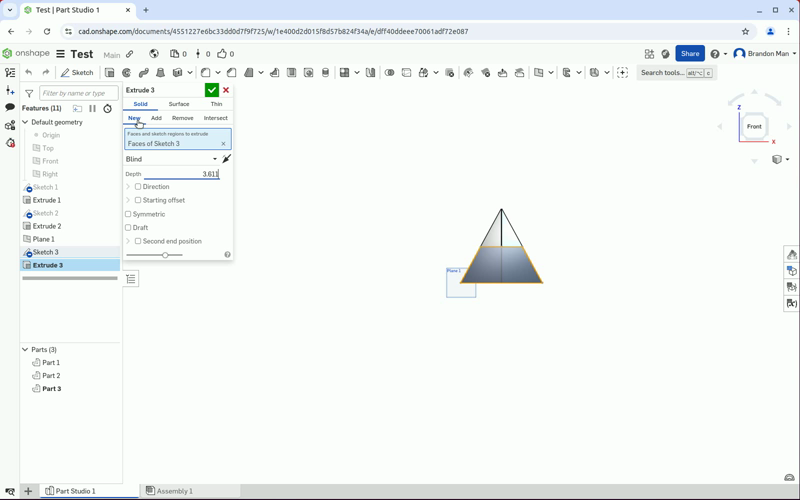
key(enter)
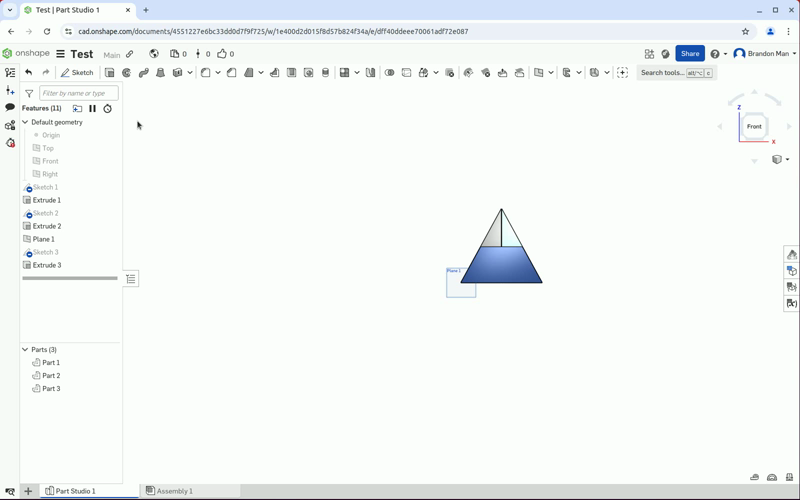
key(shift+h)
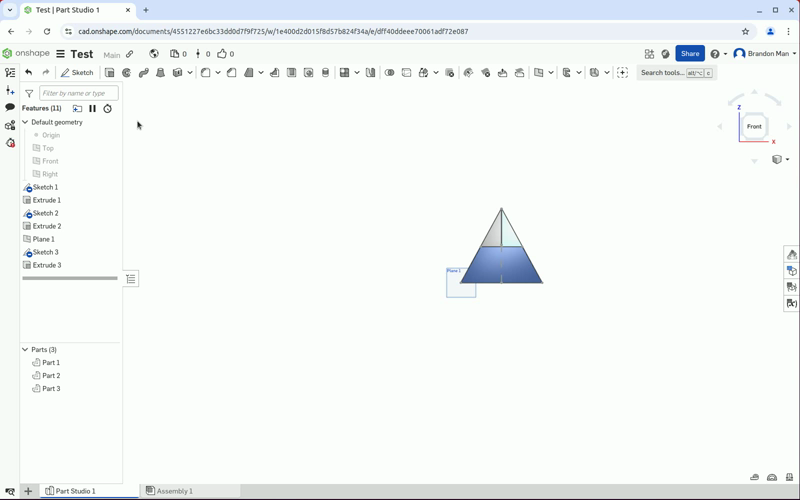
key(shift+h)
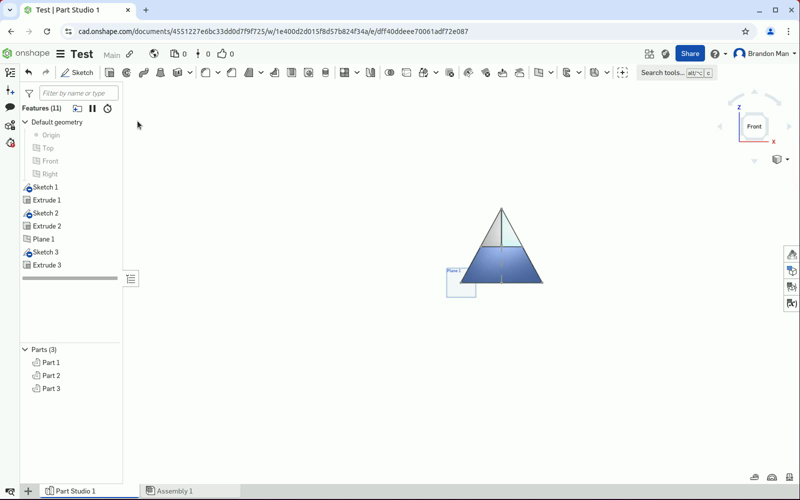
key(shift+7)
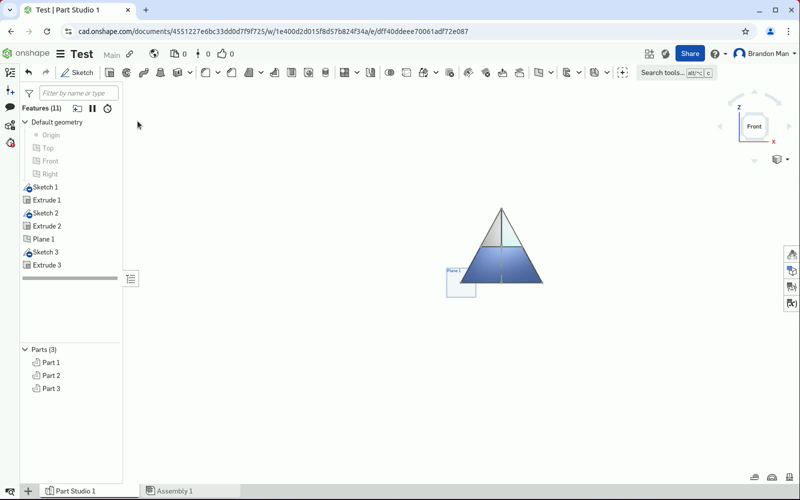
key(left, 2)
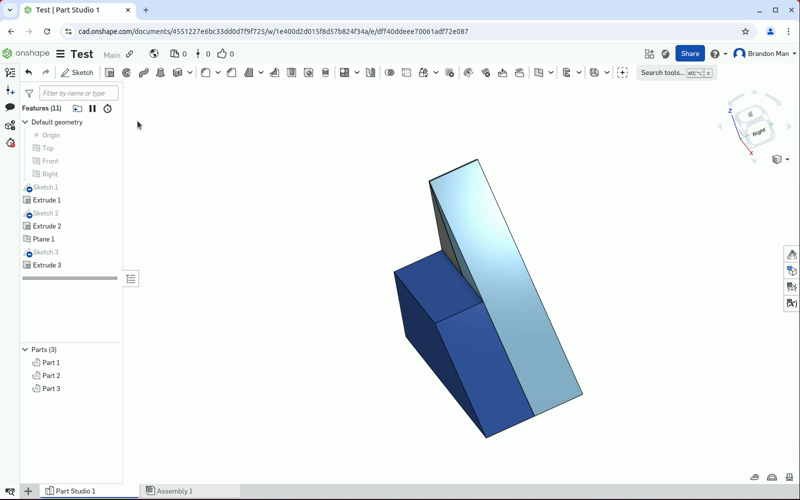
key(down, 2)
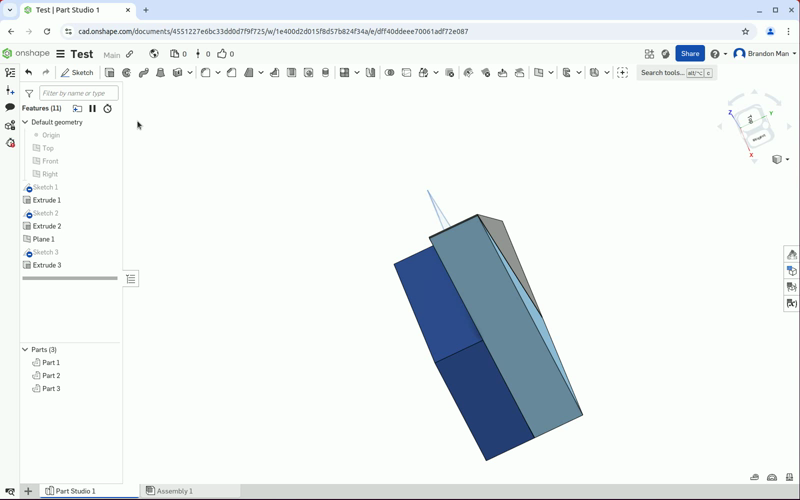
key(up, 2)
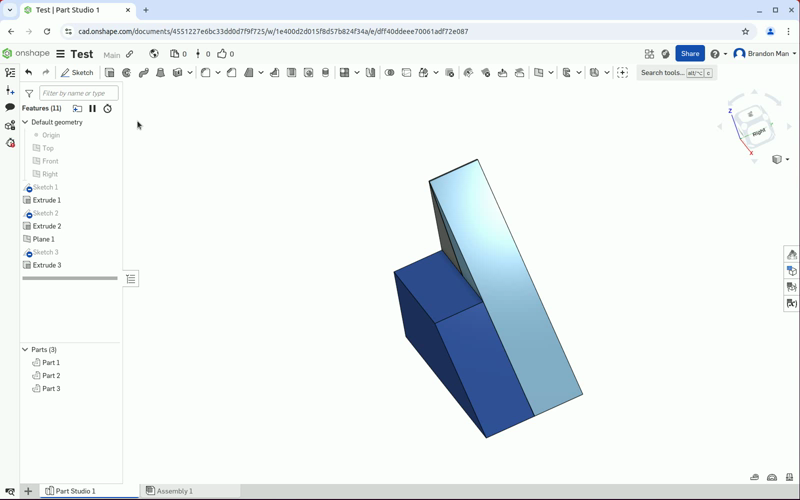
key(right, 2)
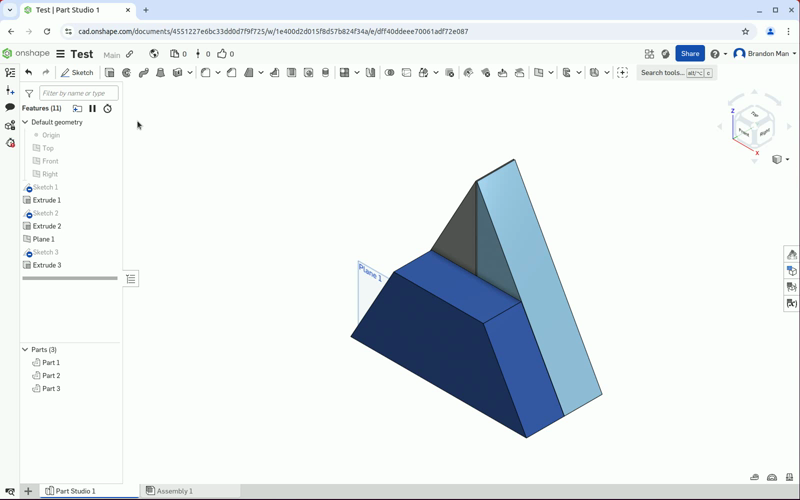
mouse_move(73, 189)
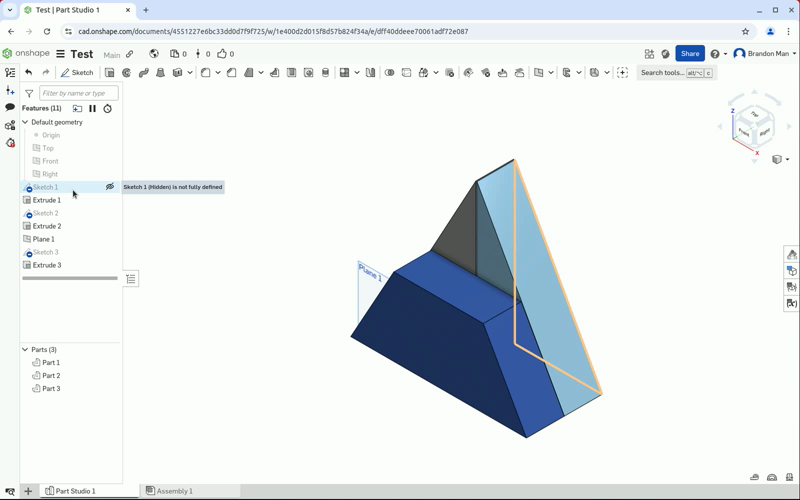
click(73, 189)